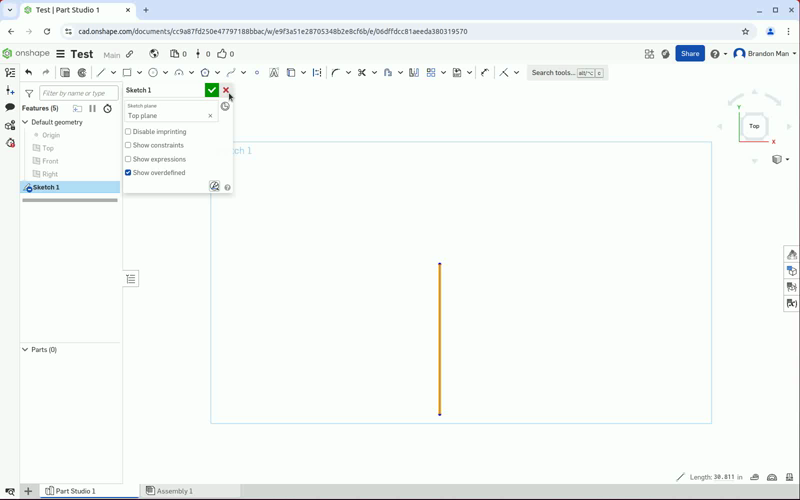
key(shift+h)
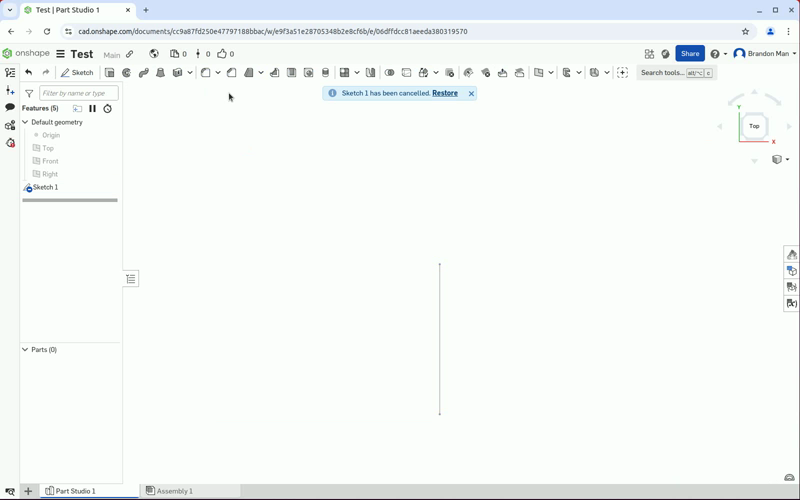
key(shift+s)
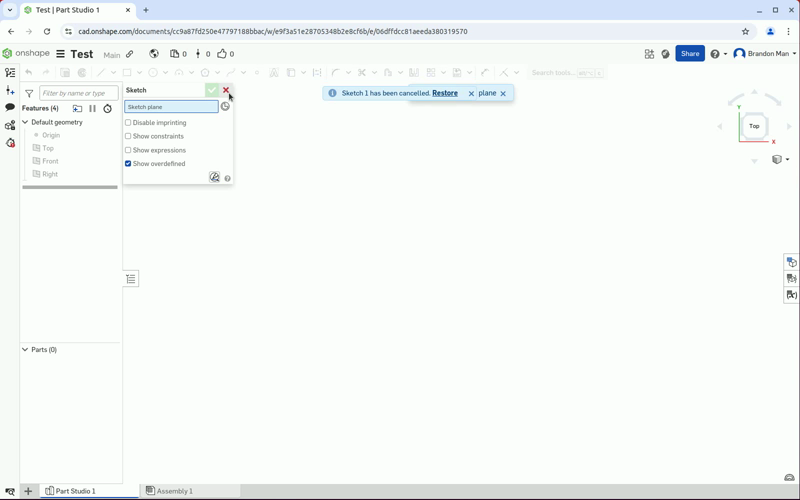
mouse_move(73, 150)
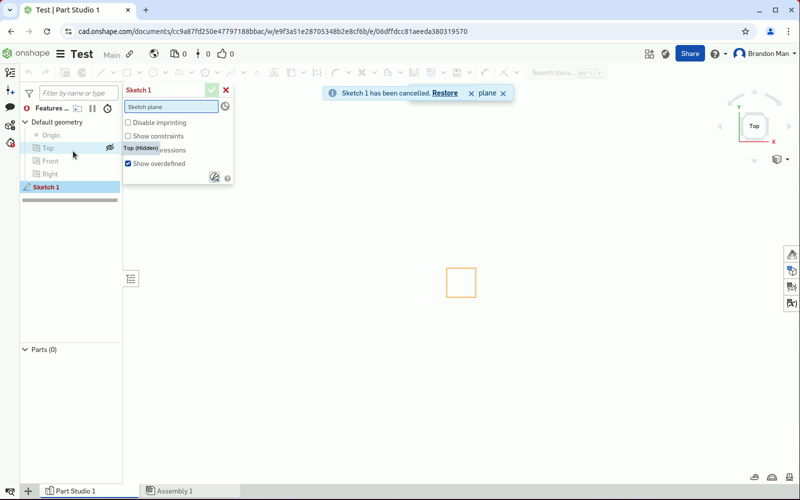
click(73, 150)
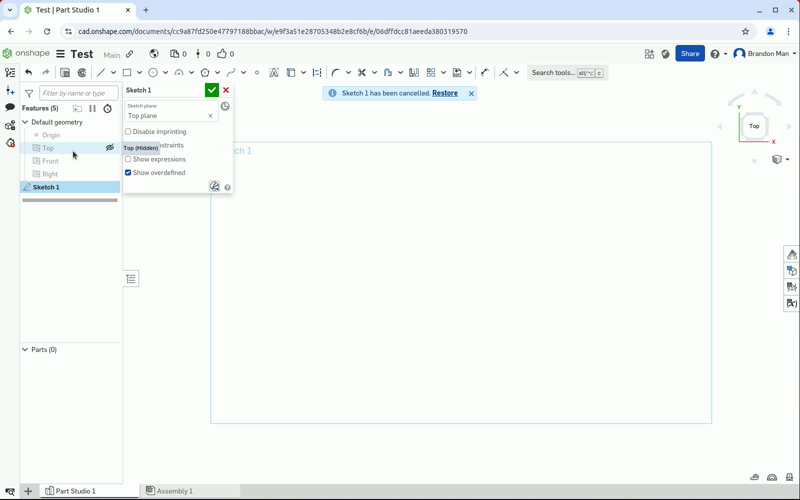
mouse_move(73, 352)
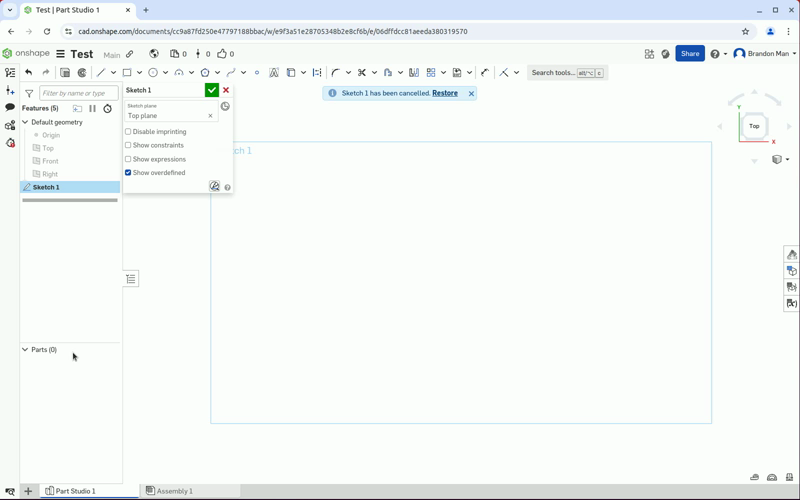
key(y)
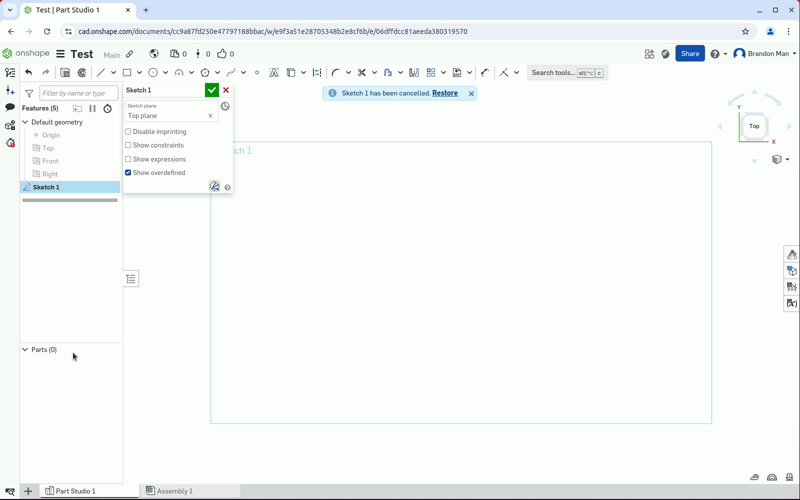
key(l)
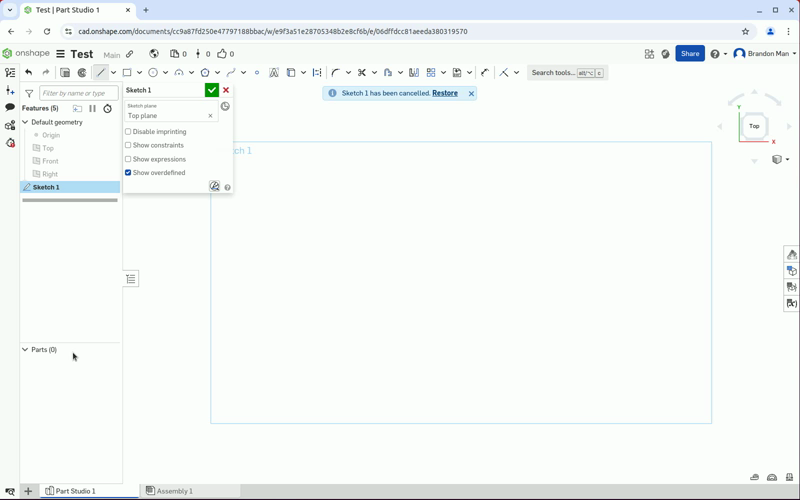
key_down(shift)
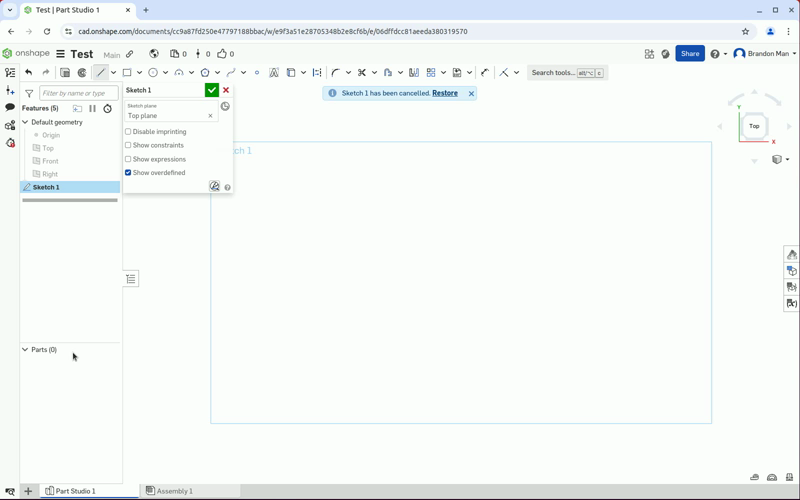
mouse_move(362, 395)
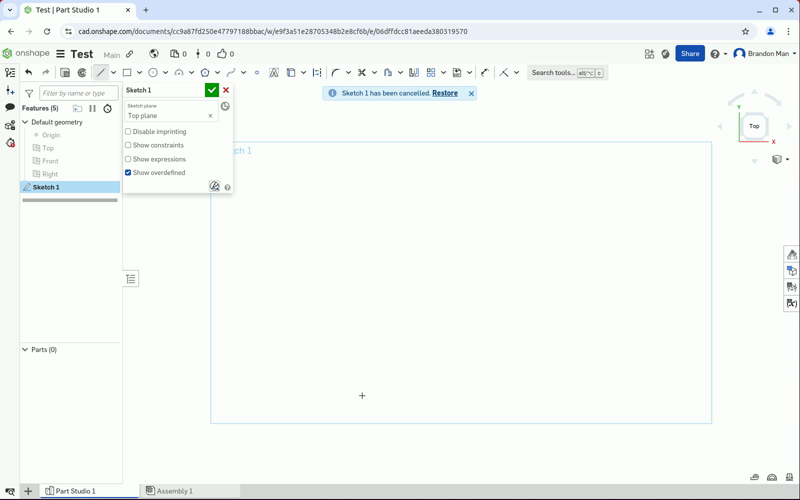
click(362, 395)
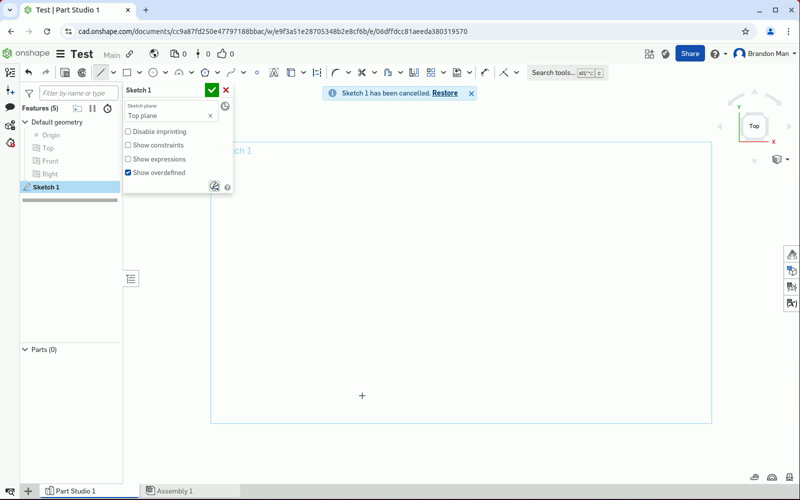
key_up(shift)
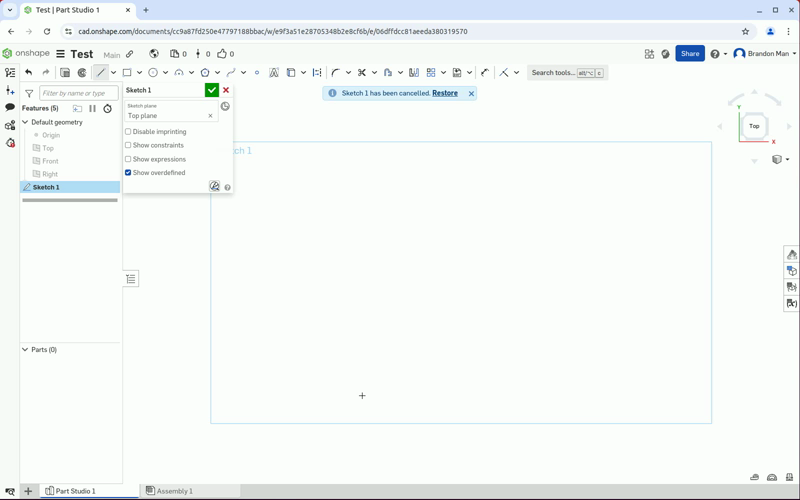
key_down(shift)
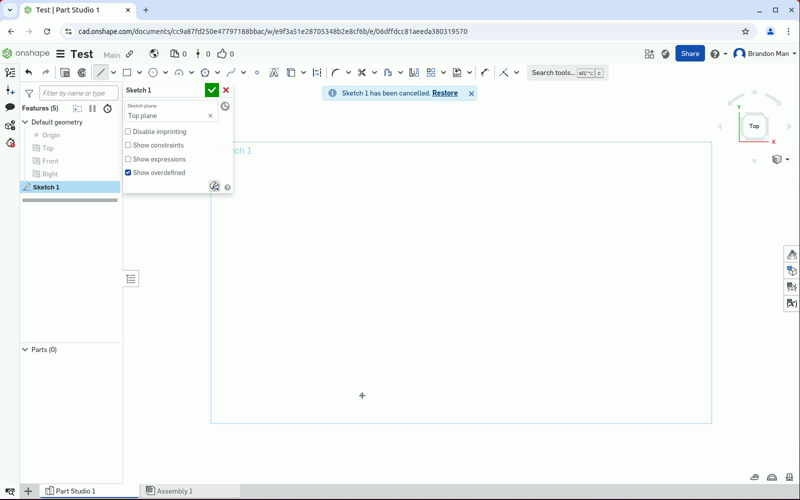
mouse_move(558, 395)
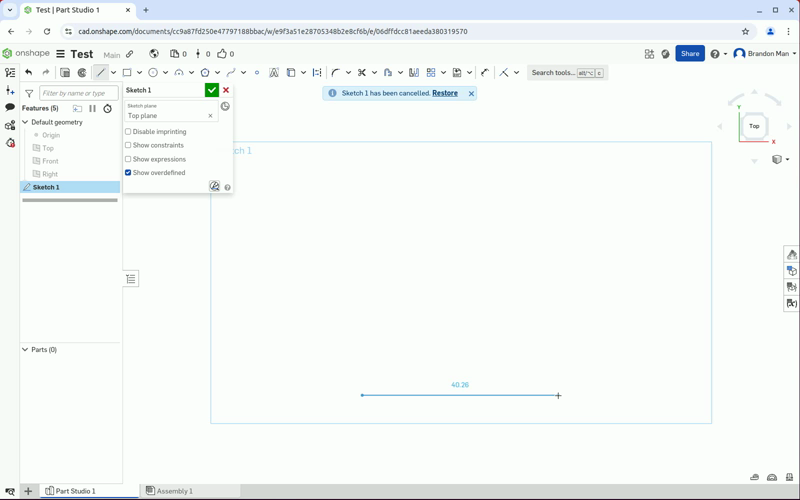
click(558, 395)
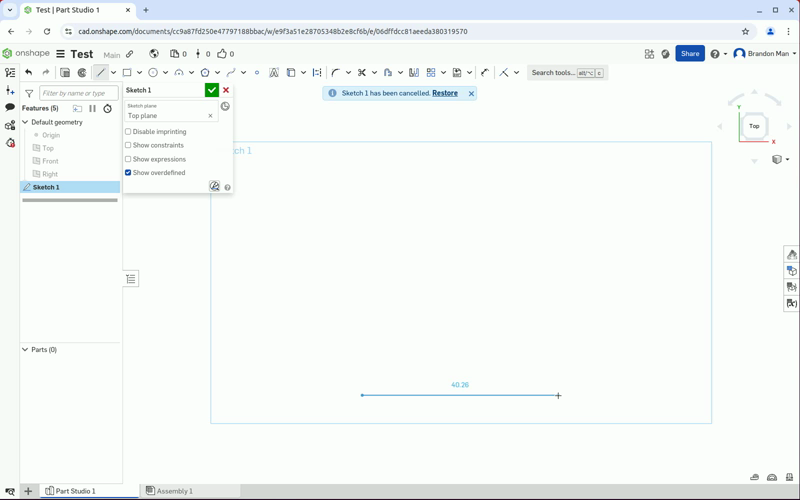
key_up(shift)
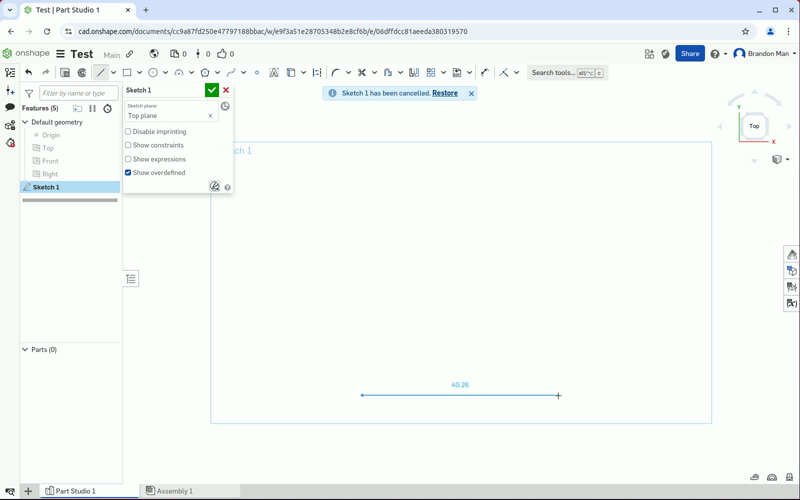
key_down(shift)
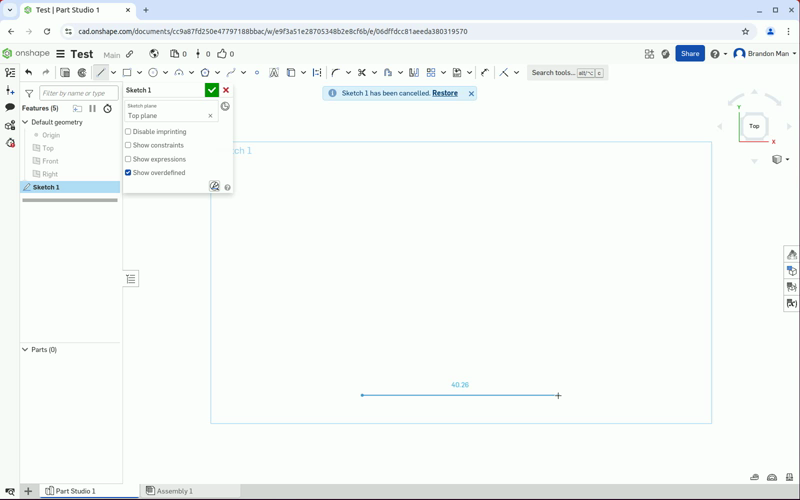
mouse_move(558, 171)
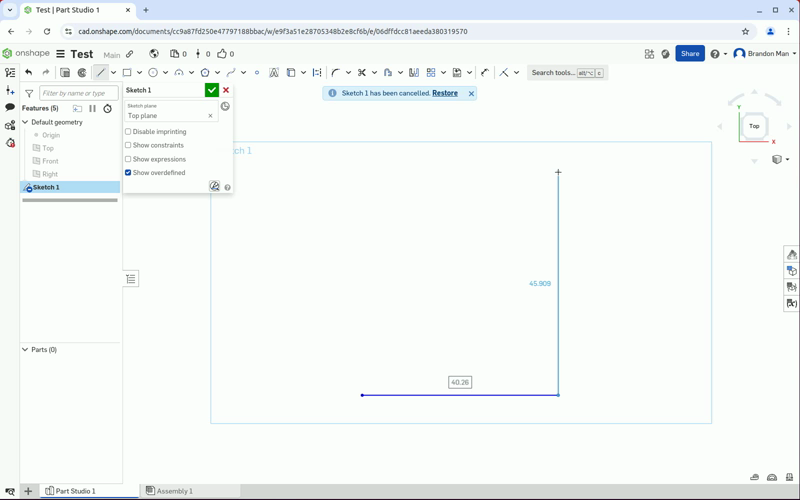
click(558, 171)
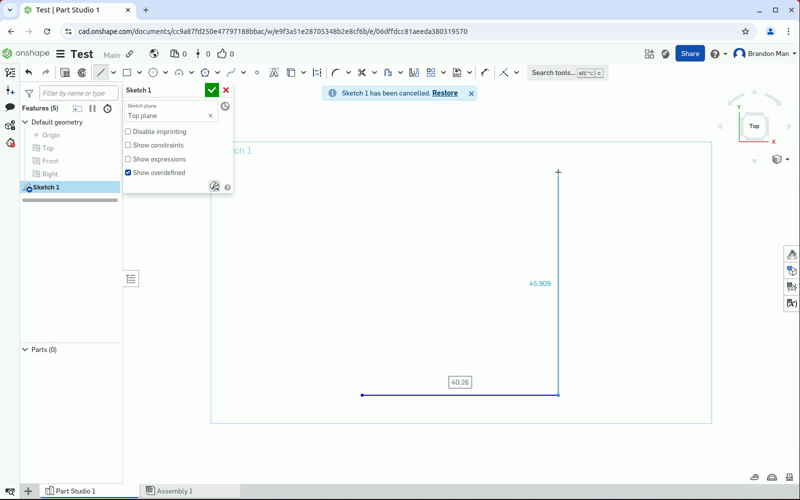
key_up(shift)
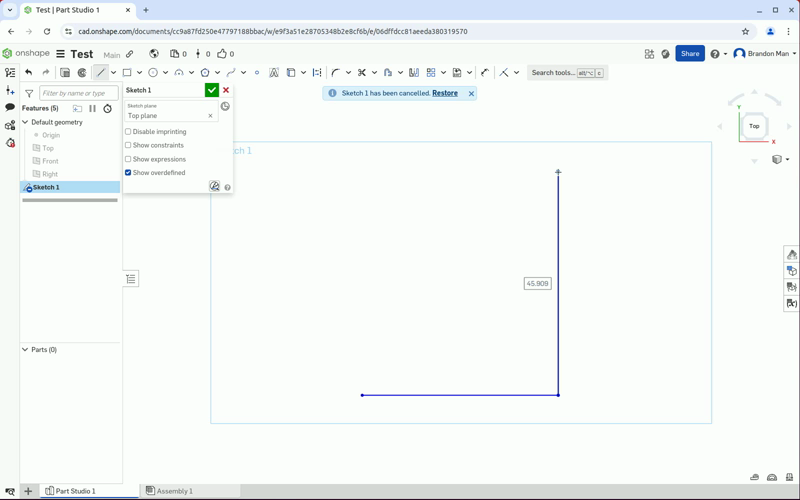
key_down(shift)
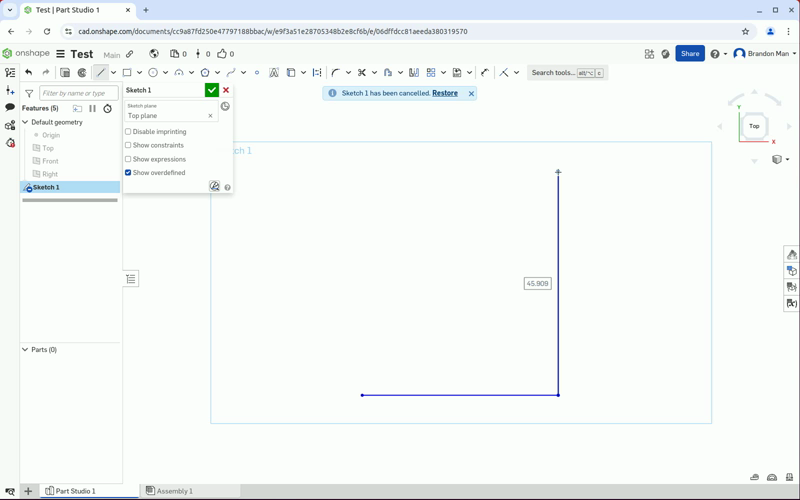
mouse_move(362, 171)
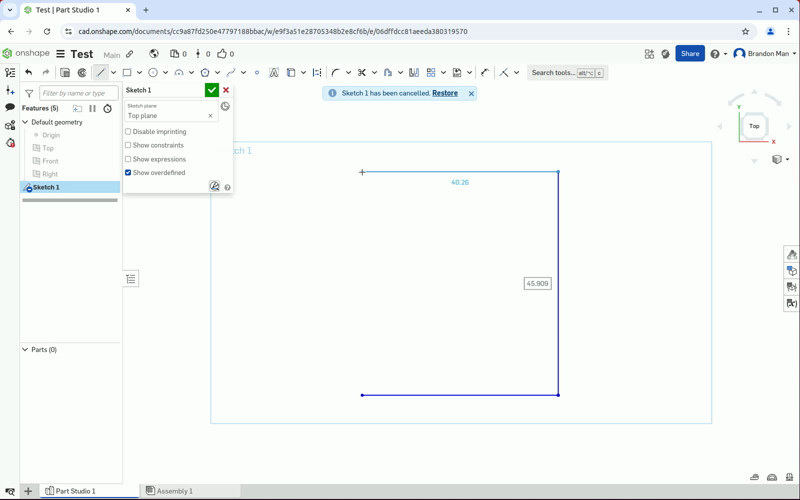
click(362, 171)
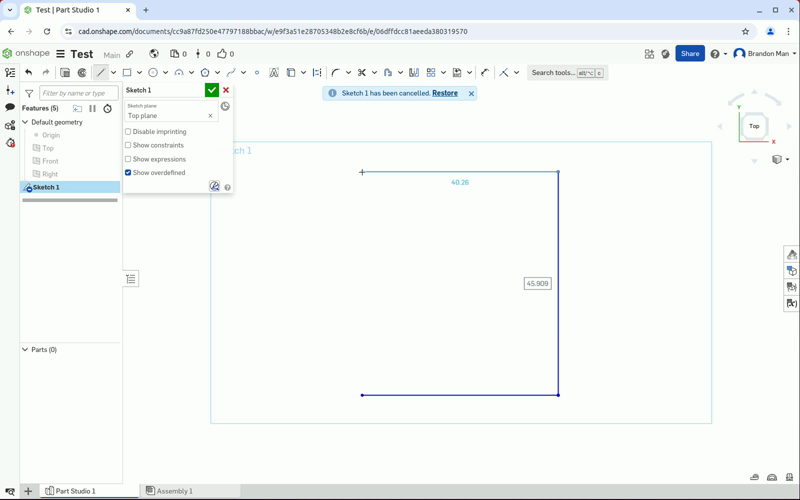
key_up(shift)
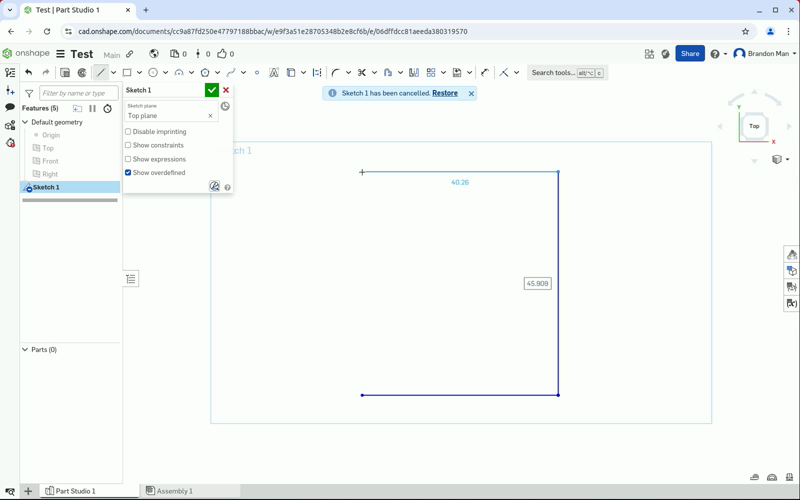
key_down(shift)
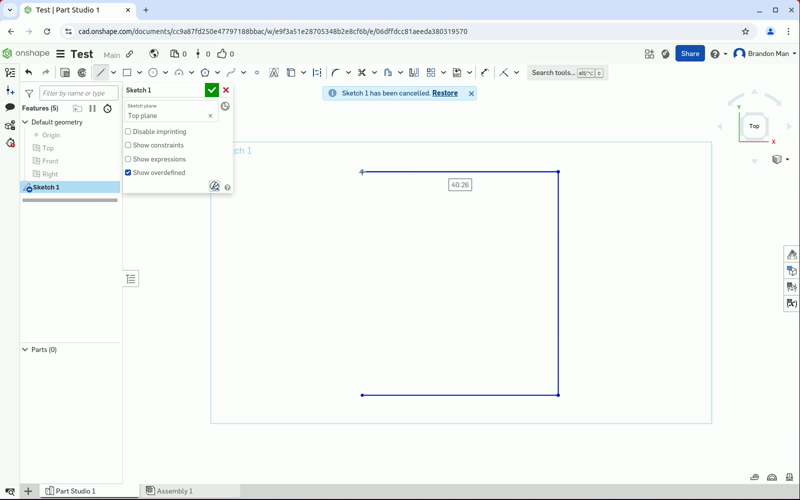
mouse_move(362, 395)
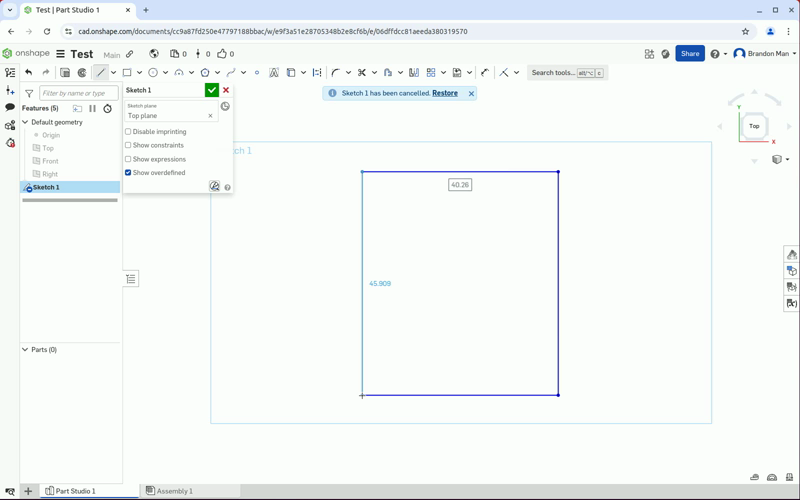
key_up(shift)
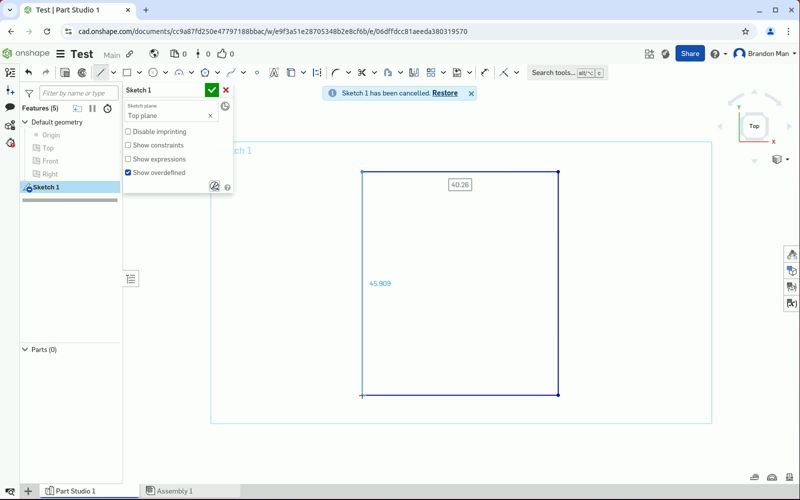
click(362, 395)
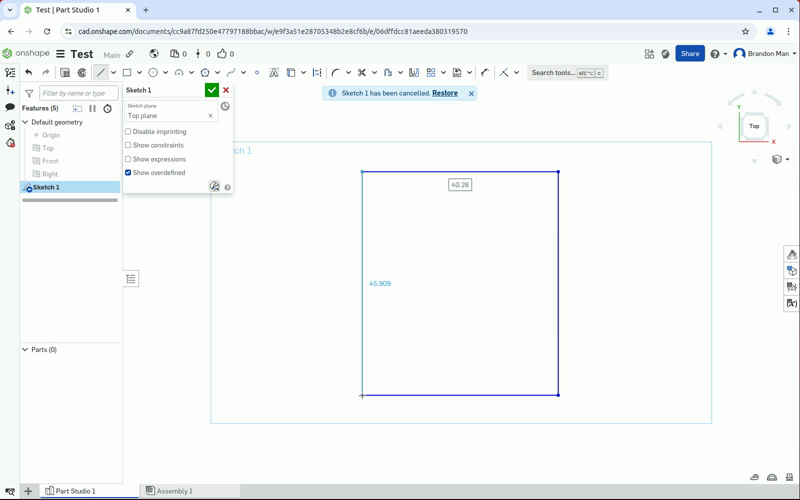
key(esc)
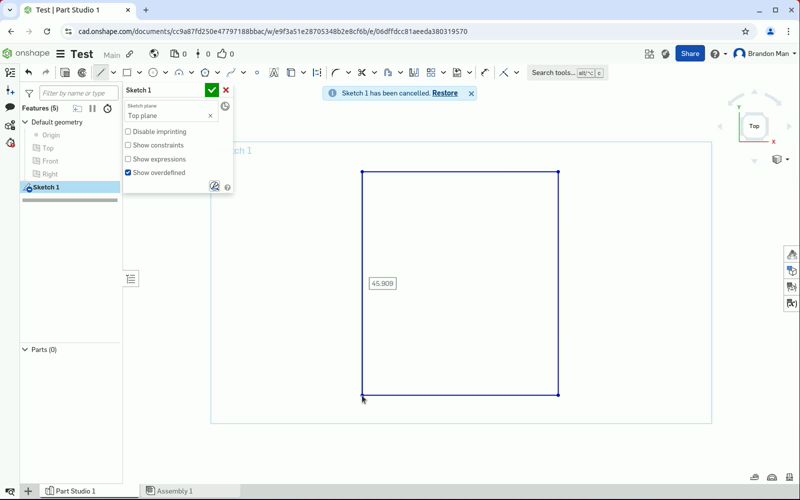
mouse_move(432, 357)
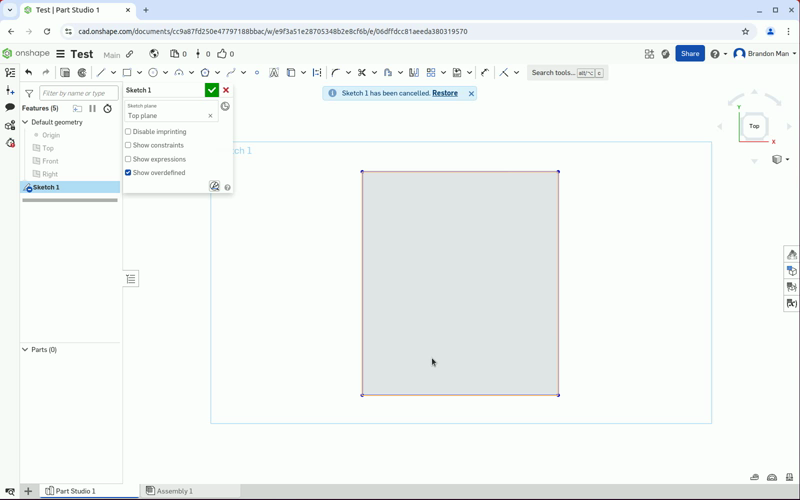
click(432, 357)
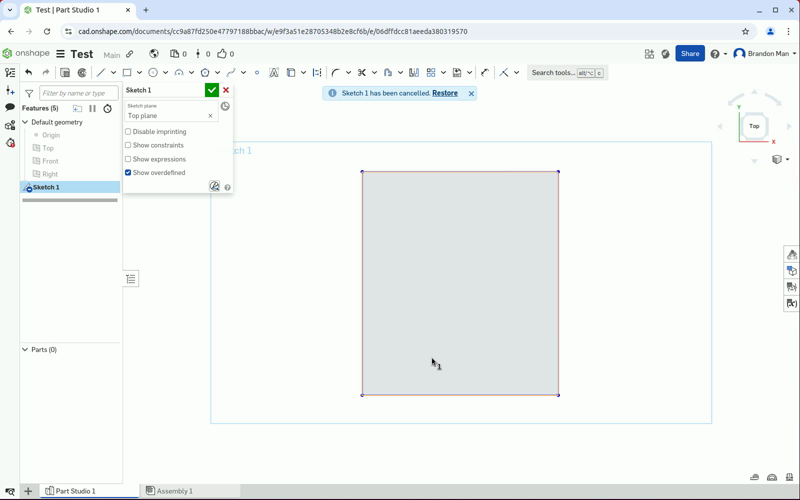
mouse_move(73, 352)
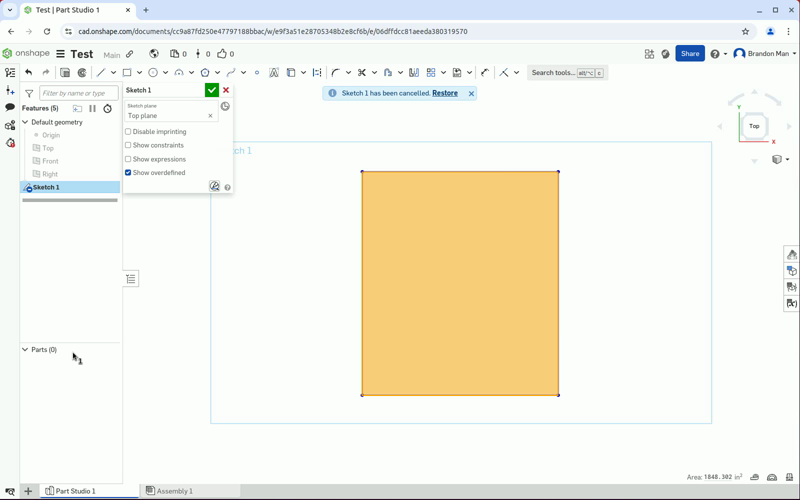
key(shift+y)
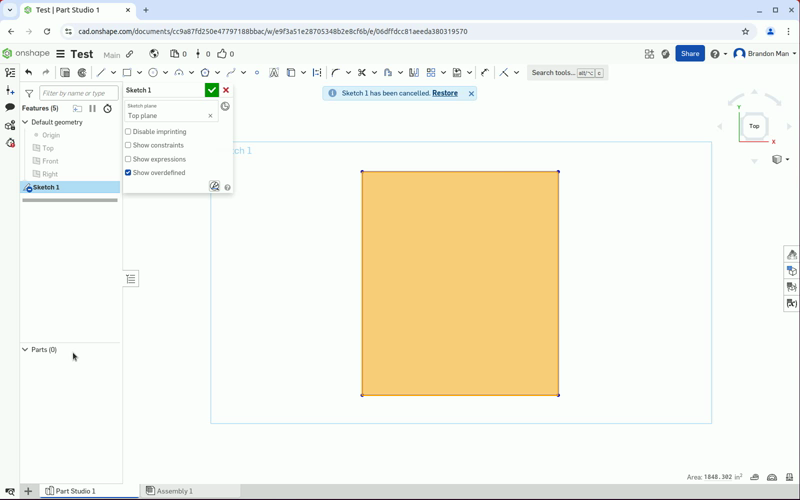
key(shift+e)
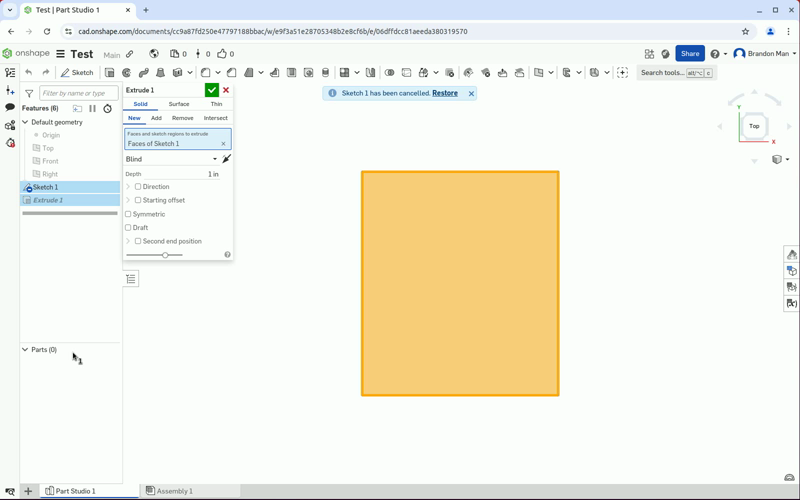
mouse_move(143, 106)
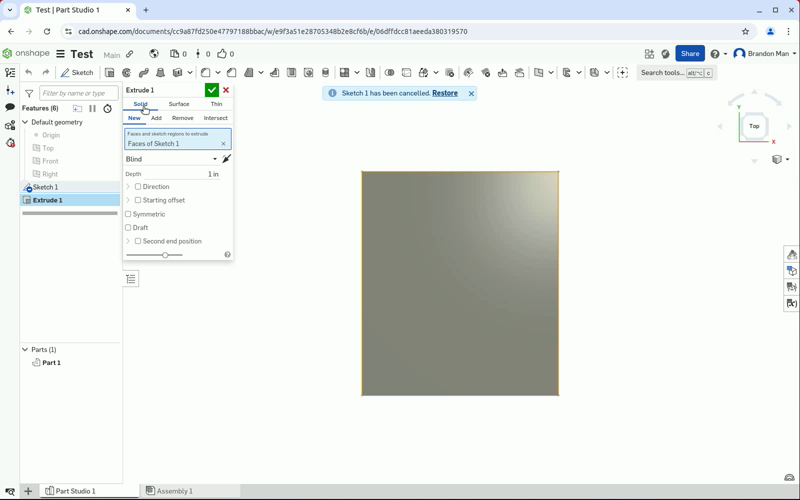
click(143, 106)
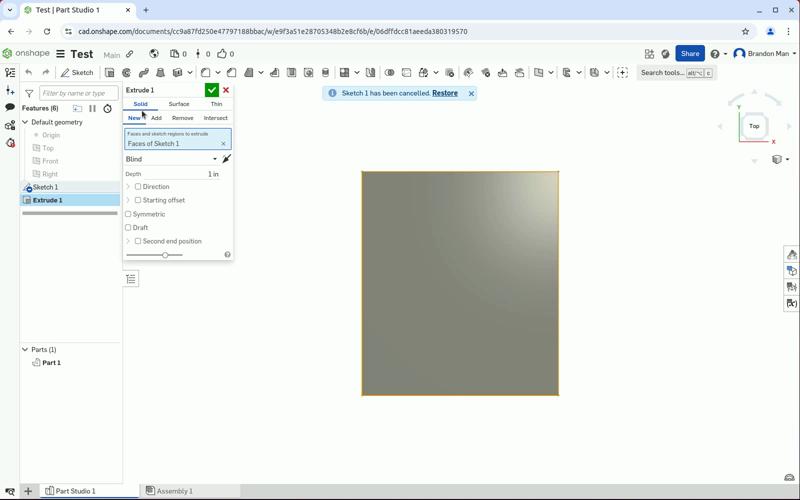
mouse_move(137, 120)
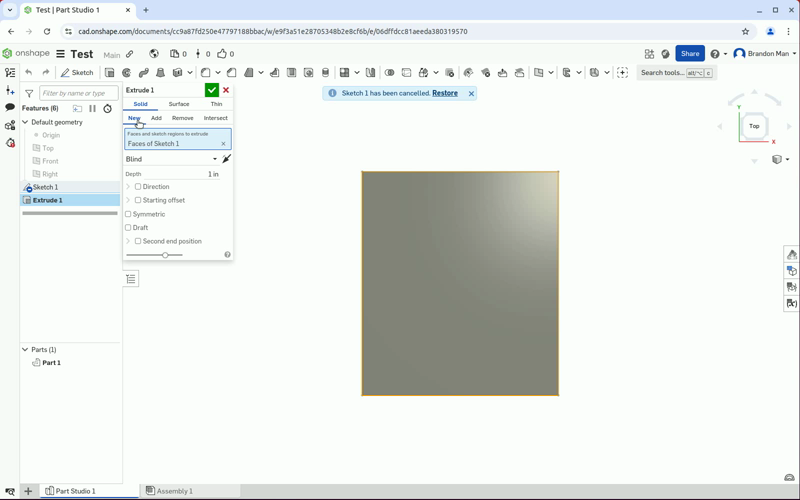
click(137, 120)
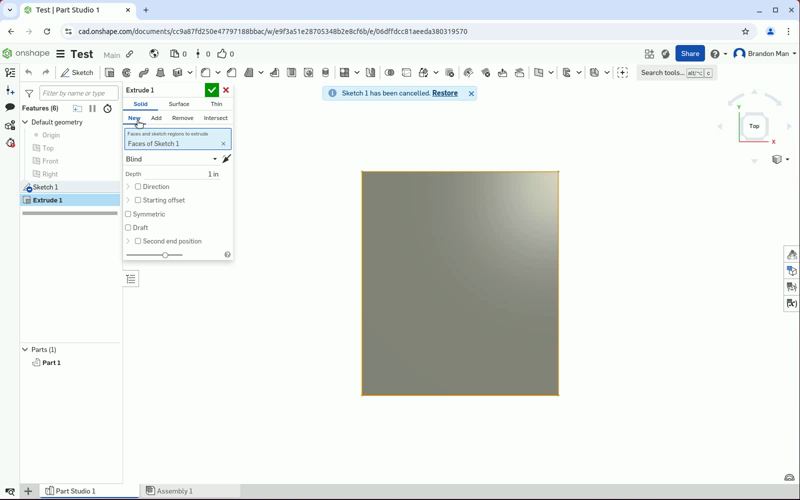
key(tab, 4)
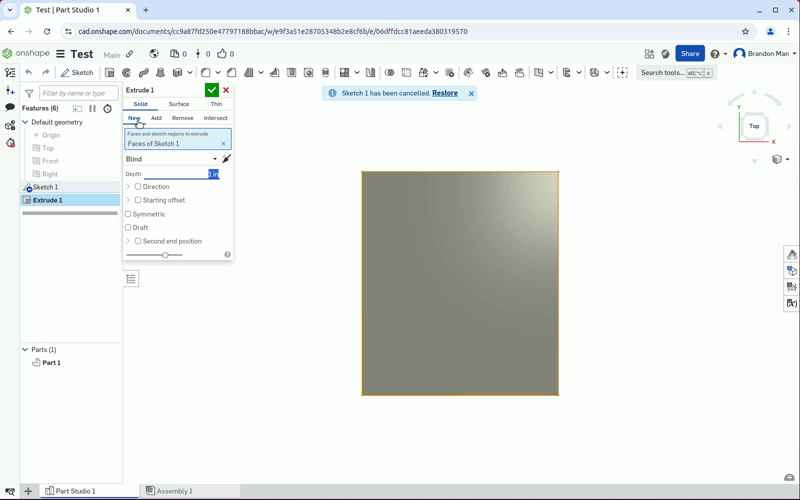
text(0.963)
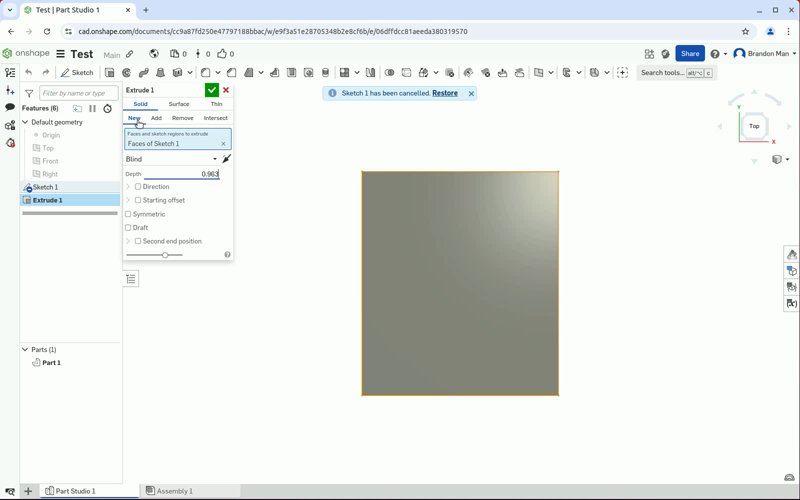
key(enter)
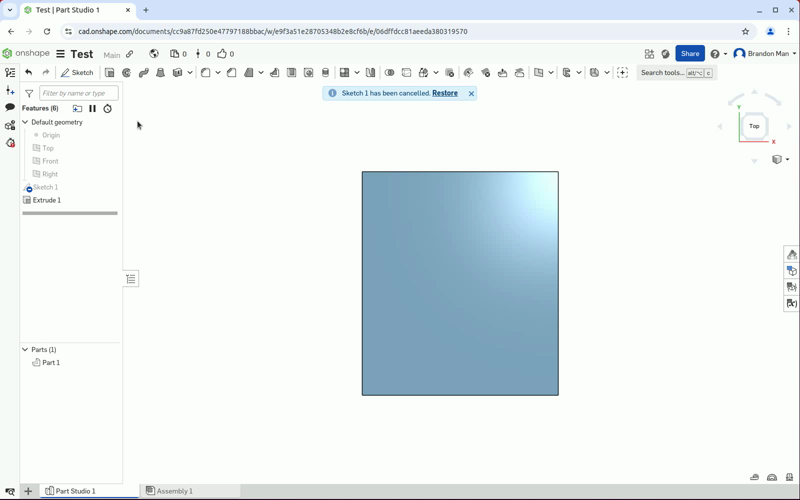
key(shift+h)
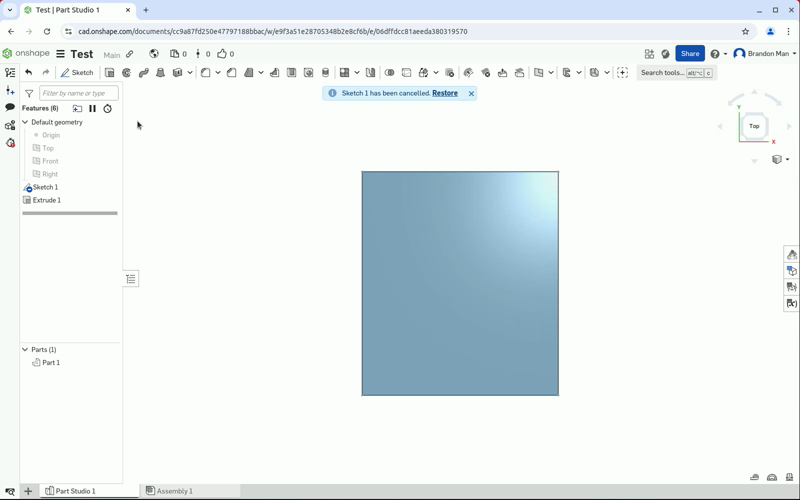
key(shift+h)
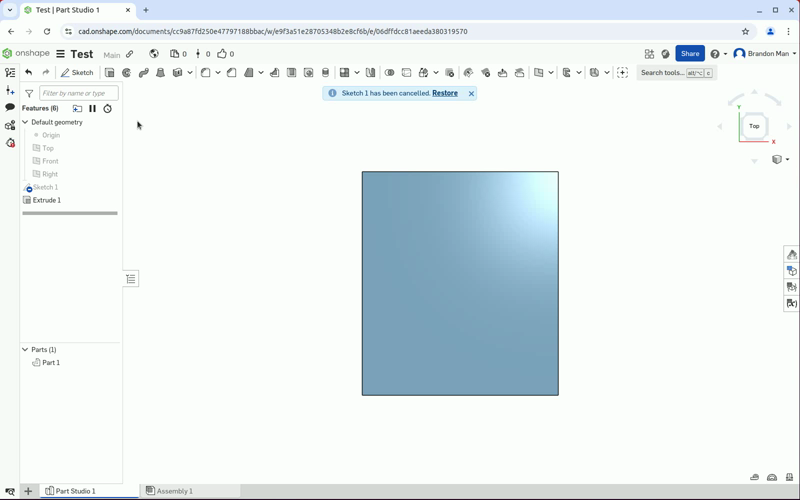
mouse_move(73, 189)
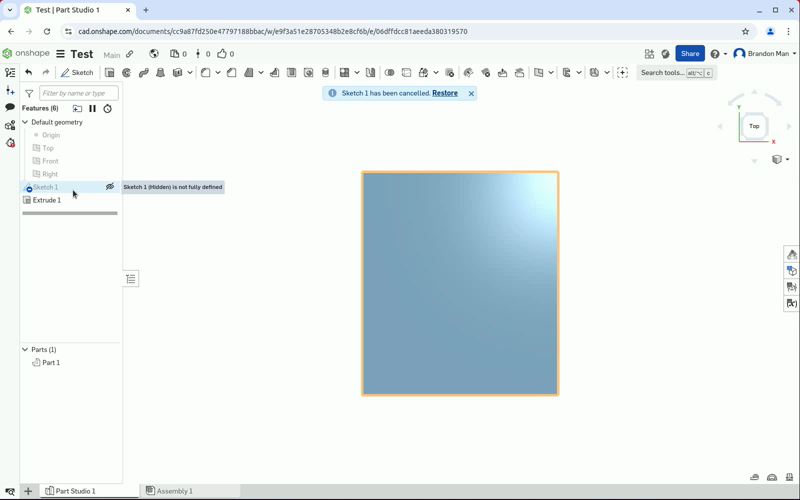
click(73, 189)
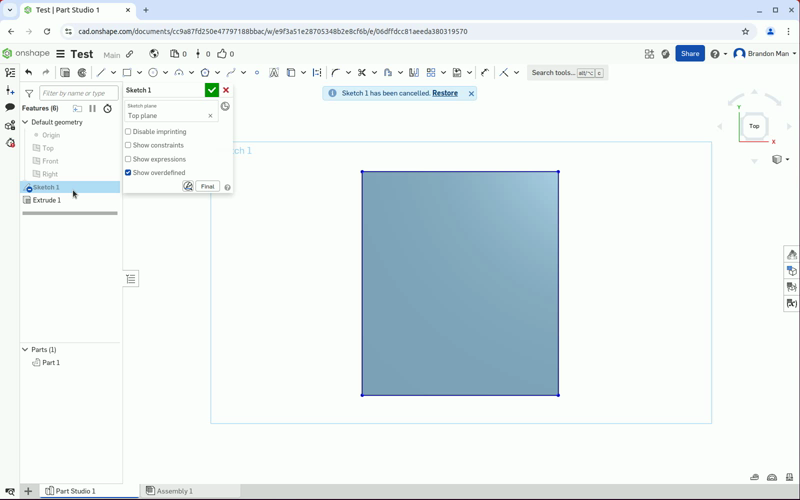
mouse_move(229, 92)
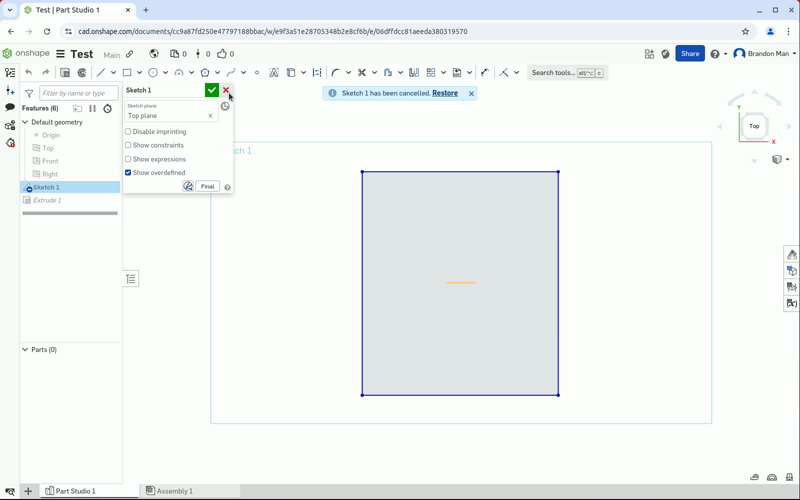
click(229, 92)
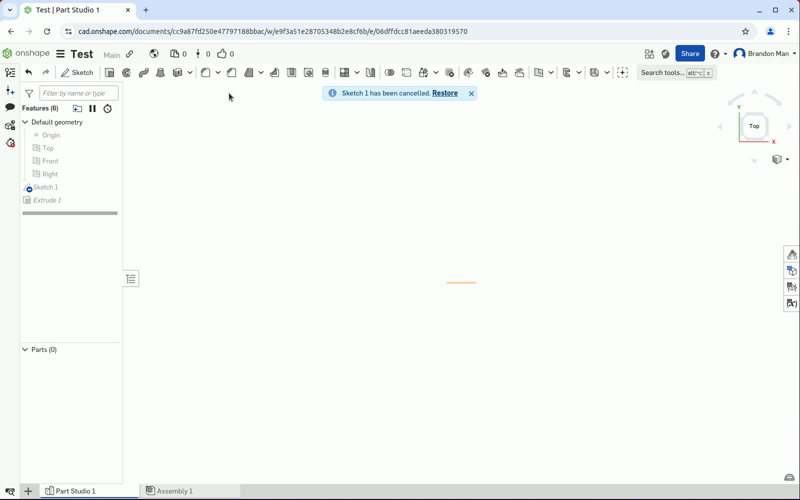
mouse_move(541, 75)
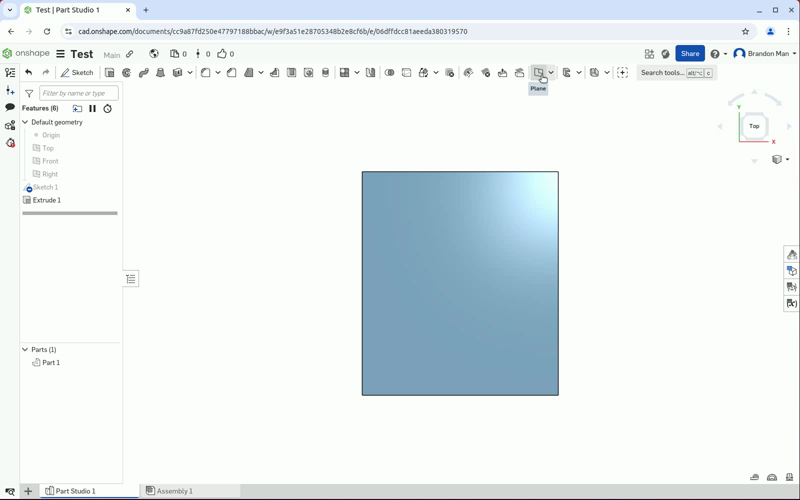
click(541, 75)
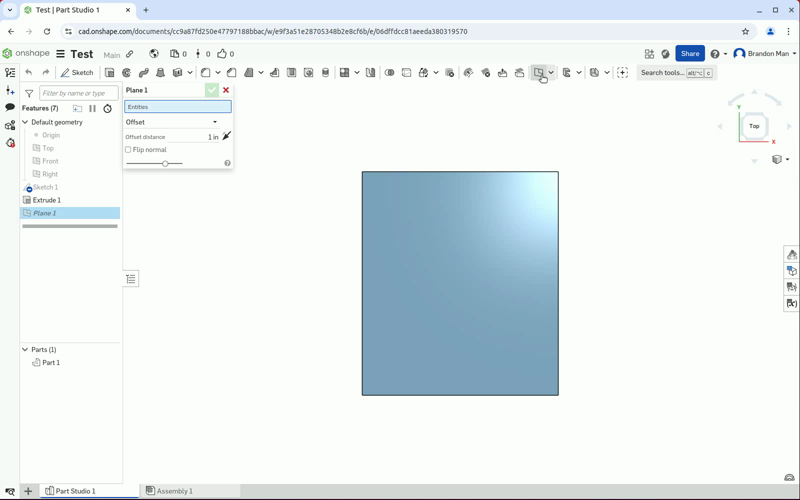
mouse_move(73, 150)
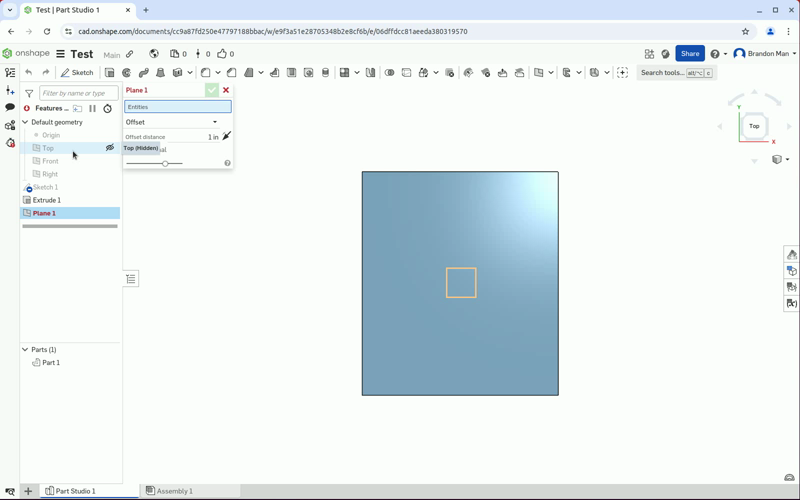
click(73, 150)
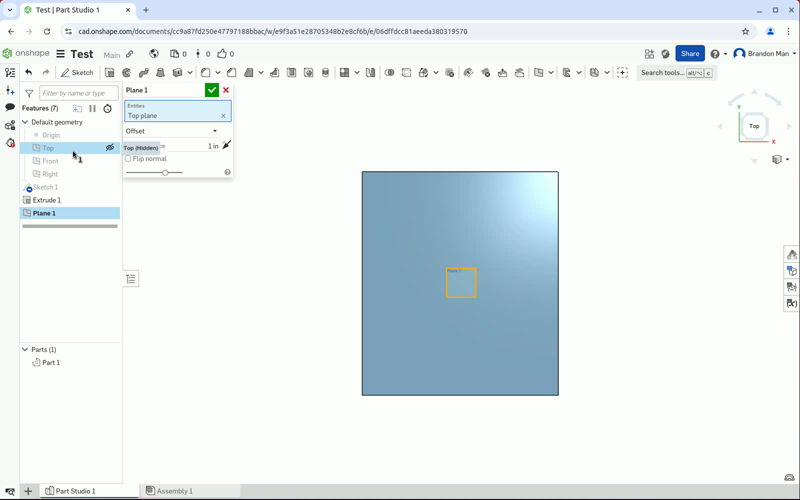
key(tab, 2)
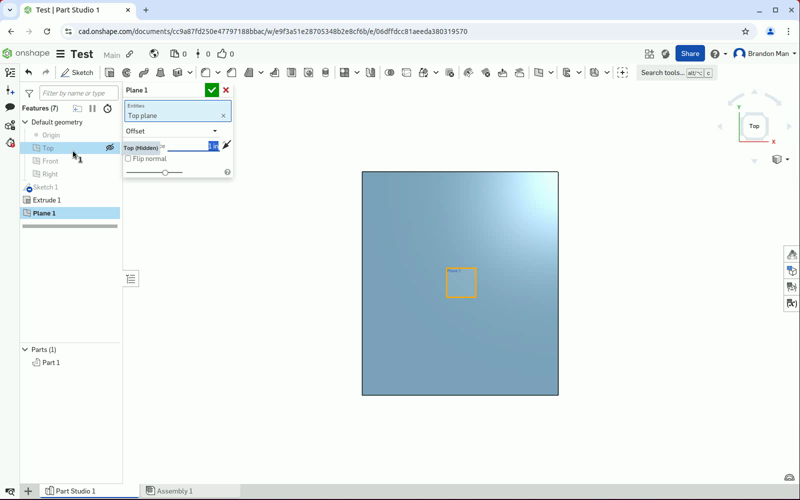
text(0.955)
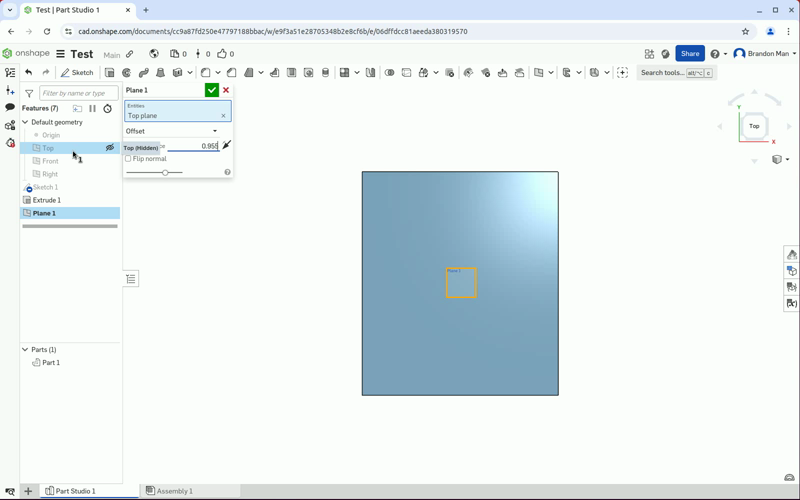
key(enter, 2)
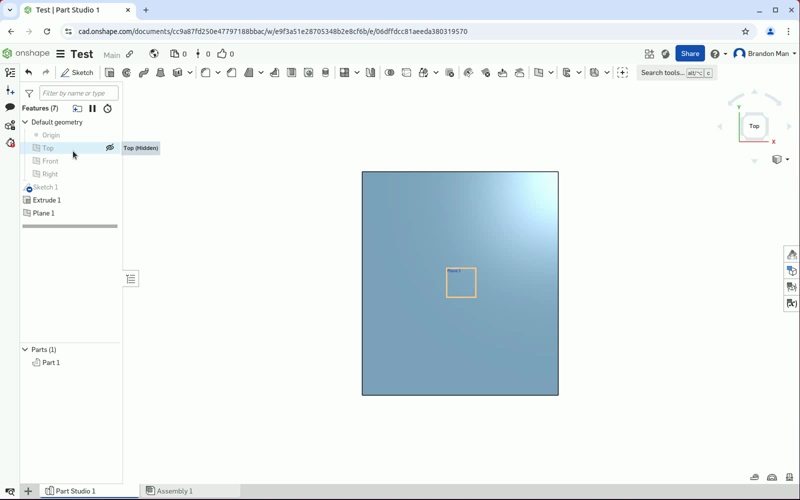
key(shift+s)
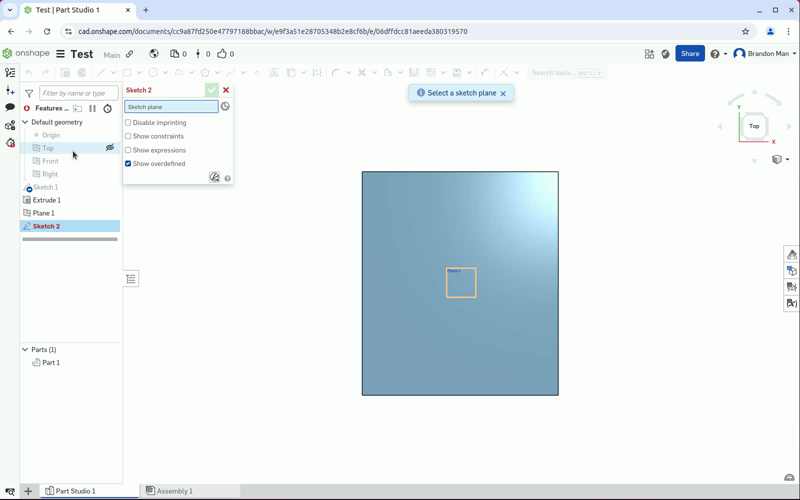
mouse_move(73, 215)
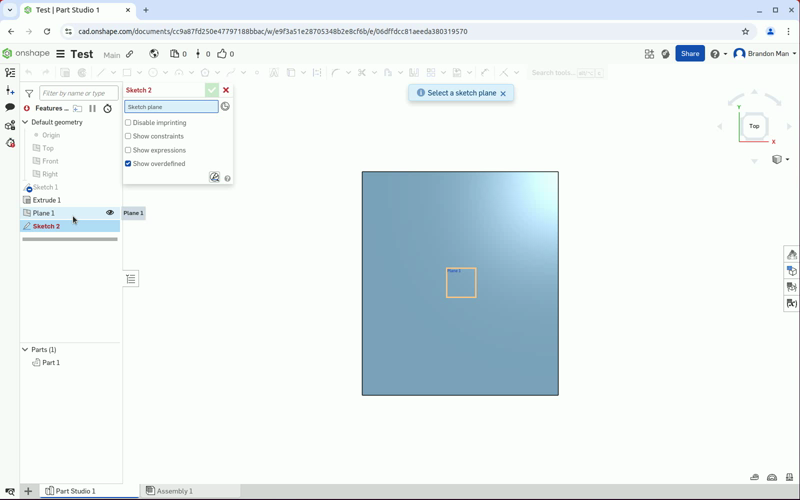
click(73, 215)
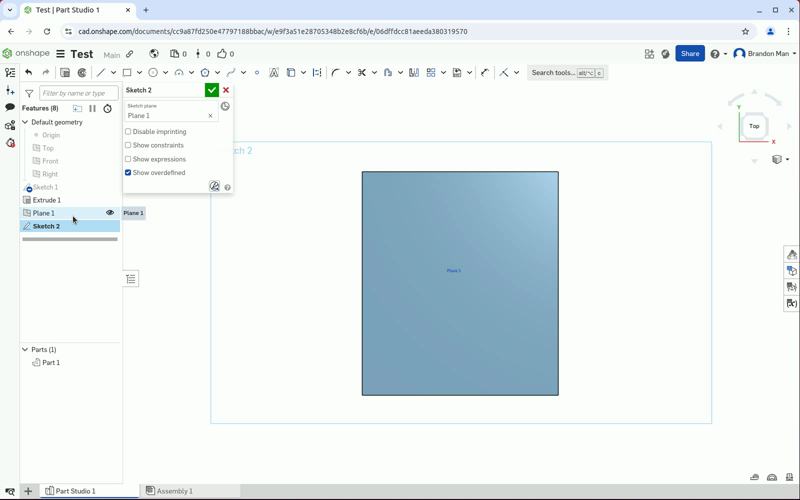
mouse_move(73, 352)
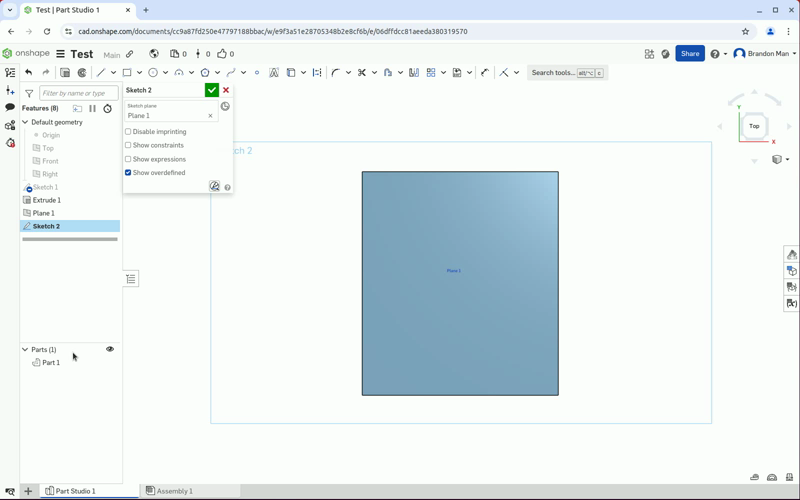
key(y)
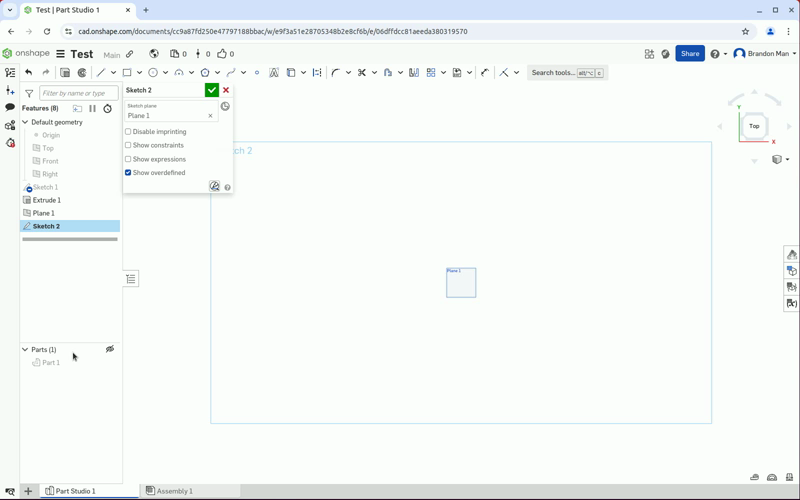
key(c)
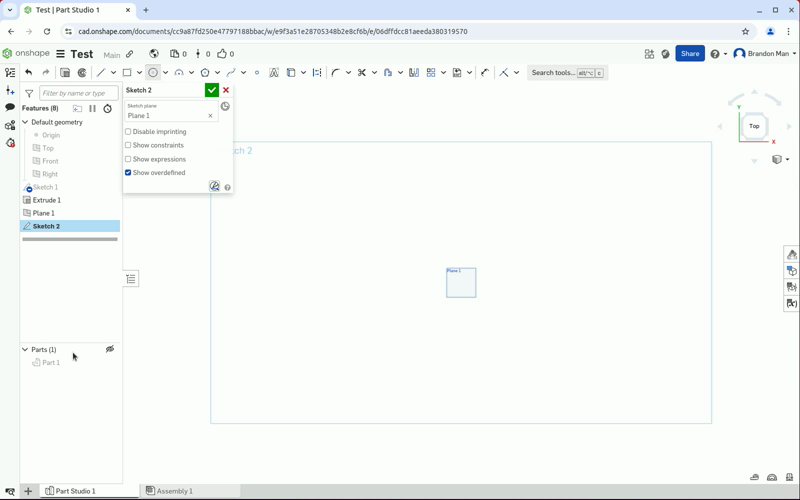
key_down(shift)
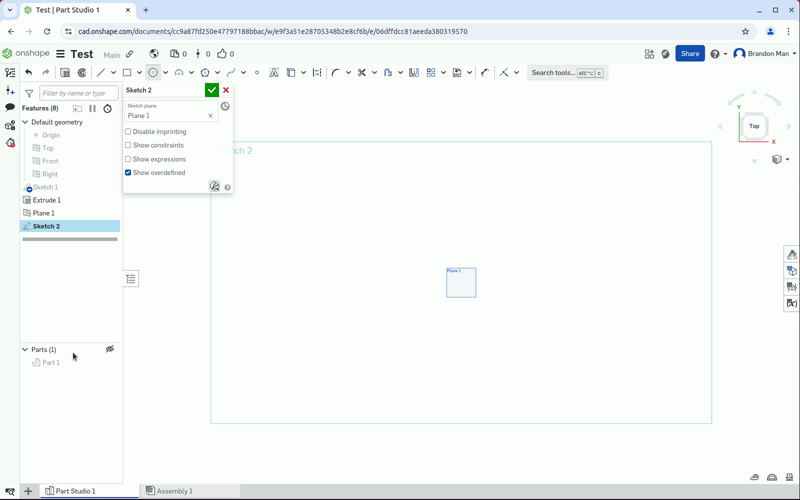
mouse_move(552, 192)
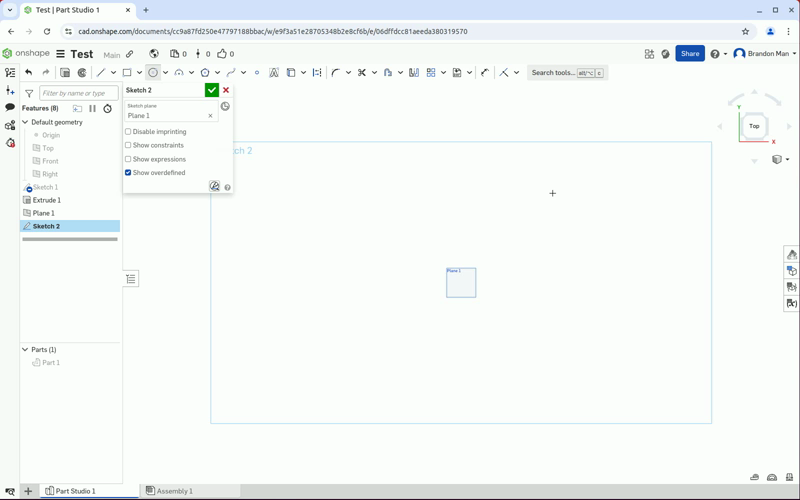
click(552, 192)
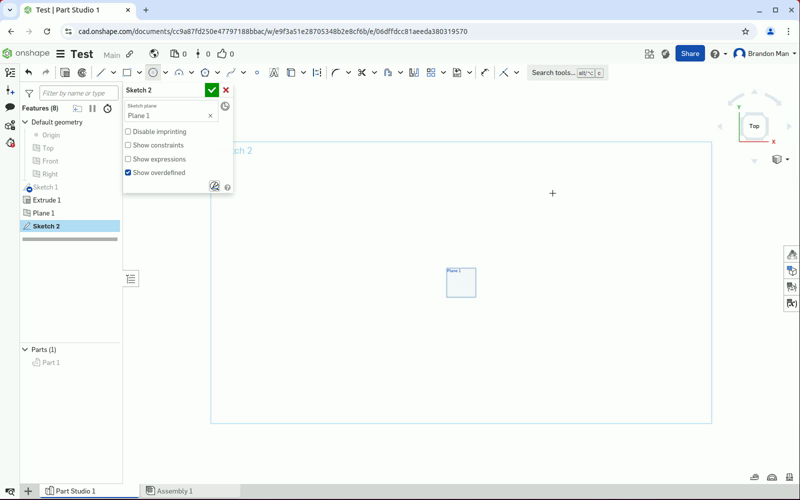
key_up(shift)
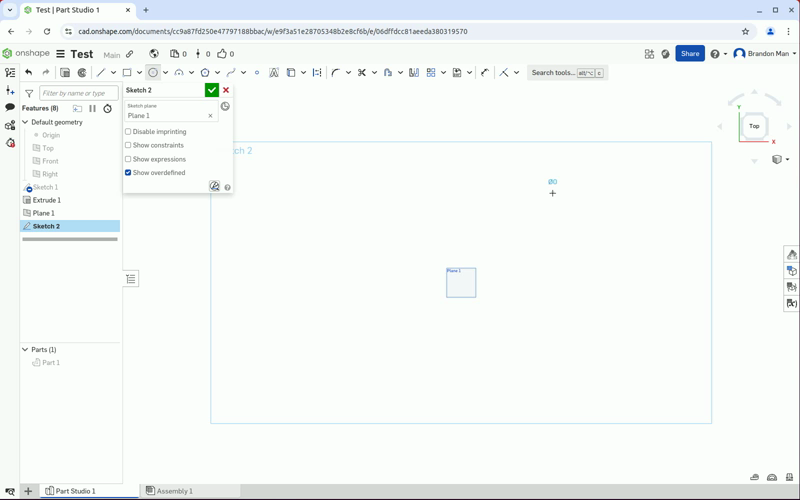
mouse_move(555, 192)
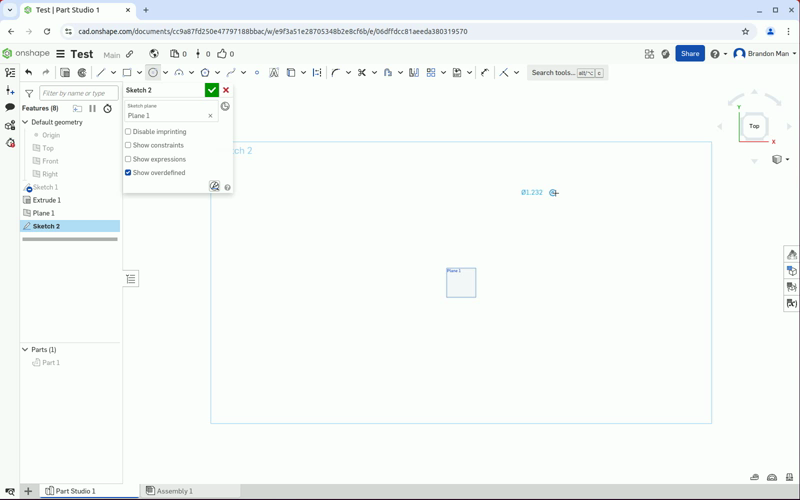
click(555, 192)
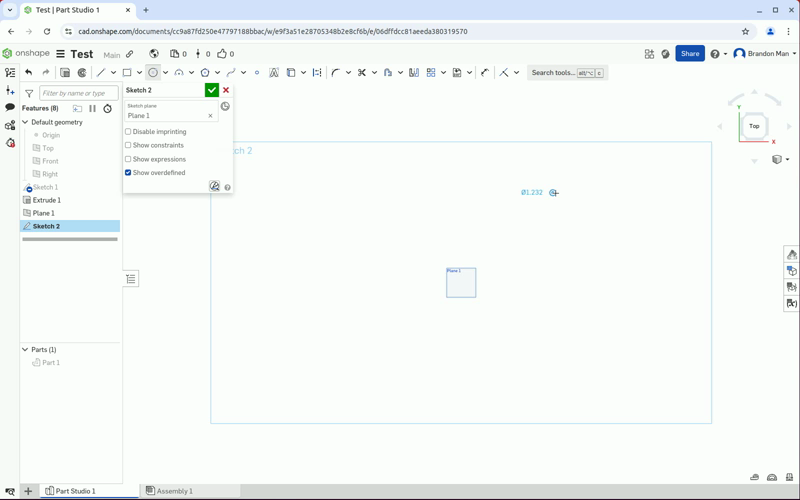
key(esc)
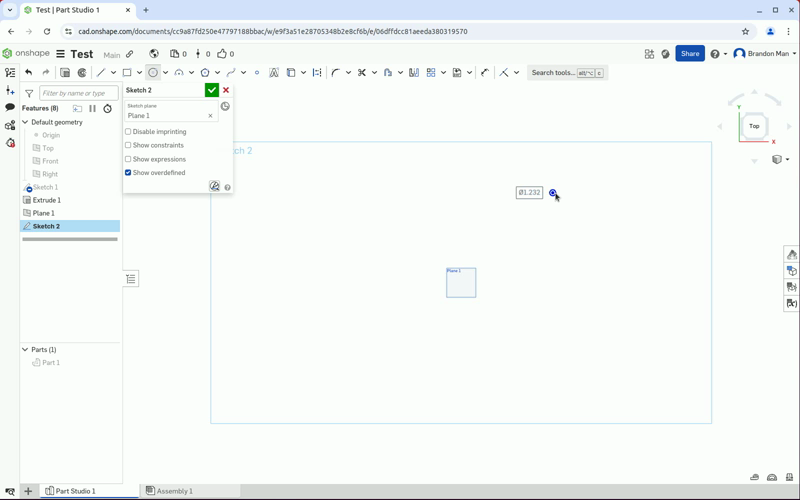
mouse_move(552, 195)
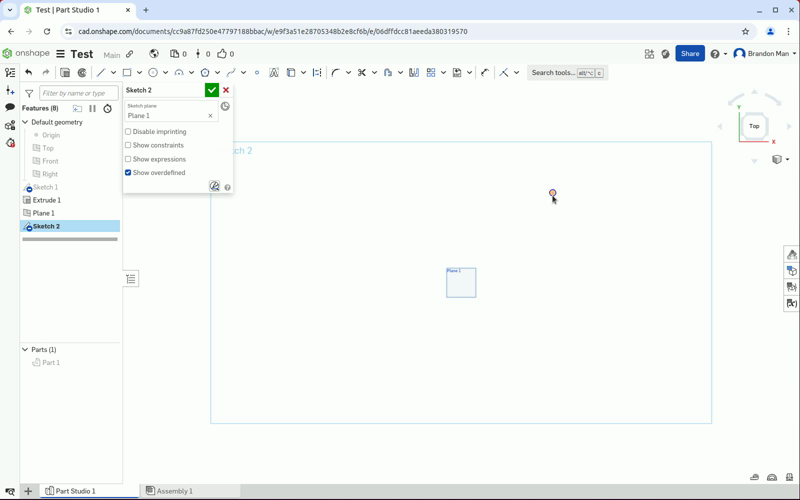
scroll(6)
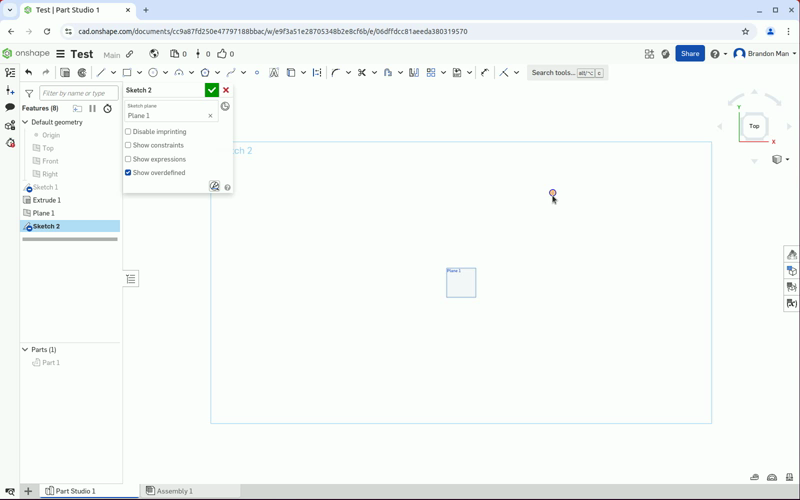
scroll(6)
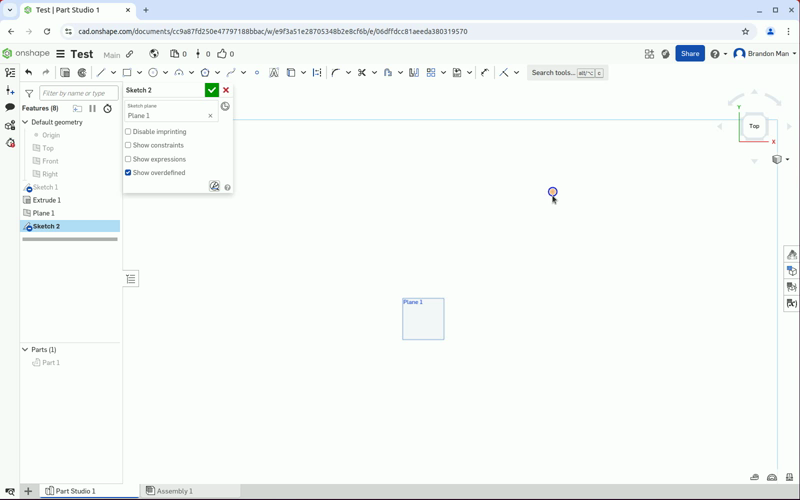
scroll(6)
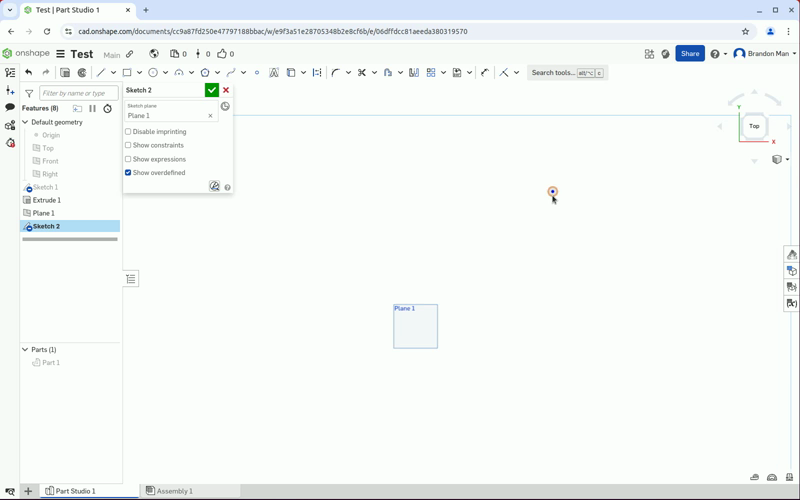
scroll(6)
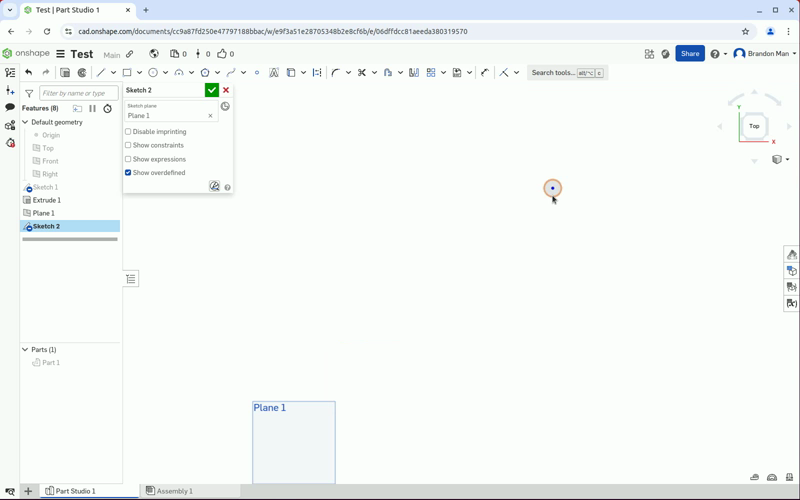
scroll(6)
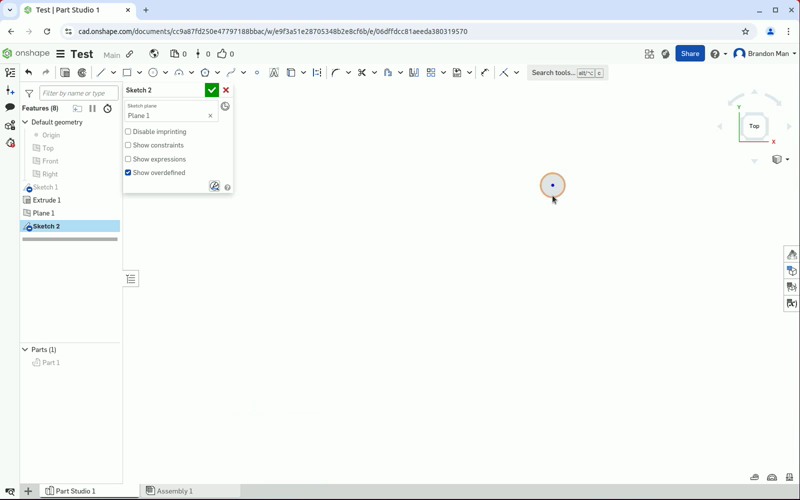
scroll(6)
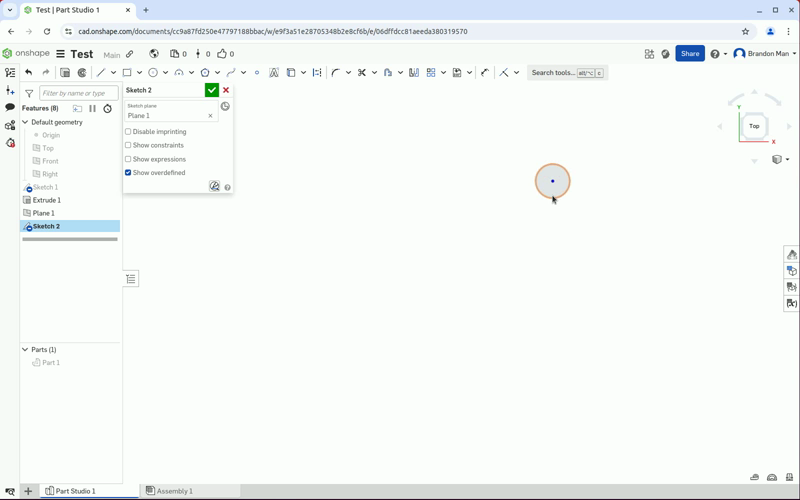
scroll(6)
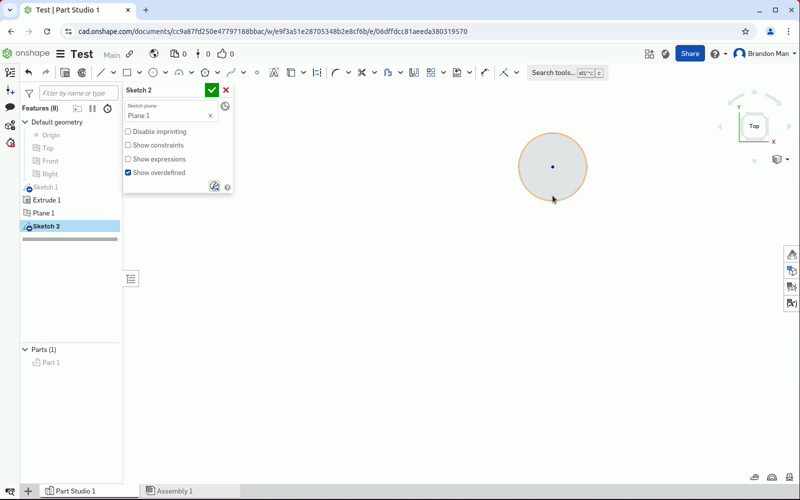
click(552, 195)
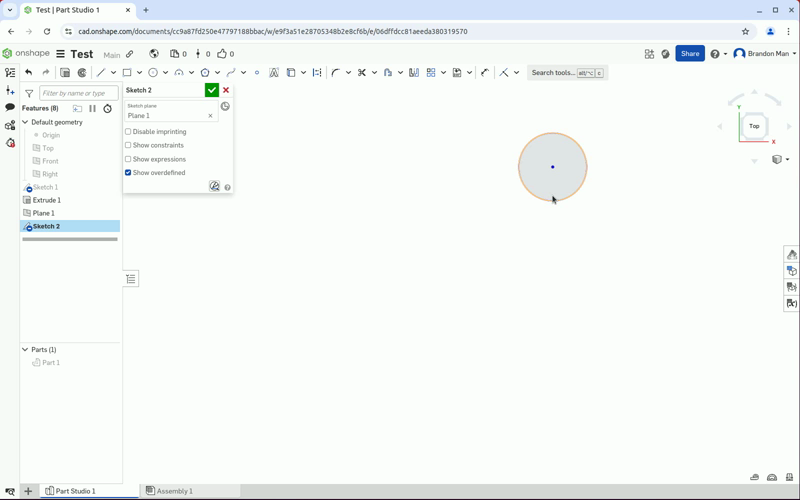
scroll(-6)
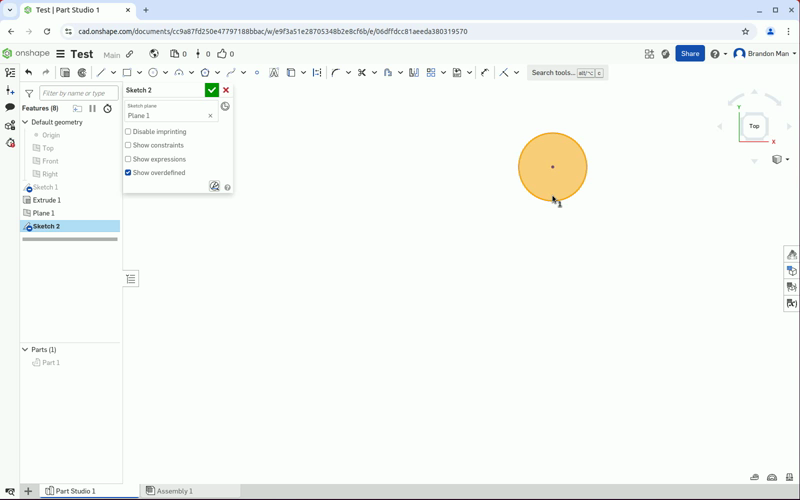
scroll(-6)
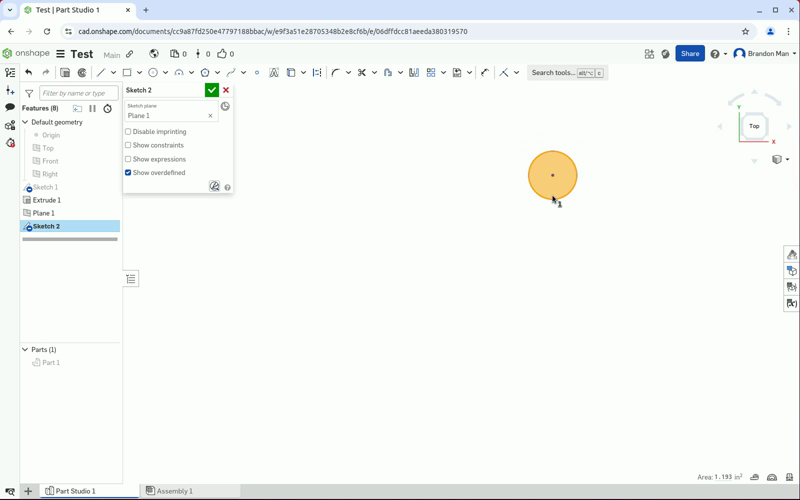
scroll(-6)
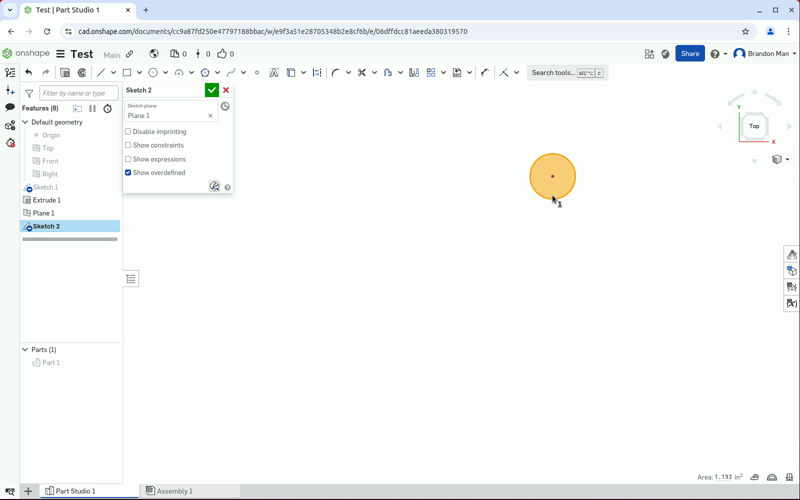
scroll(-6)
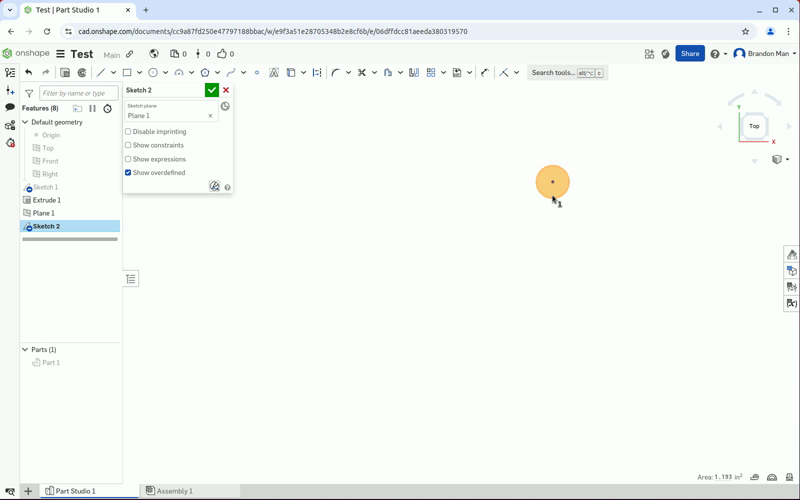
scroll(-6)
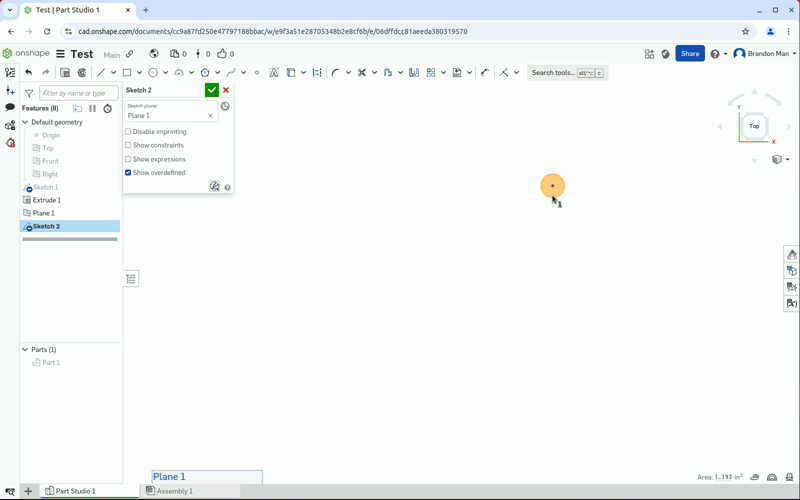
scroll(-6)
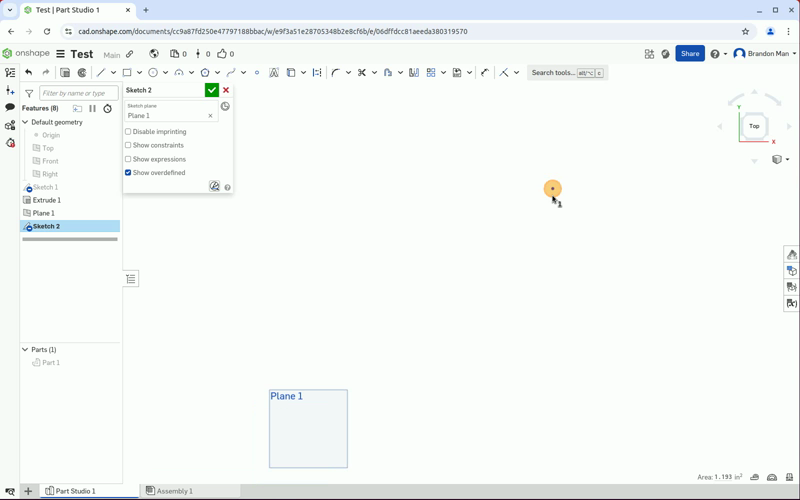
scroll(-6)
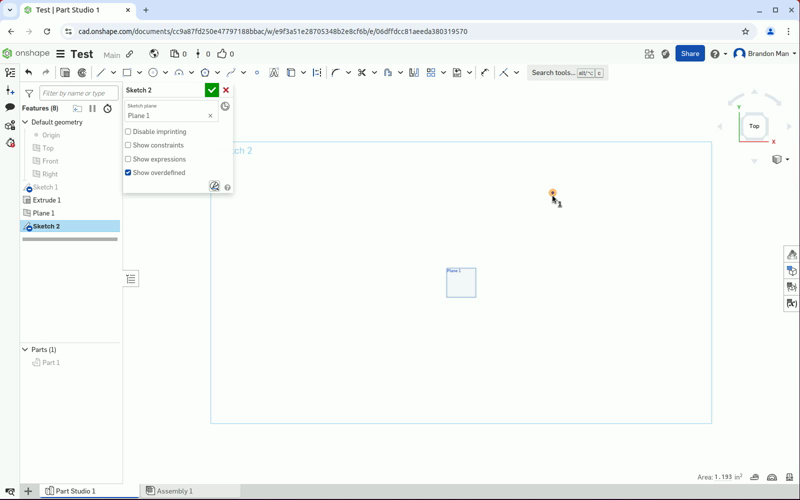
mouse_move(73, 352)
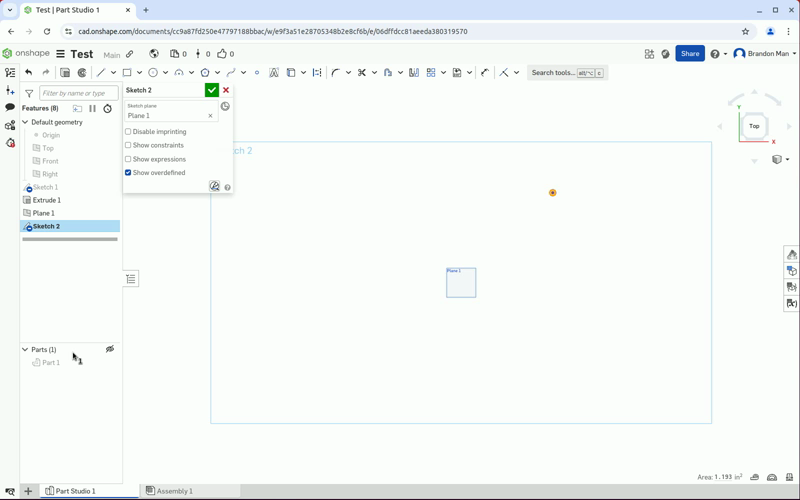
key(shift+y)
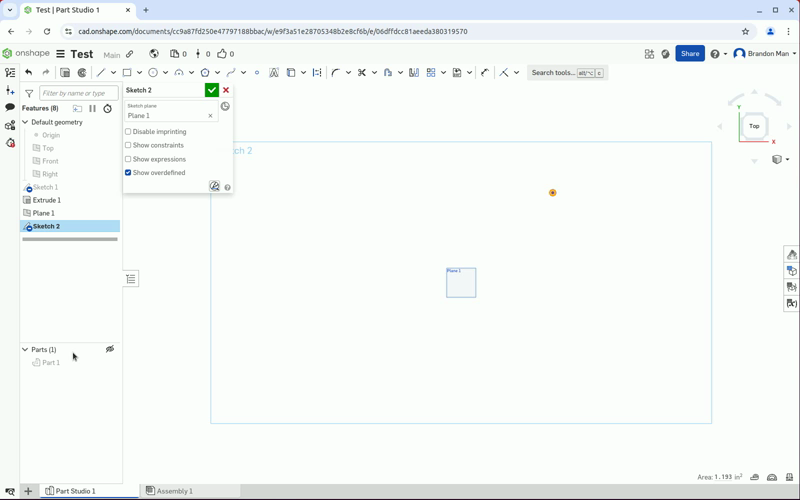
key(shift+e)
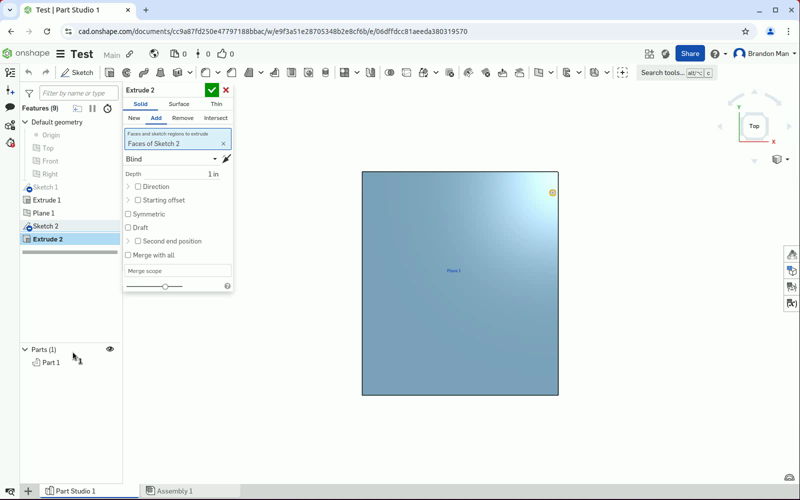
mouse_move(143, 106)
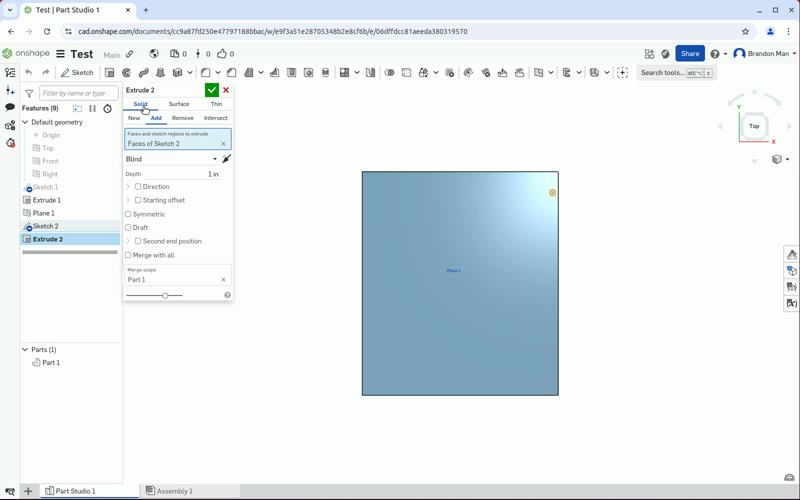
click(143, 106)
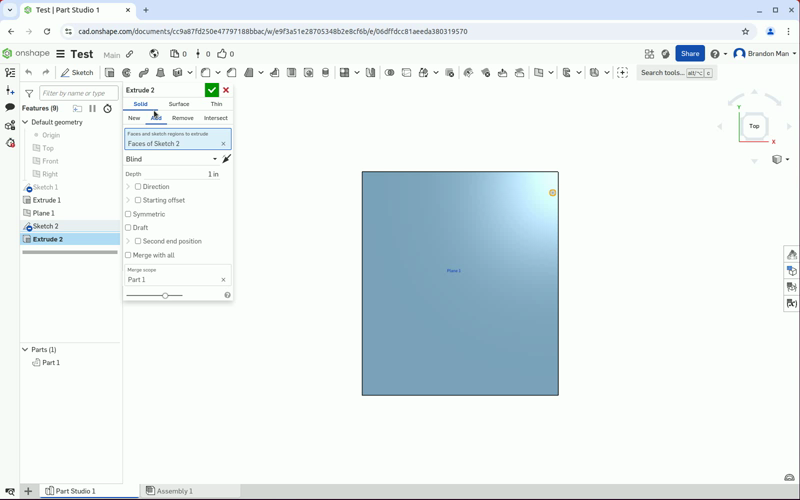
mouse_move(186, 120)
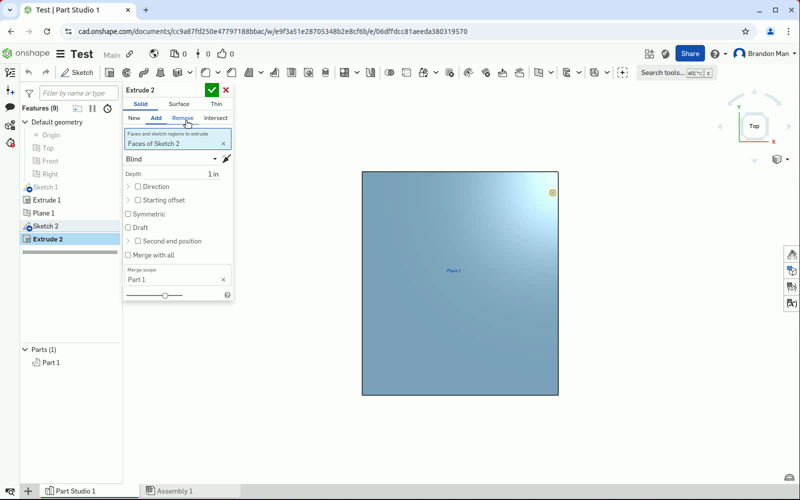
click(186, 120)
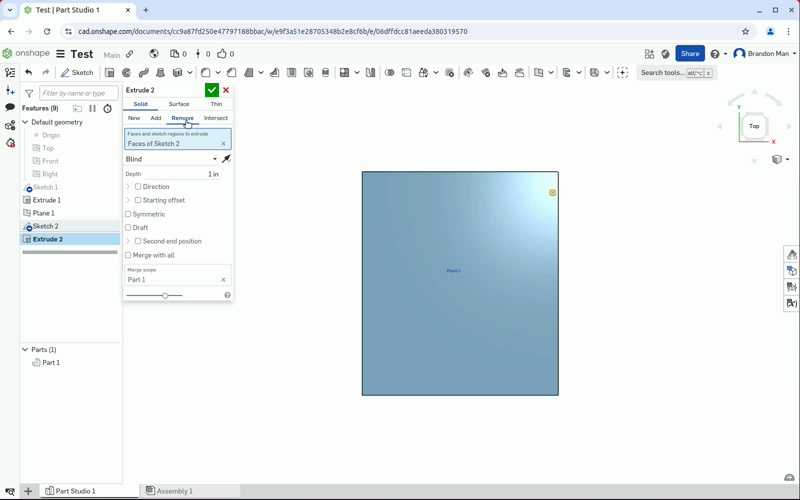
key(tab, 4)
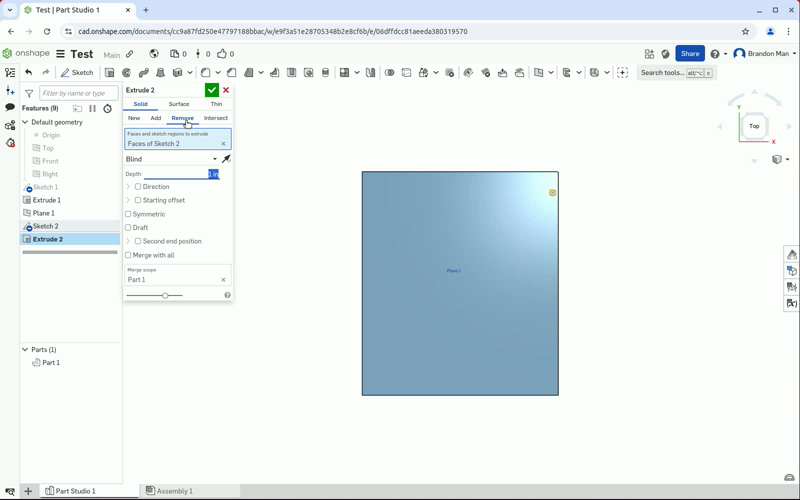
text(7.221)
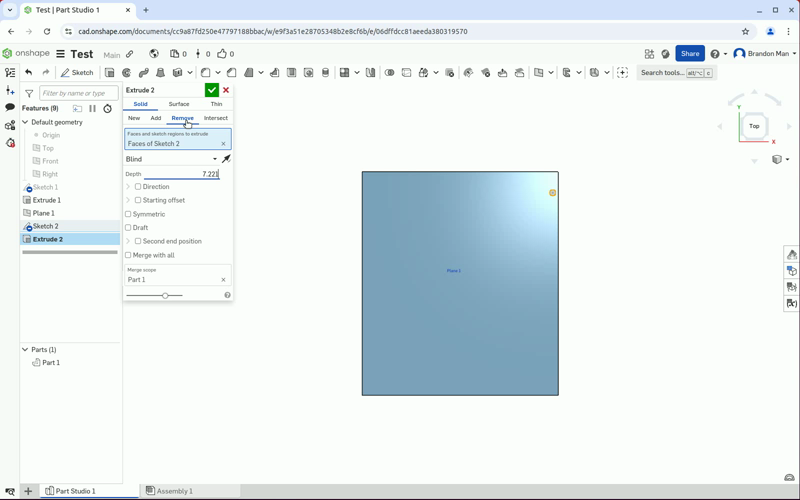
key(tab, 6)
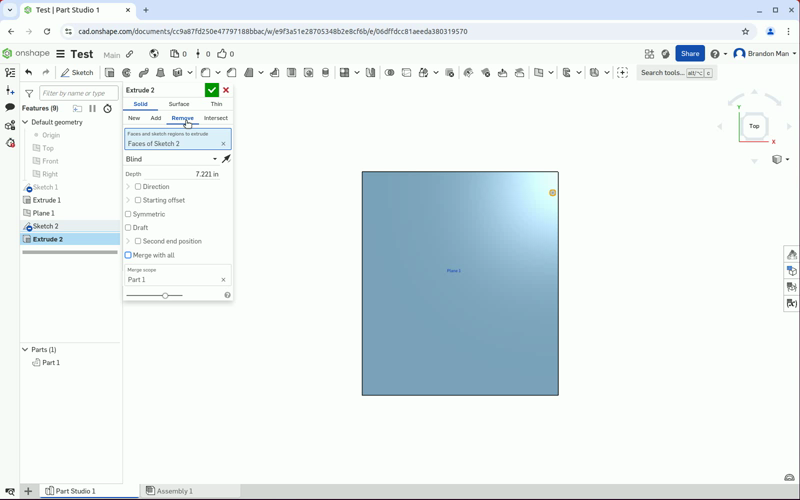
key(space)
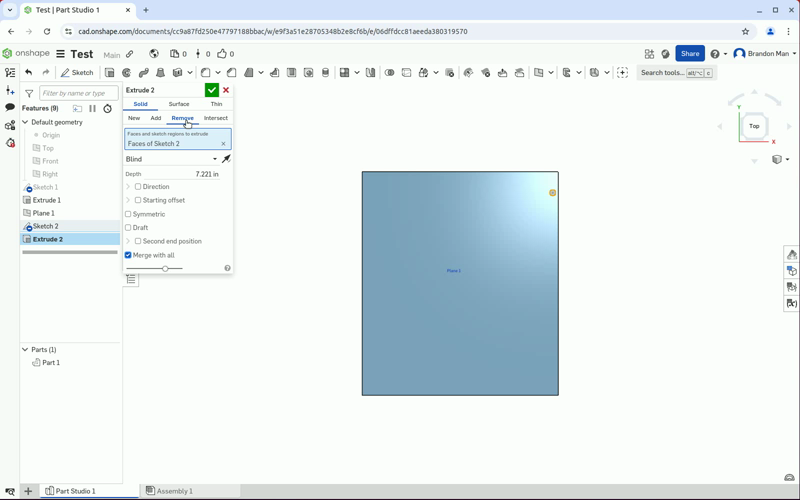
key(enter)
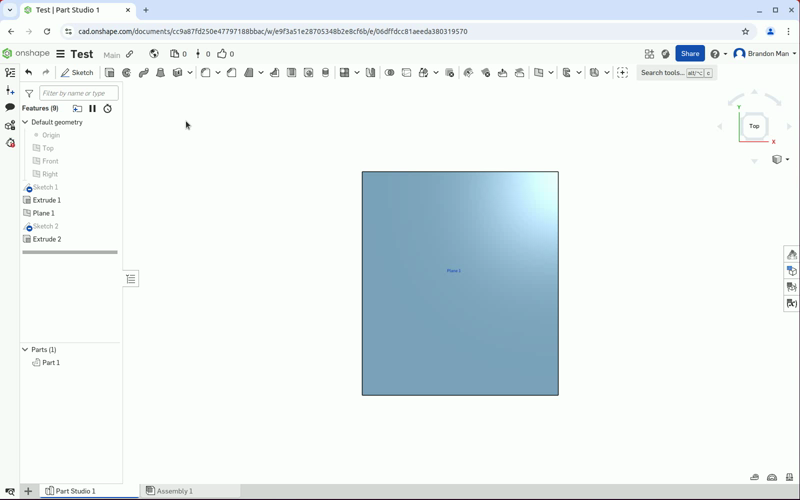
key(shift+h)
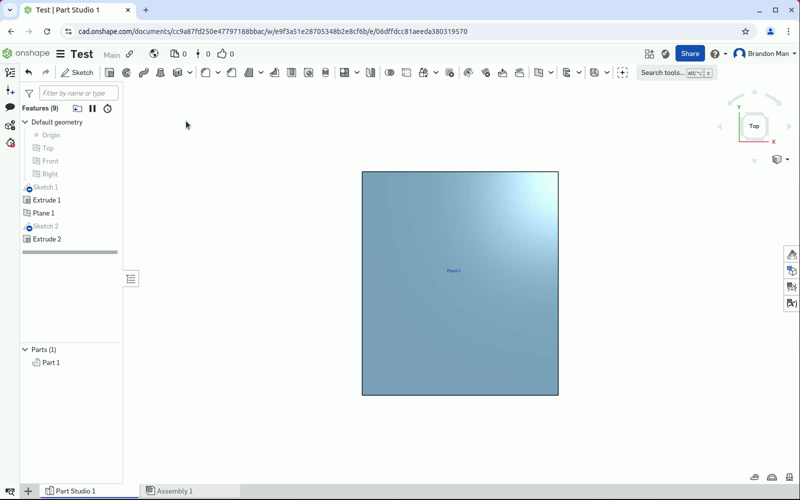
key(shift+h)
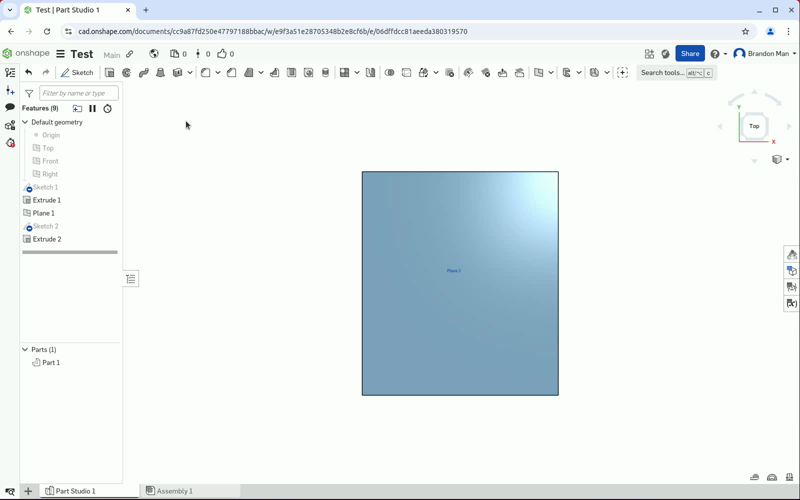
mouse_move(73, 189)
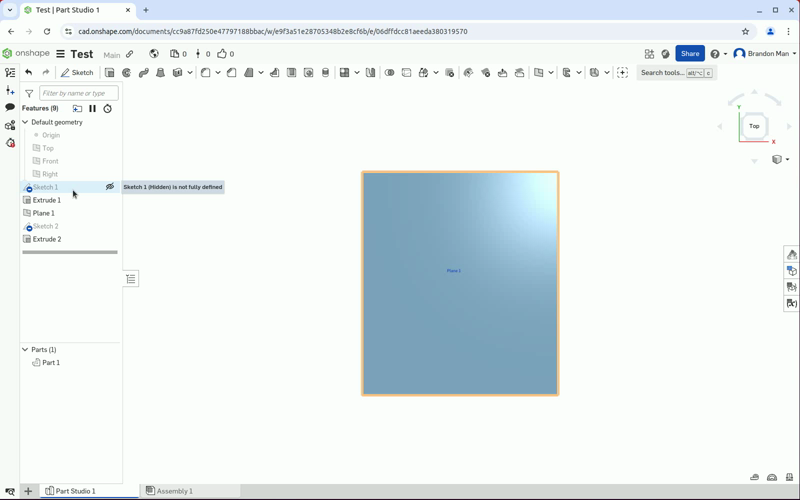
click(73, 189)
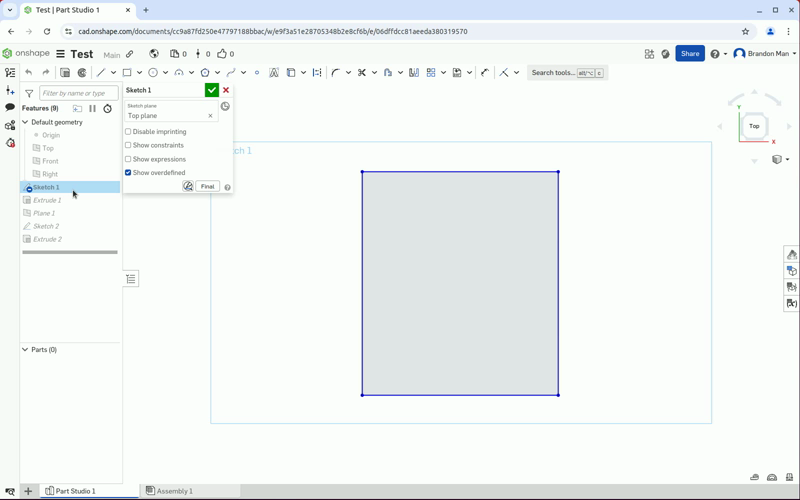
mouse_move(229, 92)
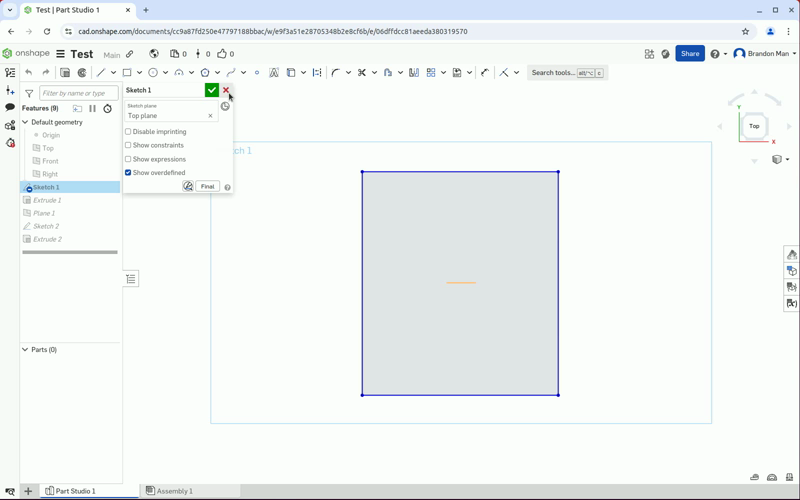
click(229, 92)
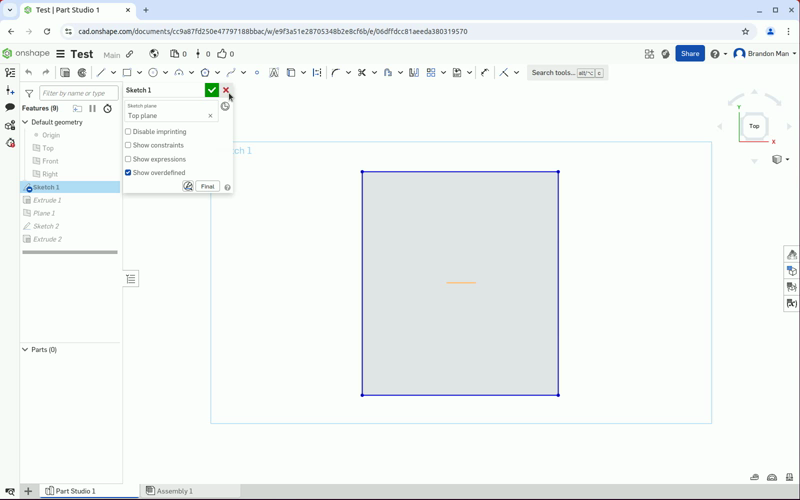
key(shift+s)
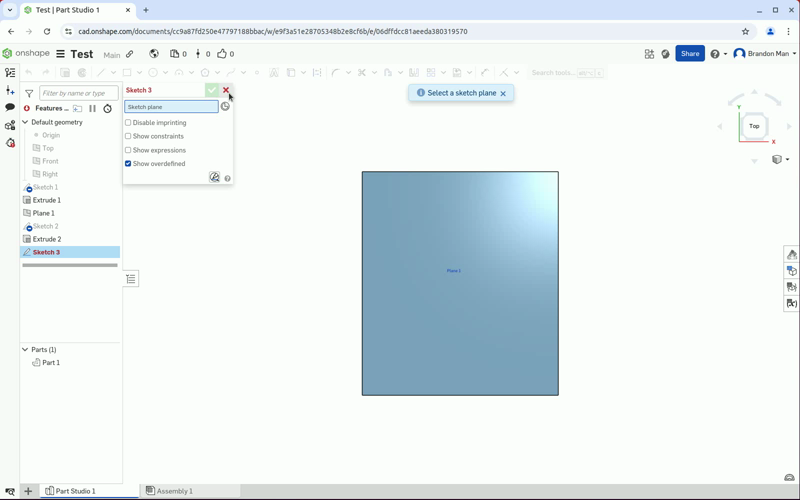
mouse_move(73, 215)
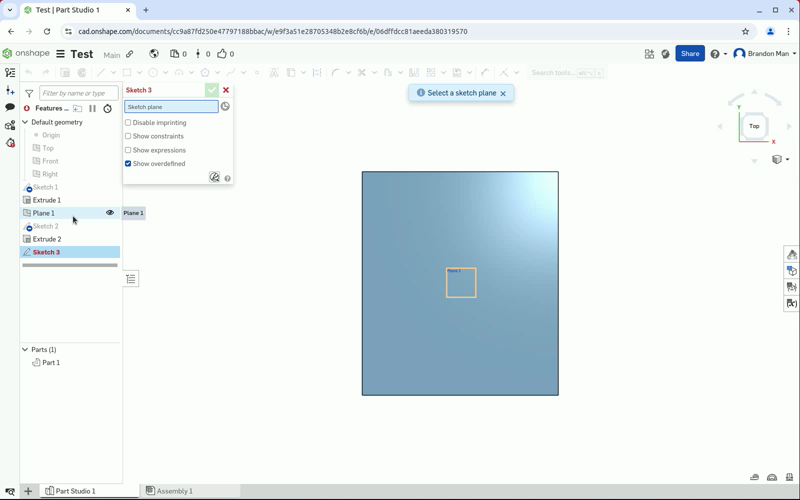
click(73, 215)
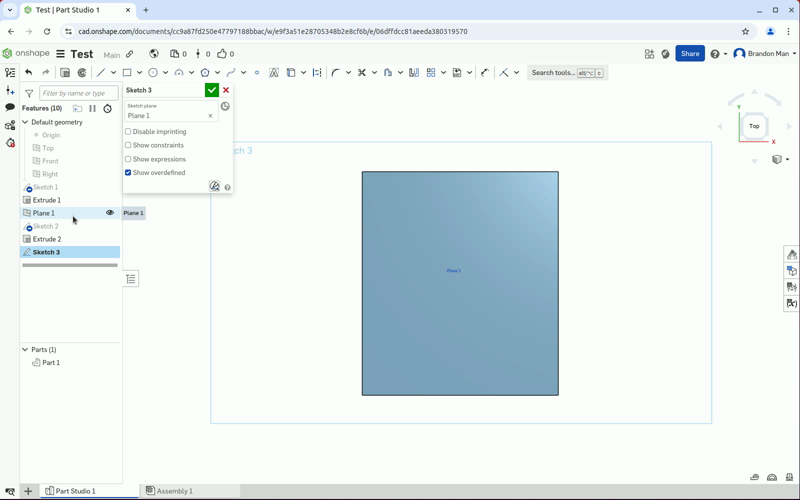
mouse_move(73, 352)
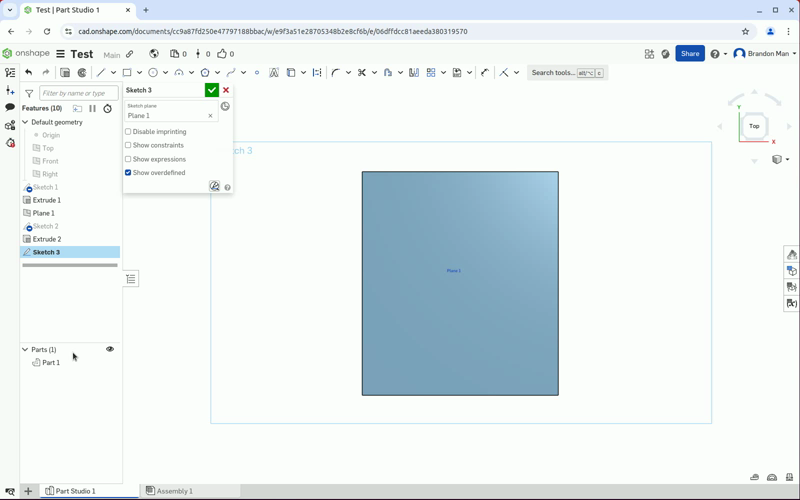
key(y)
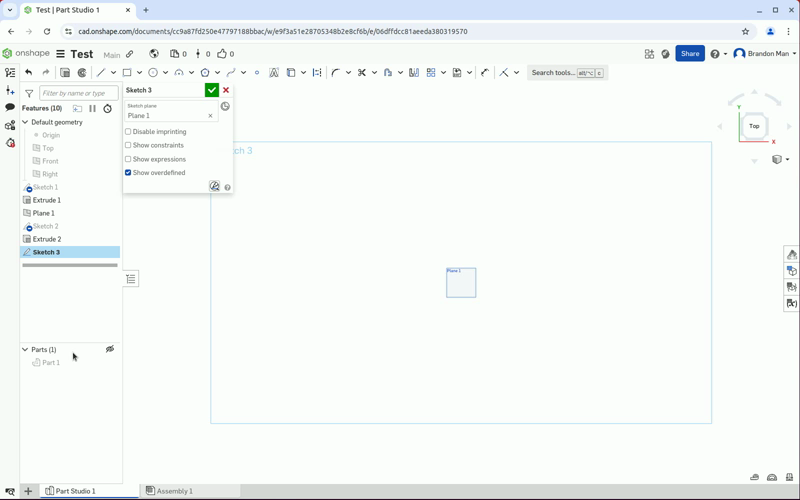
key(c)
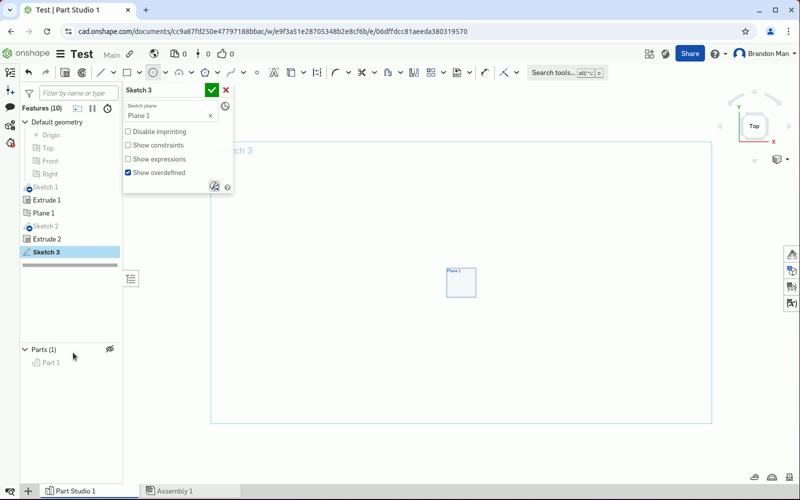
key_down(shift)
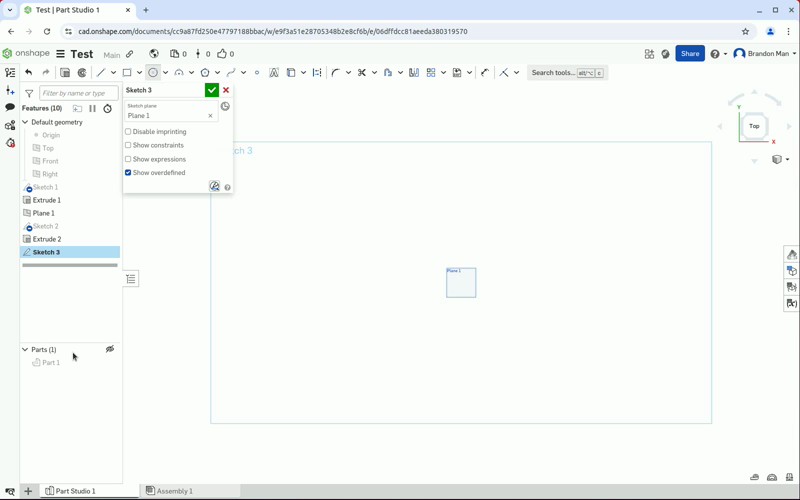
mouse_move(552, 215)
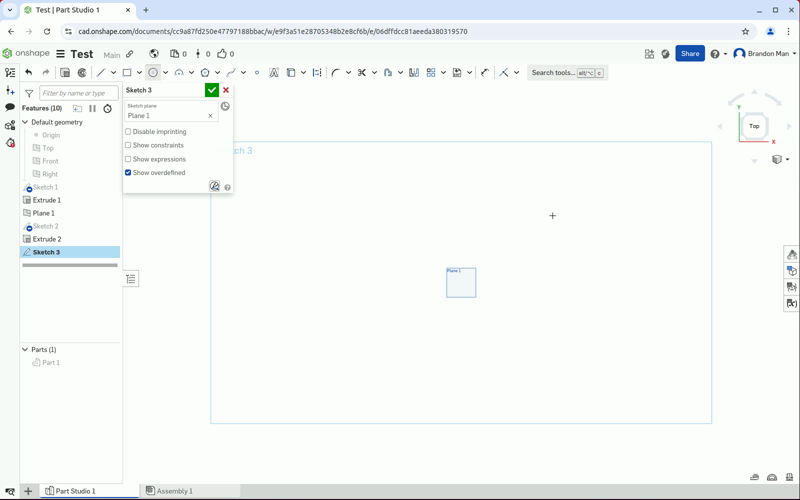
click(552, 215)
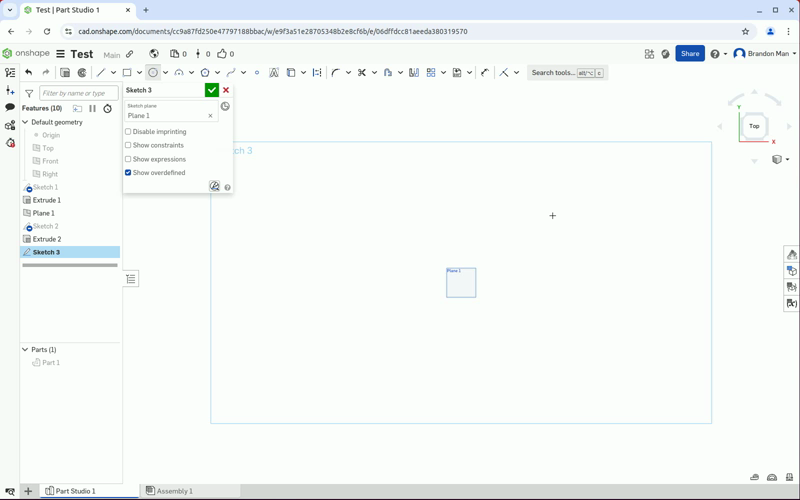
key_up(shift)
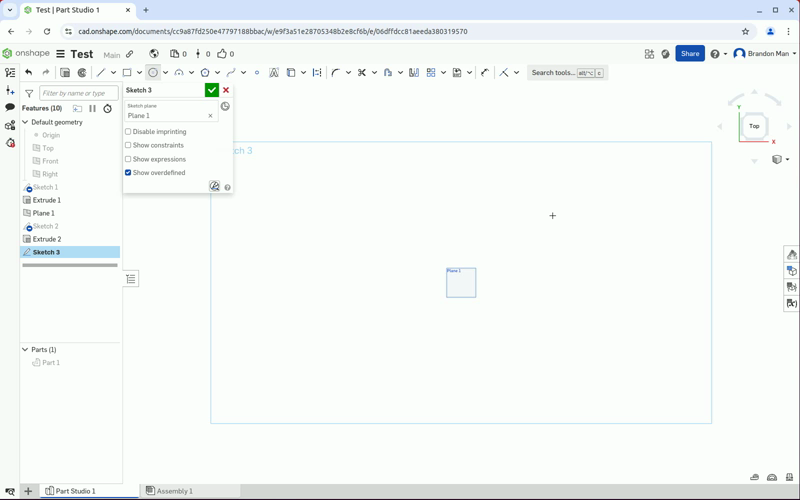
mouse_move(555, 215)
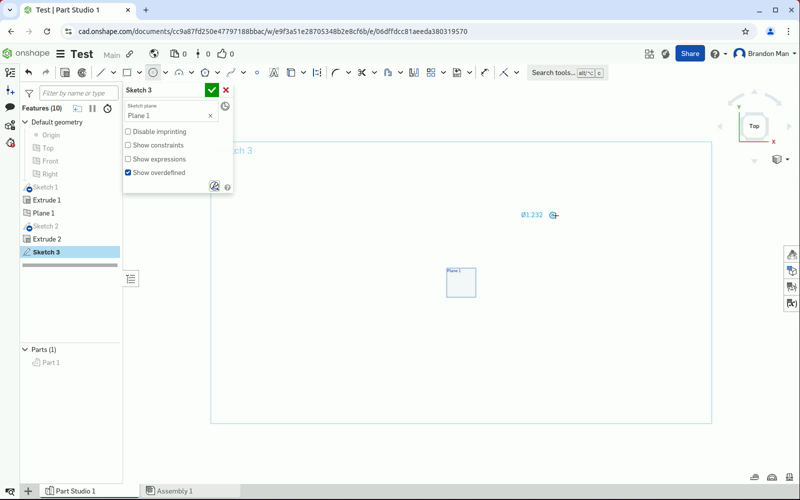
click(555, 215)
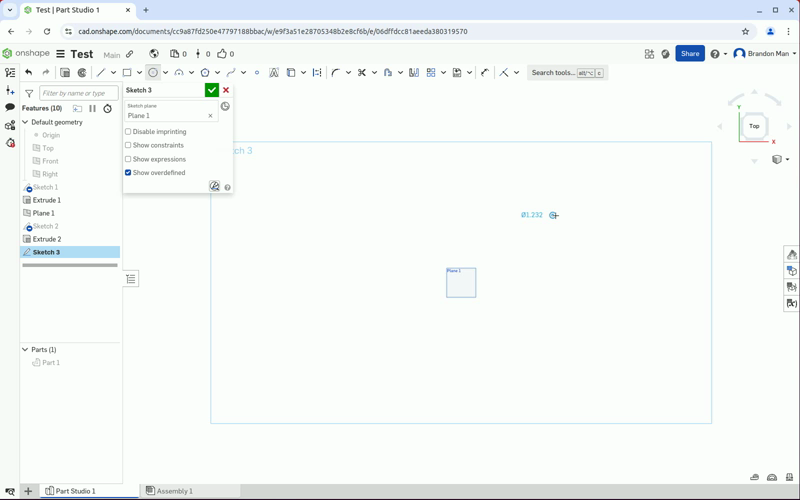
key(esc)
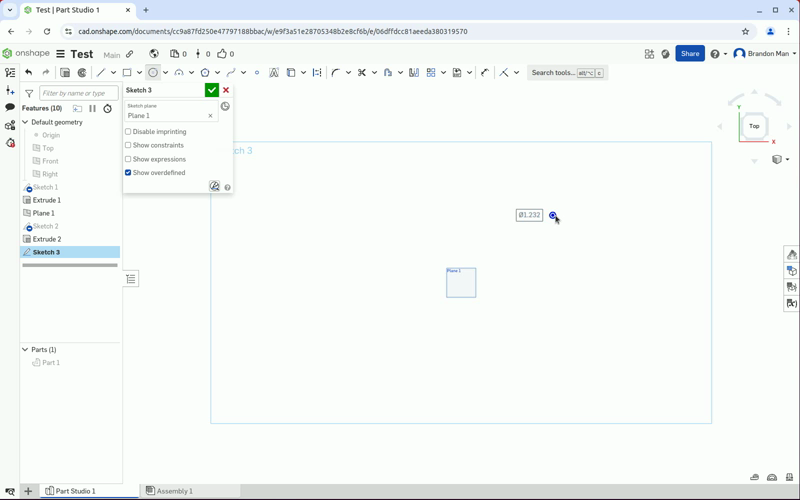
mouse_move(552, 216)
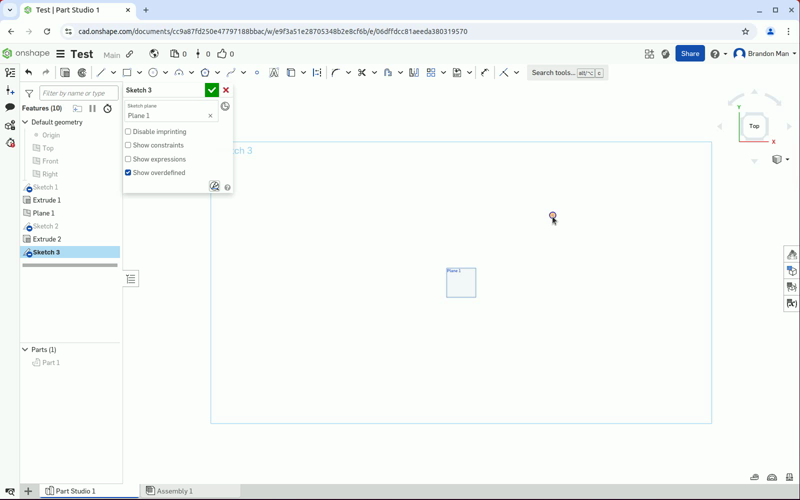
scroll(6)
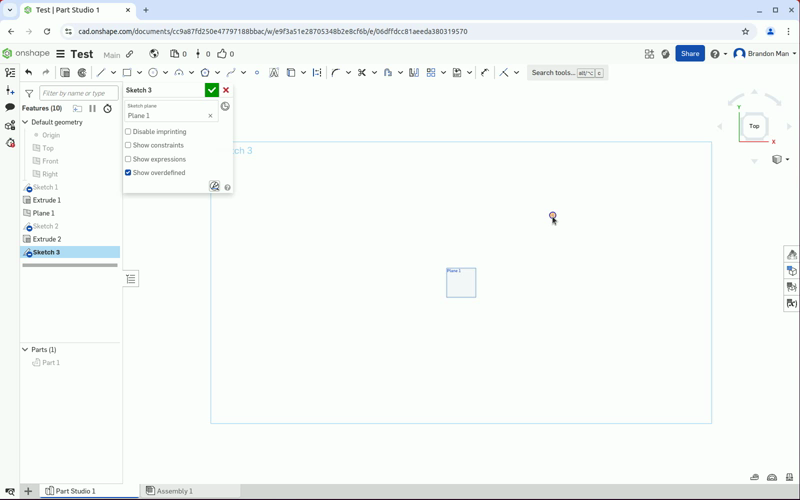
scroll(6)
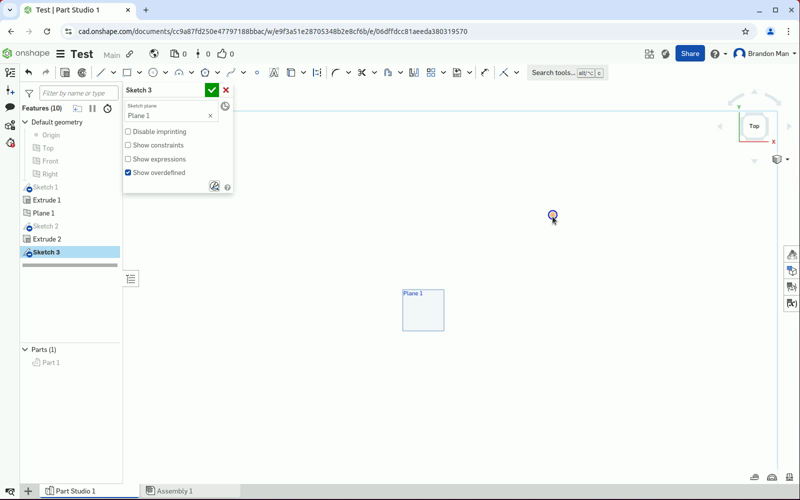
scroll(6)
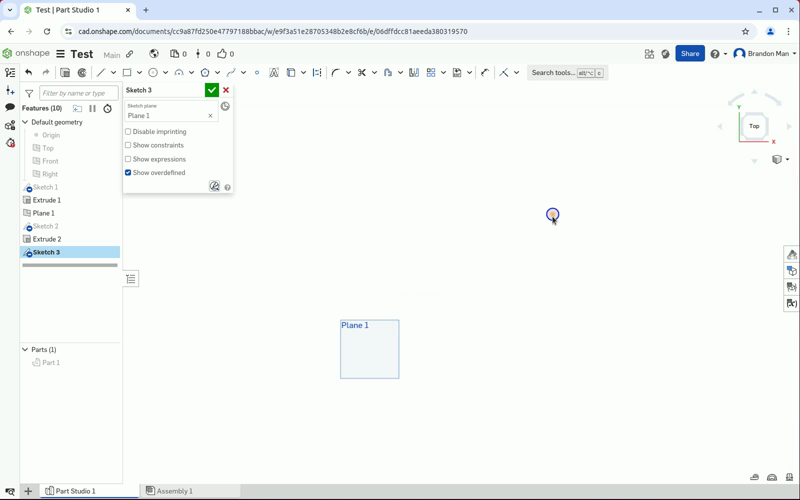
scroll(6)
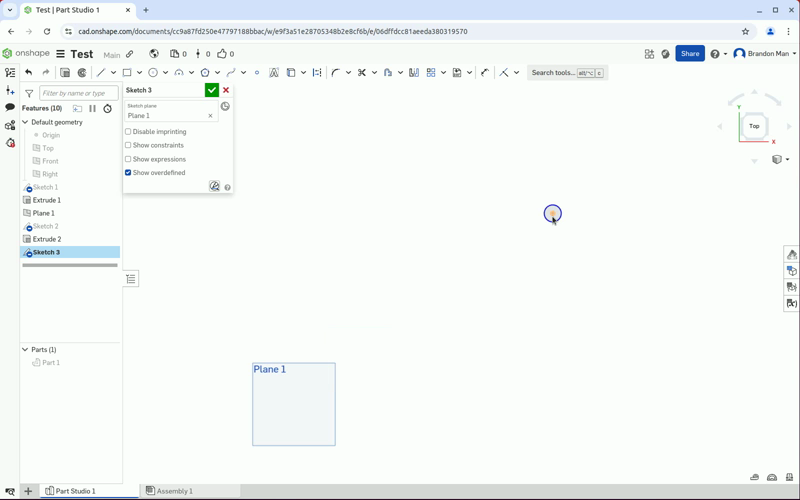
scroll(6)
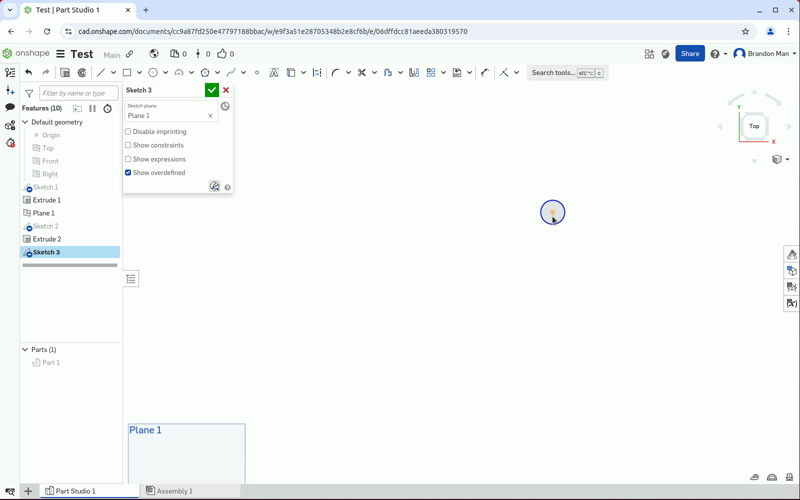
scroll(6)
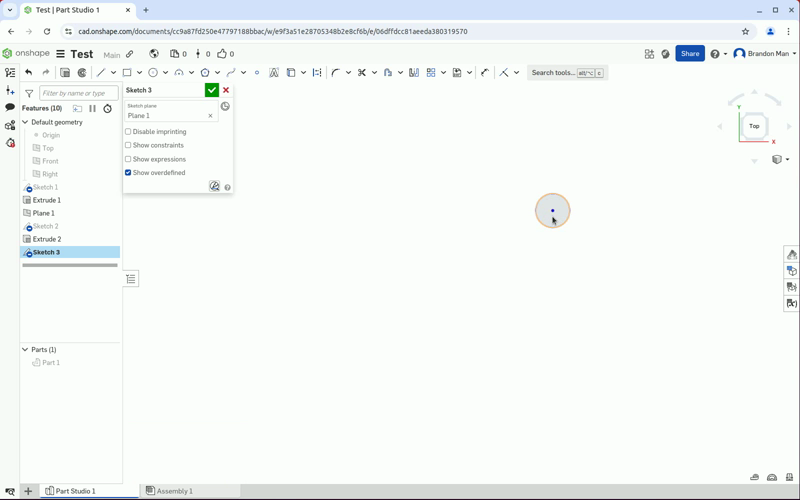
scroll(6)
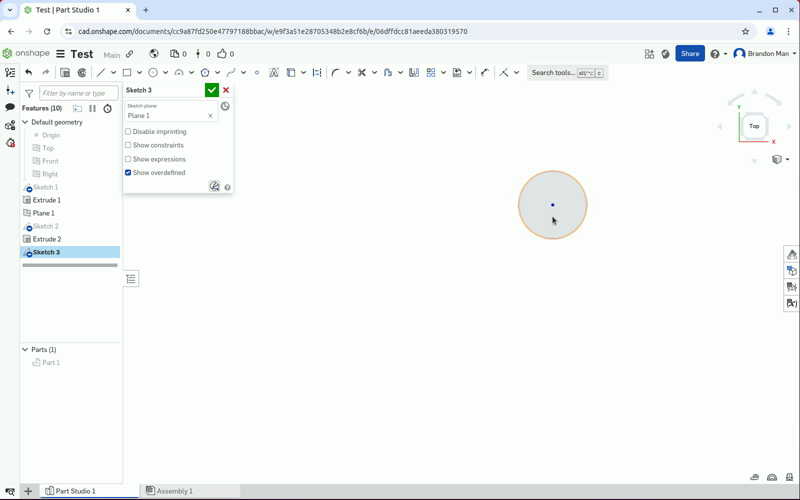
click(552, 216)
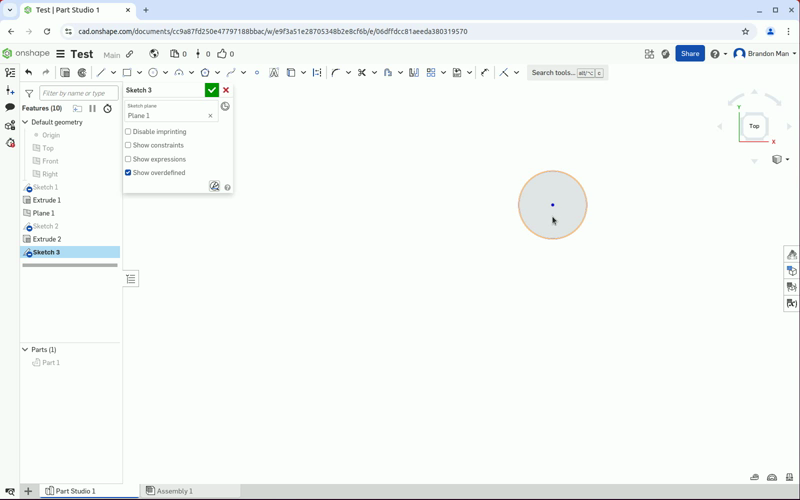
scroll(-6)
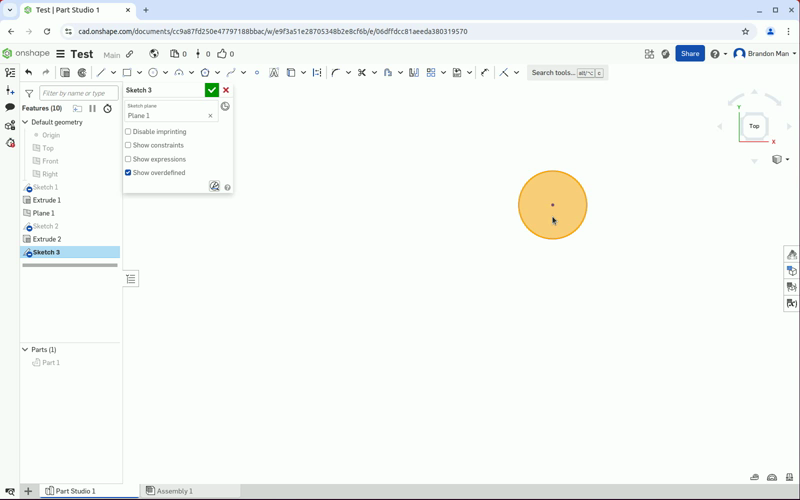
scroll(-6)
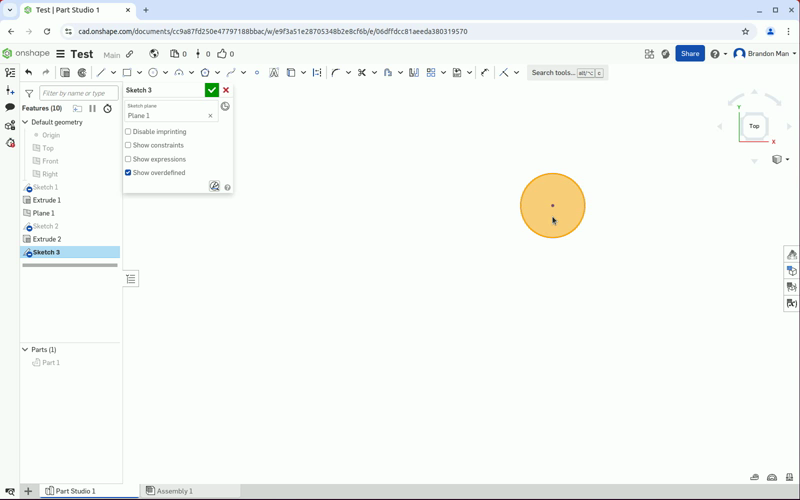
scroll(-6)
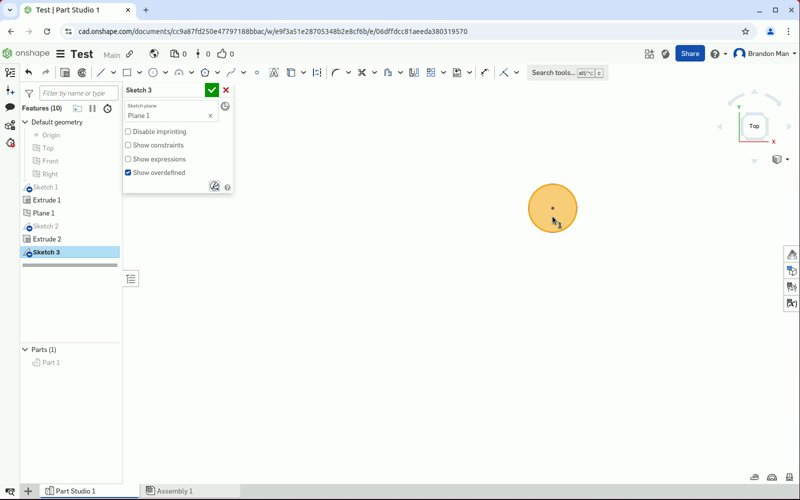
scroll(-6)
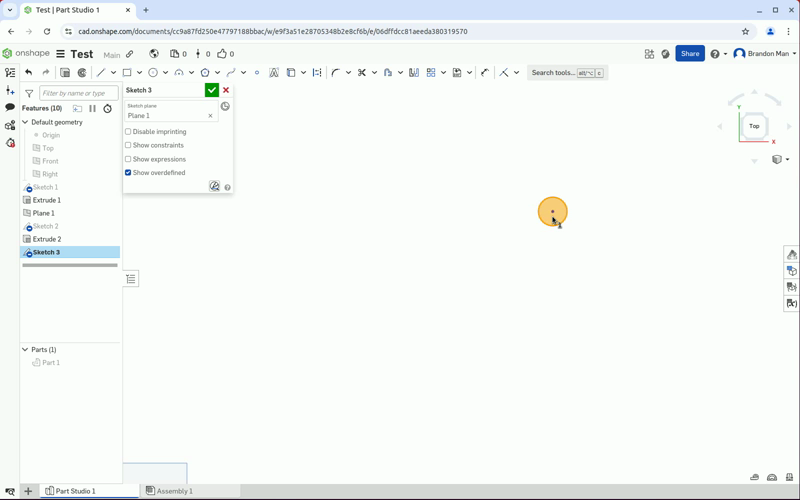
scroll(-6)
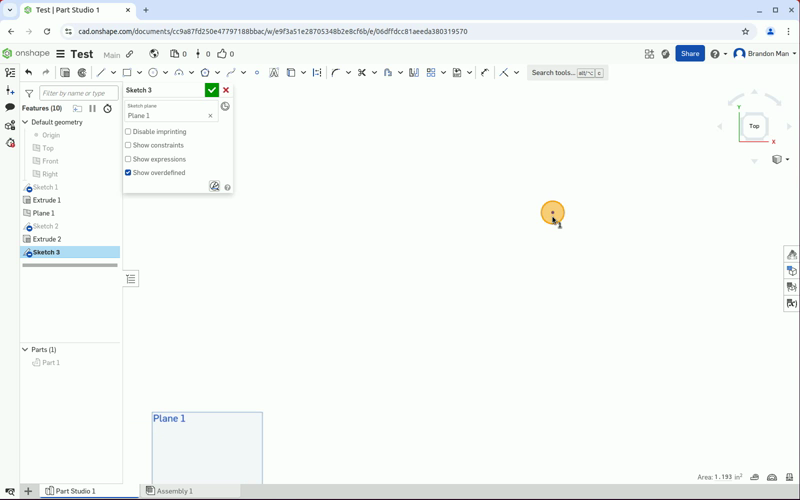
scroll(-6)
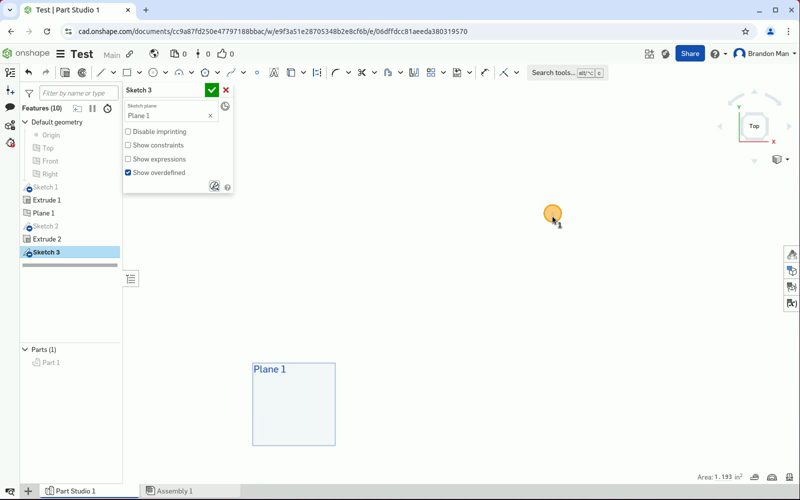
scroll(-6)
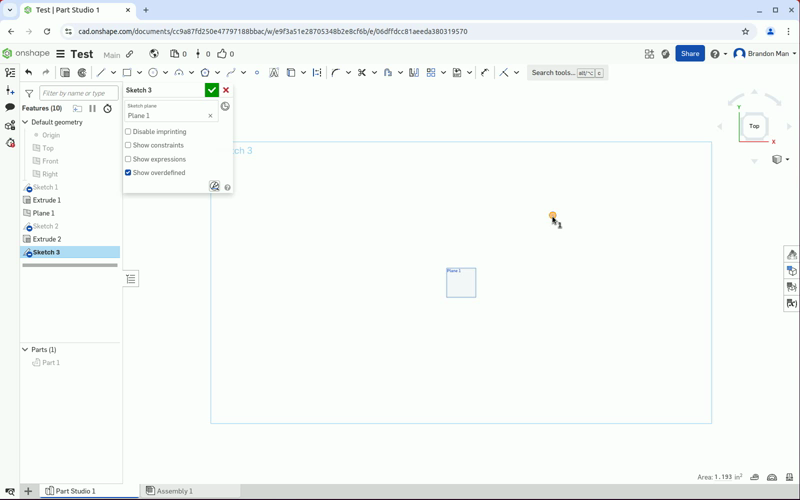
mouse_move(73, 352)
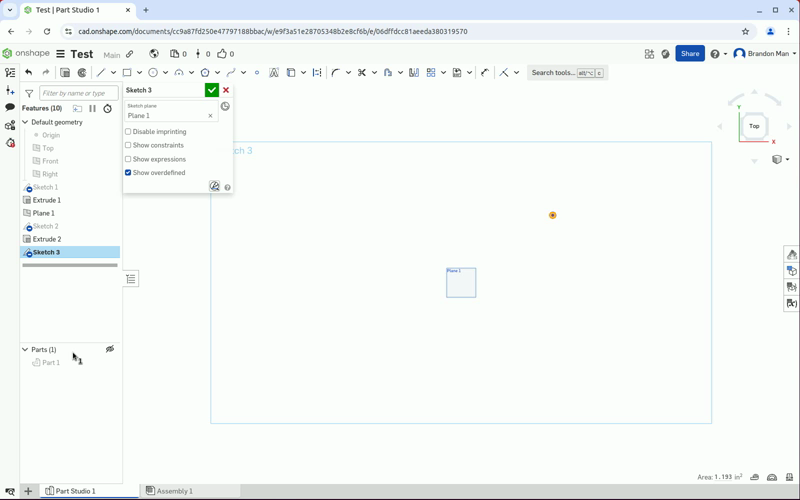
key(shift+y)
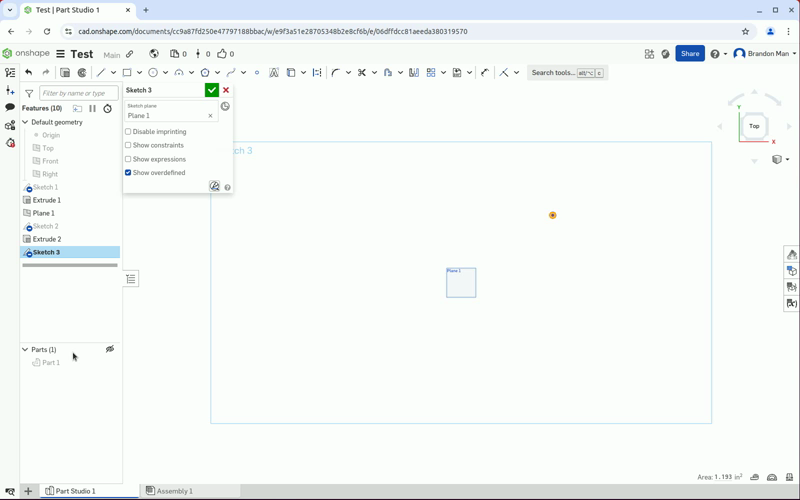
key(shift+e)
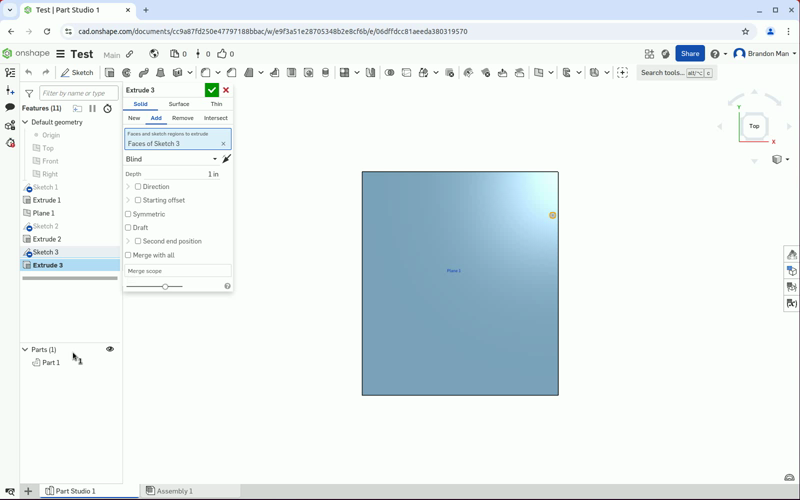
mouse_move(143, 106)
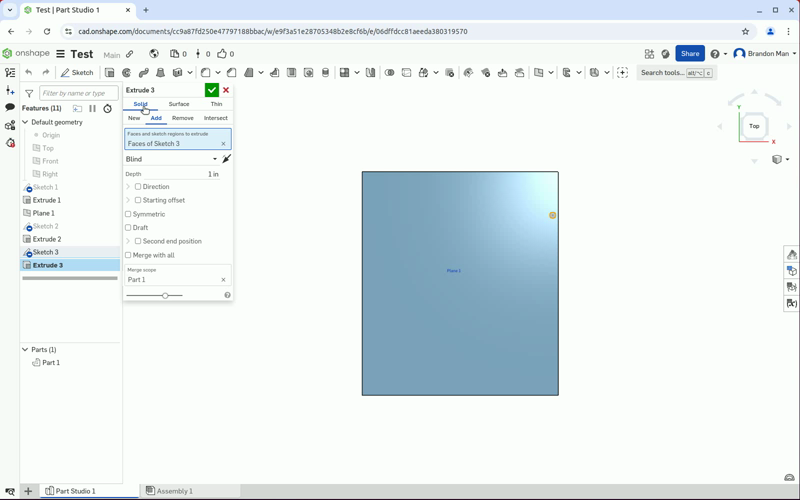
click(143, 106)
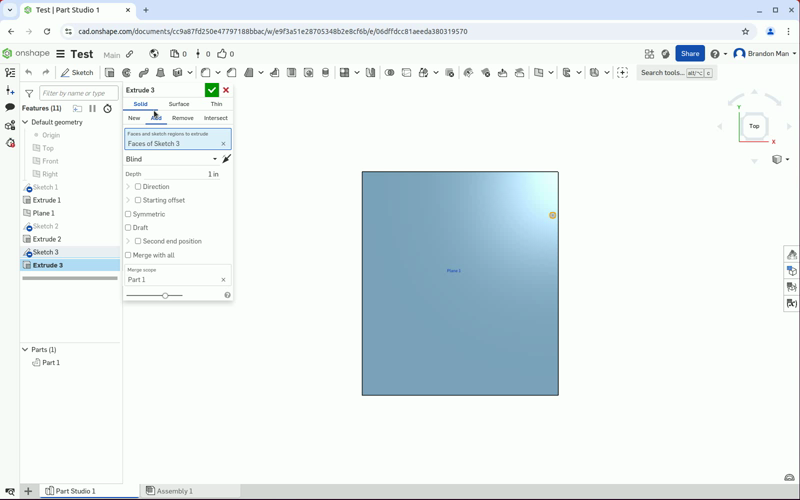
mouse_move(186, 120)
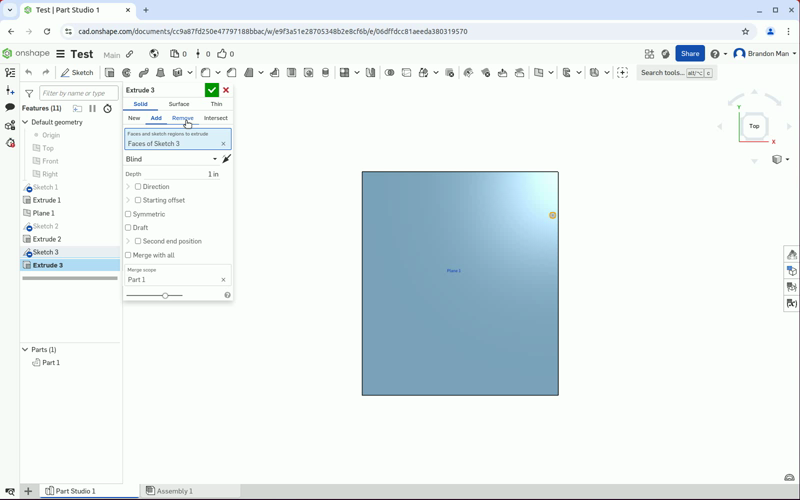
click(186, 120)
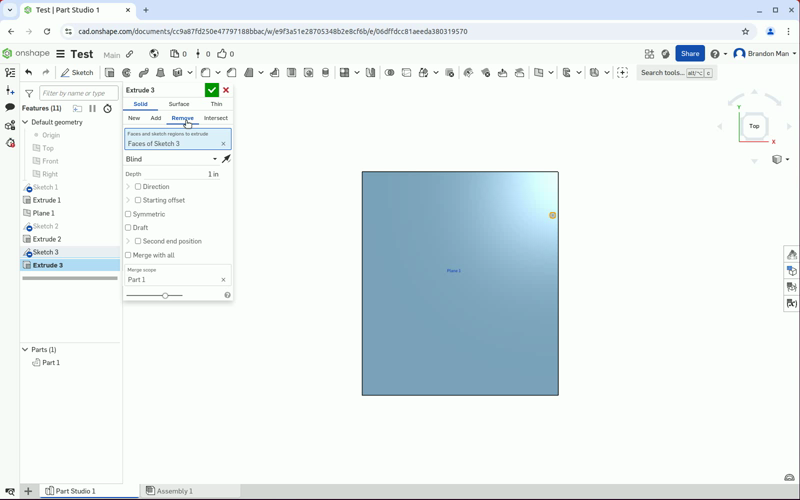
key(tab, 4)
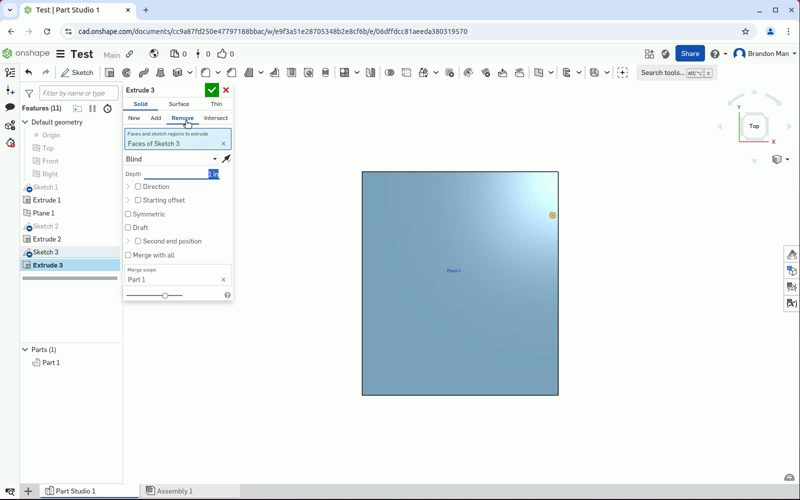
text(7.221)
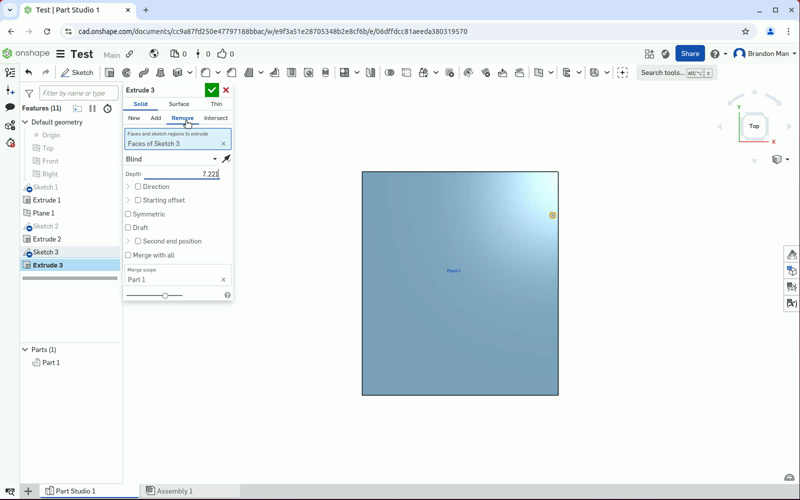
key(tab, 6)
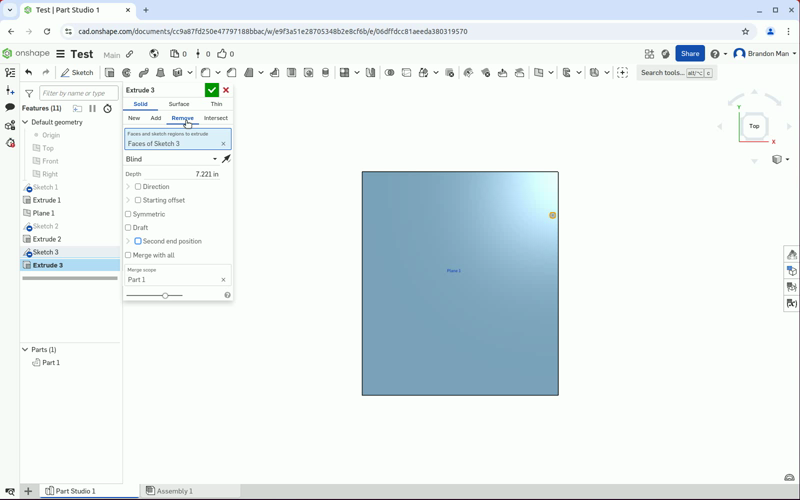
key(space)
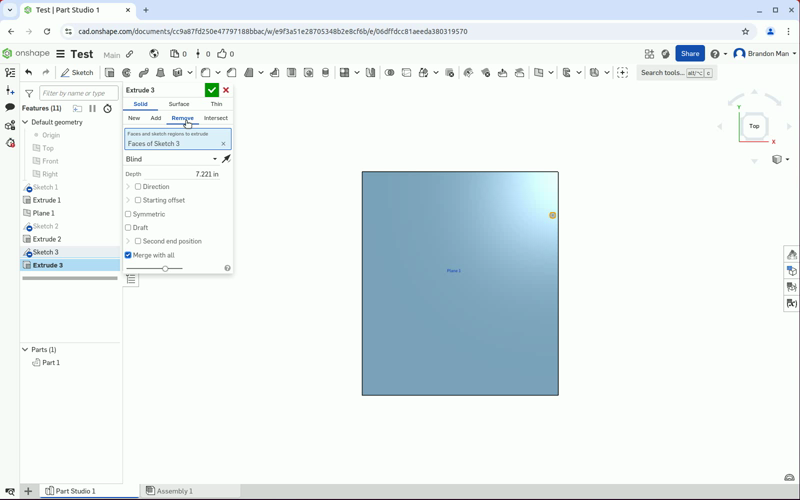
key(enter)
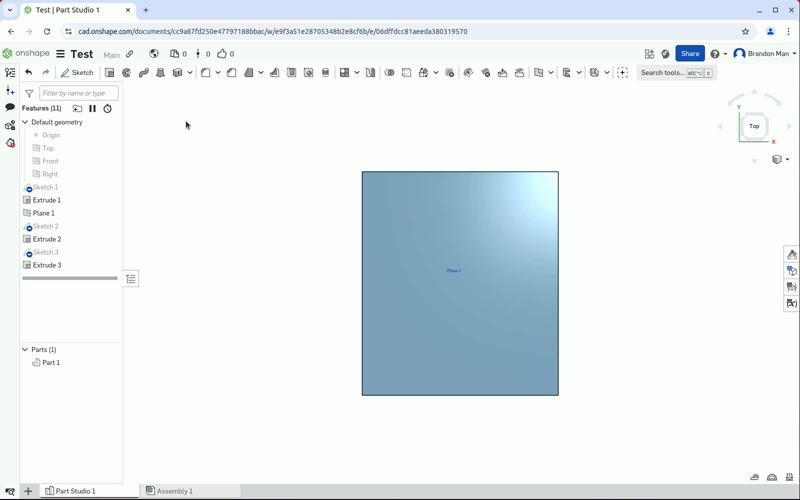
key(shift+h)
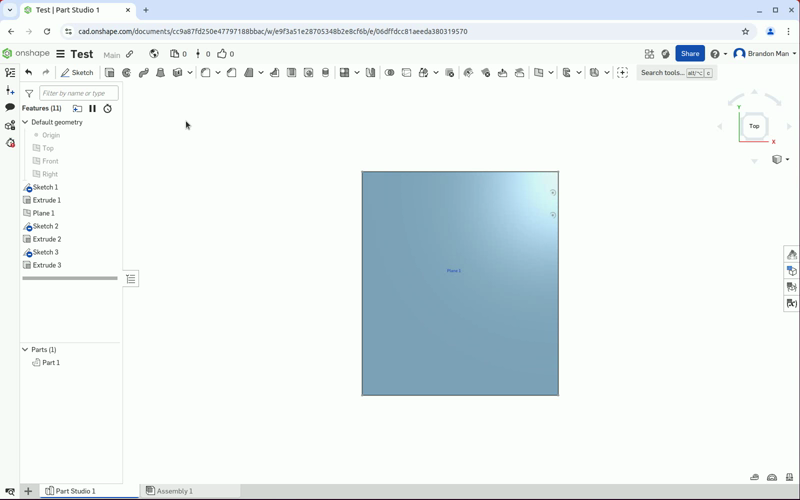
key(shift+h)
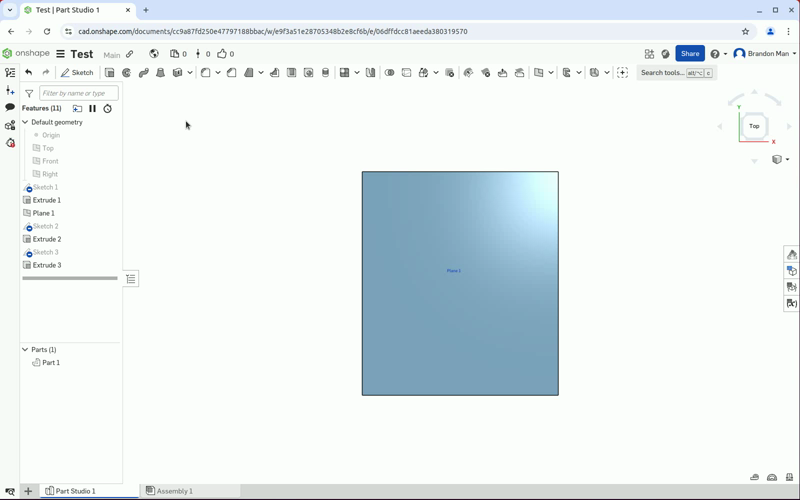
mouse_move(73, 189)
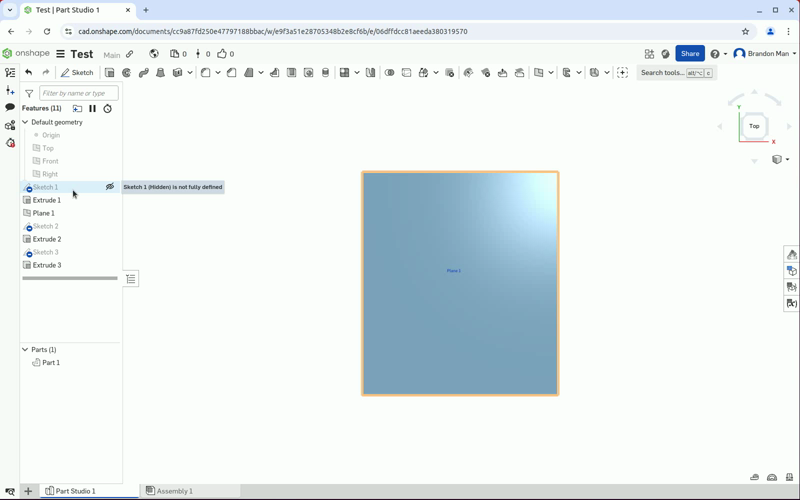
click(73, 189)
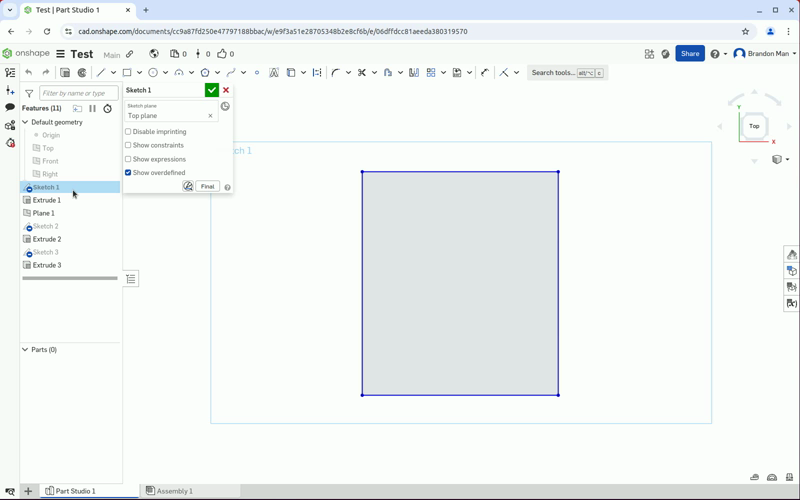
mouse_move(229, 92)
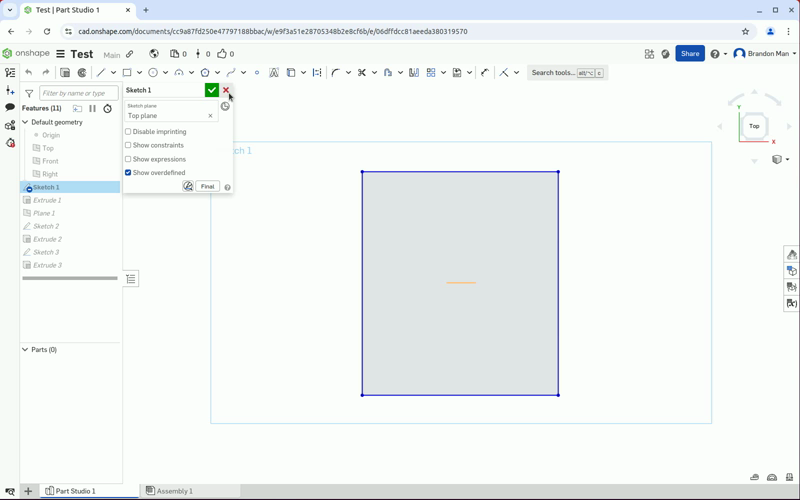
click(229, 92)
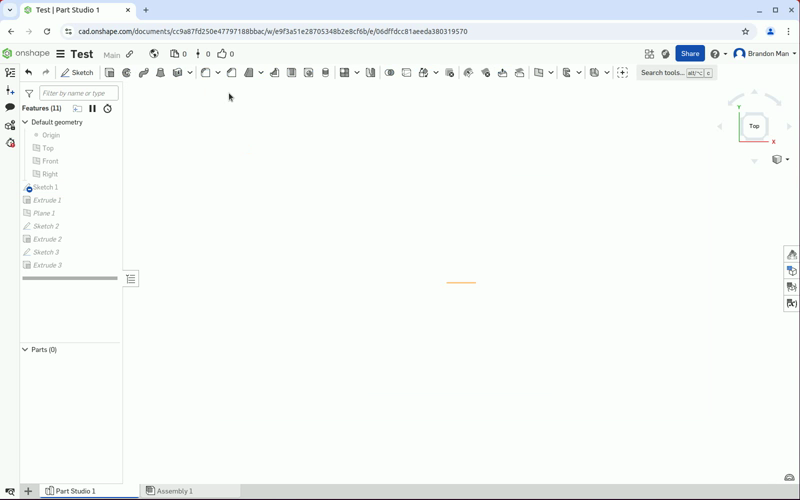
key(shift+s)
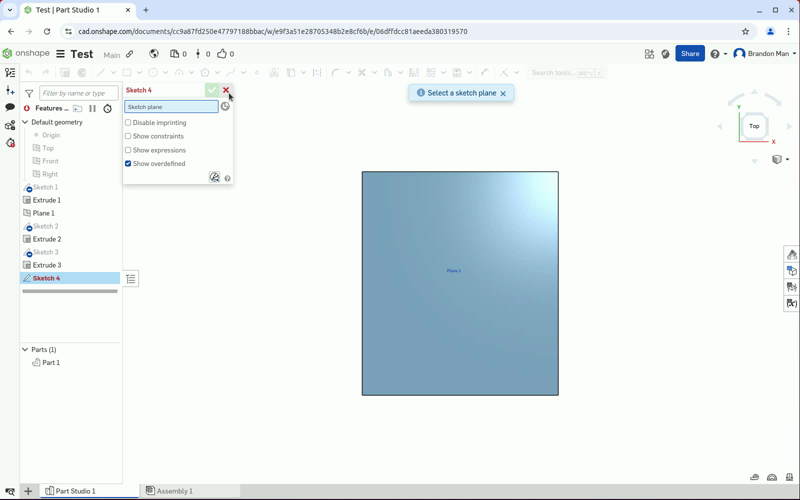
mouse_move(73, 215)
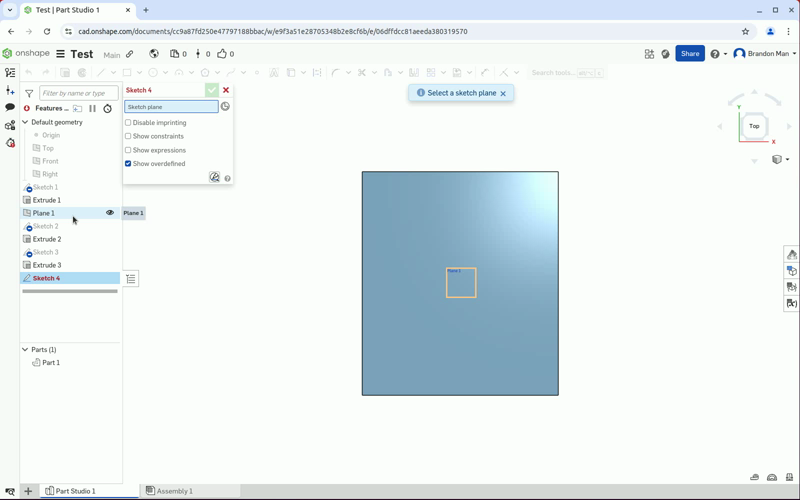
click(73, 215)
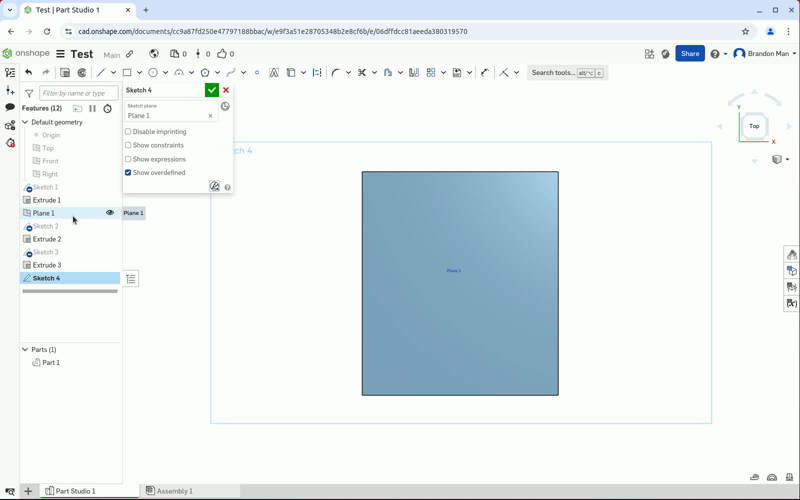
mouse_move(73, 352)
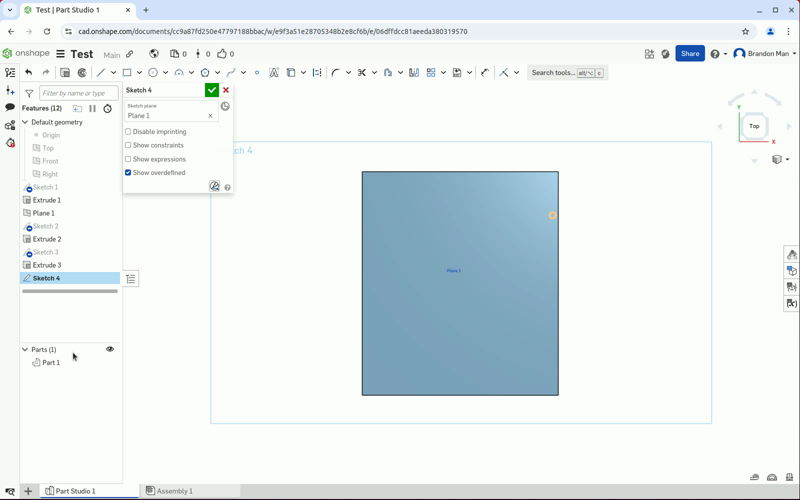
key(y)
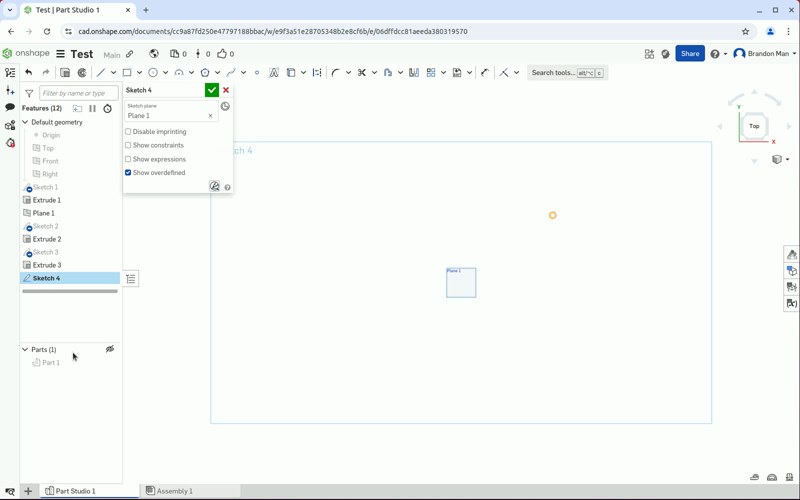
key(c)
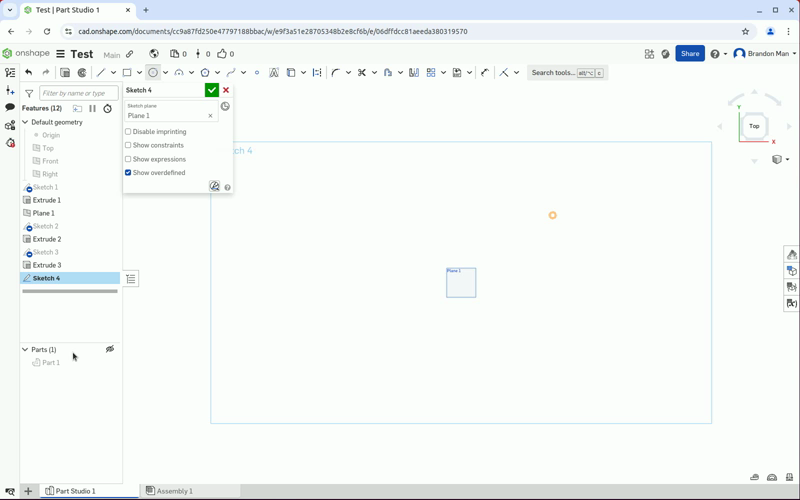
key_down(shift)
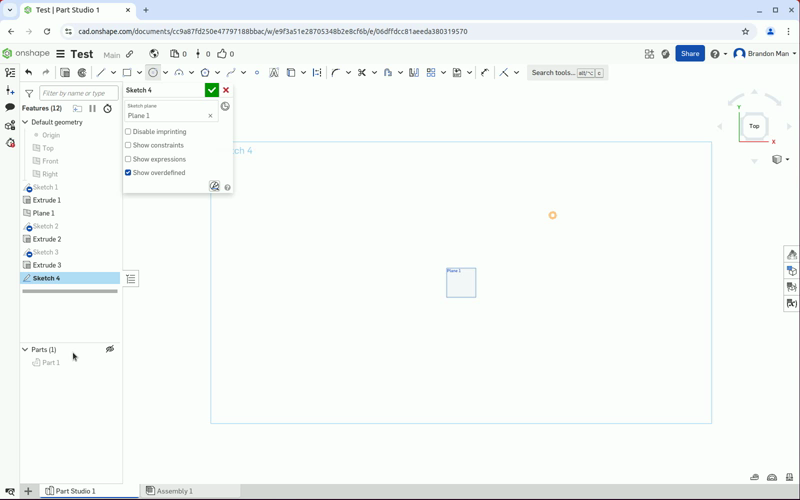
mouse_move(552, 351)
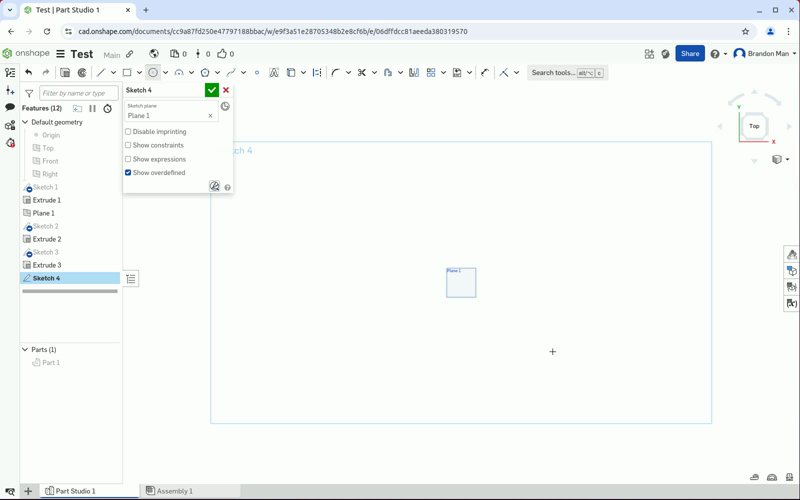
click(552, 351)
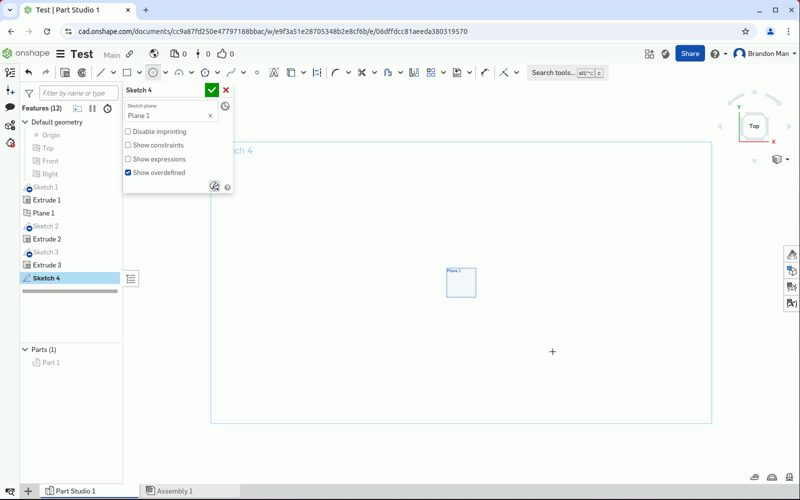
key_up(shift)
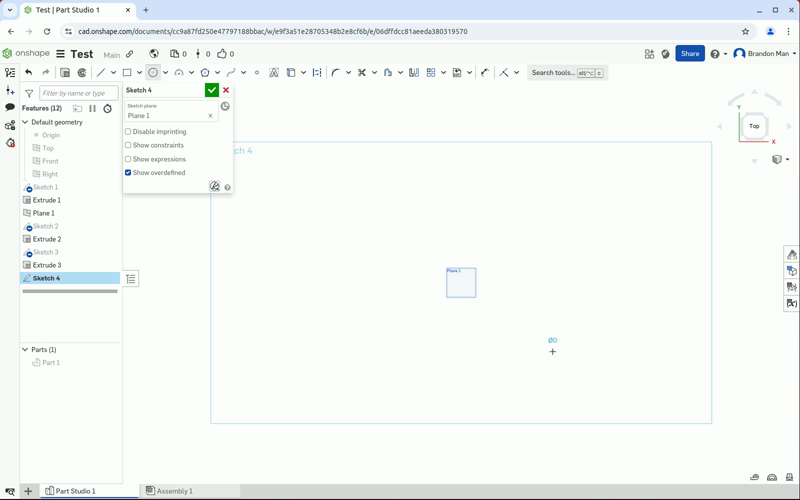
mouse_move(555, 351)
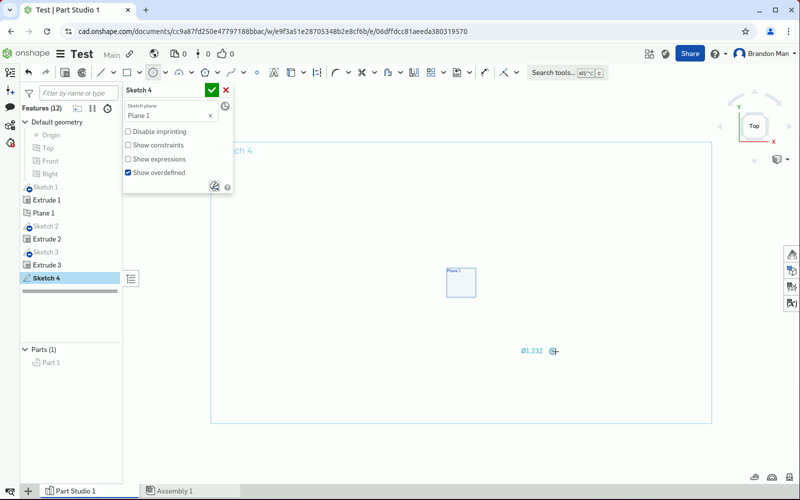
click(555, 351)
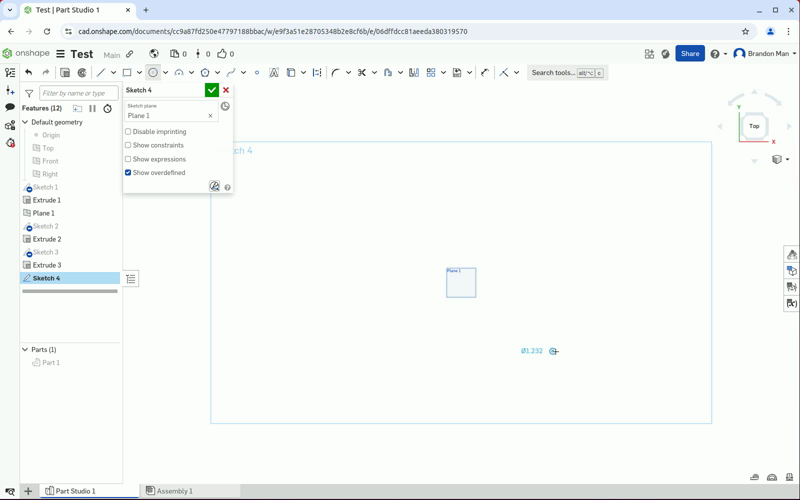
key(esc)
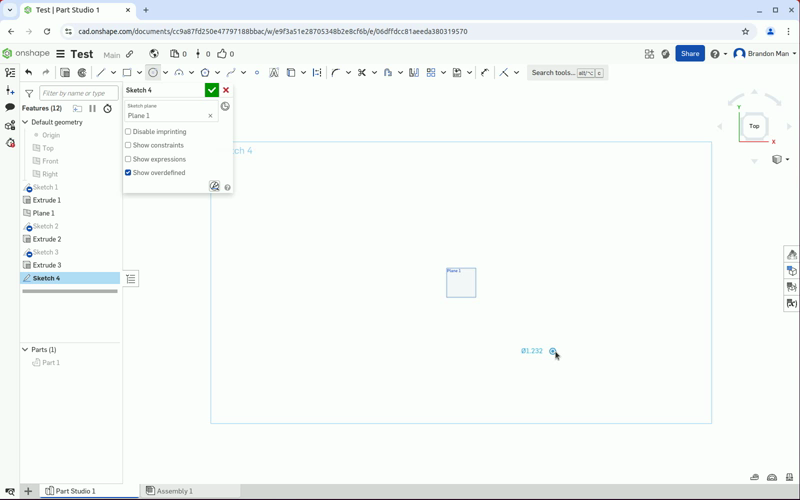
mouse_move(551, 352)
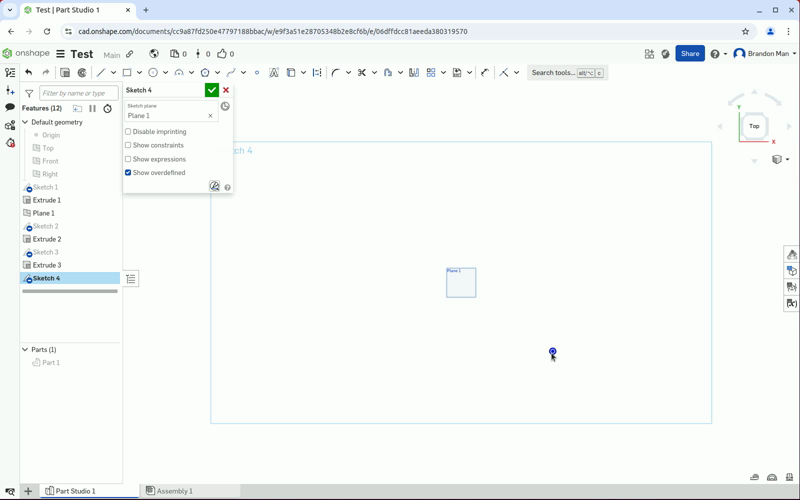
scroll(6)
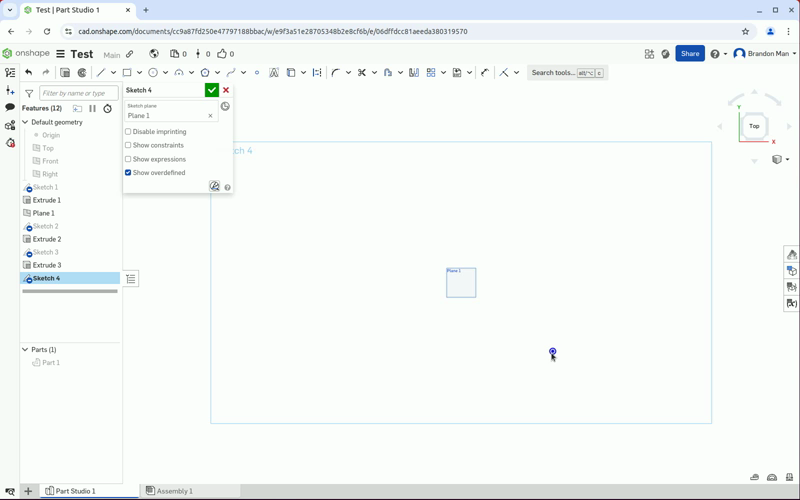
scroll(6)
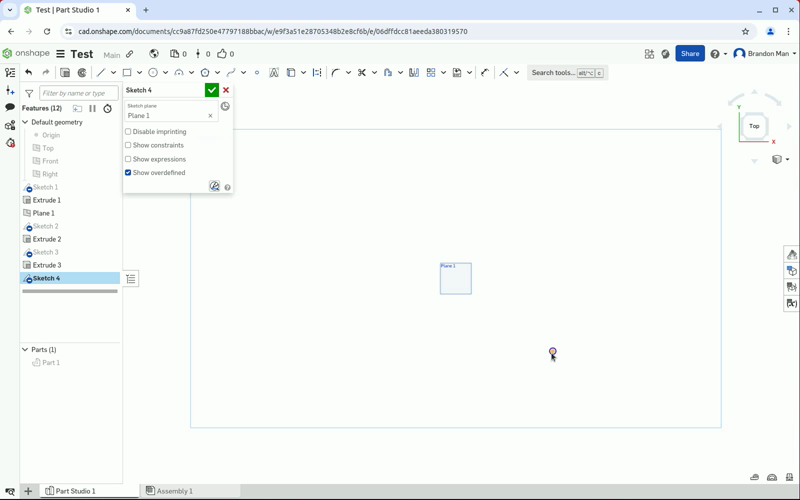
scroll(6)
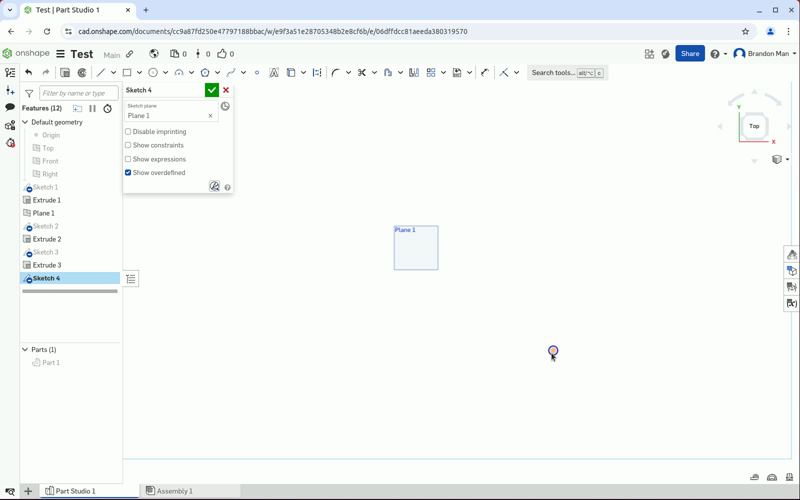
scroll(6)
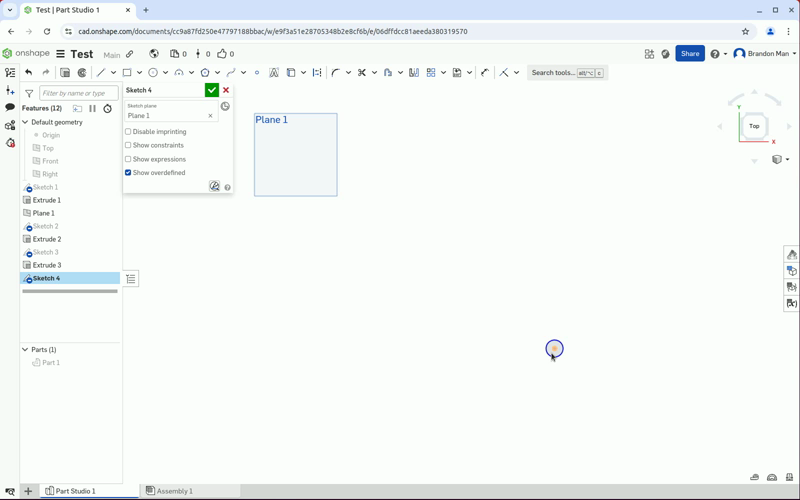
scroll(6)
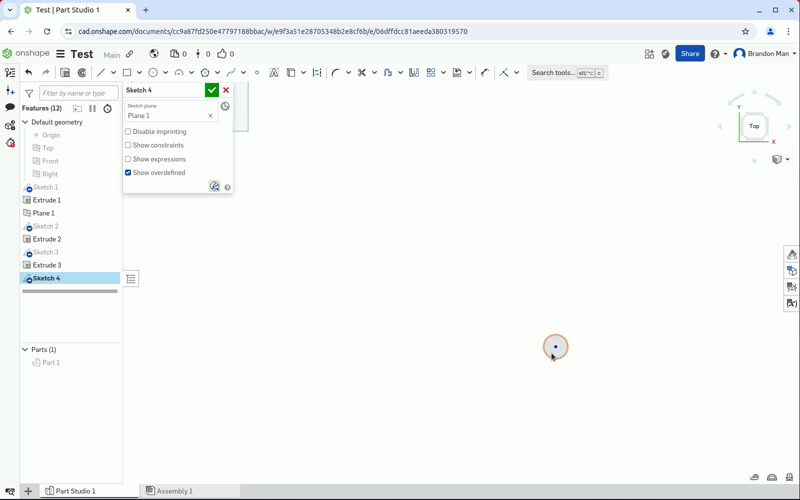
scroll(6)
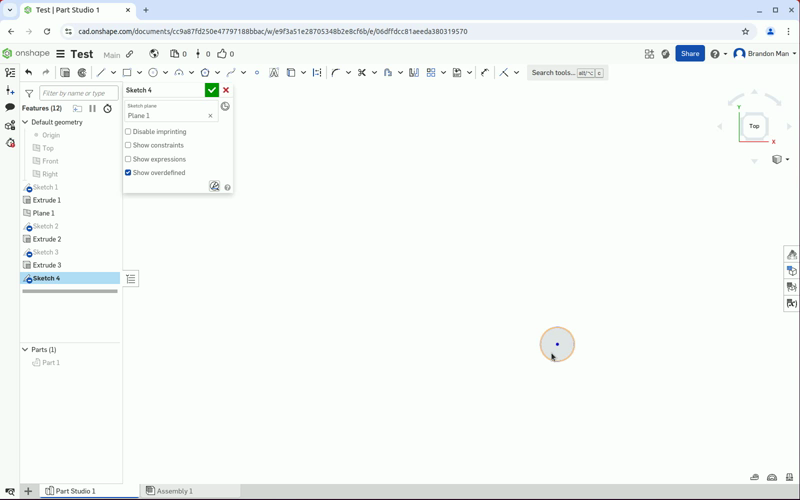
scroll(6)
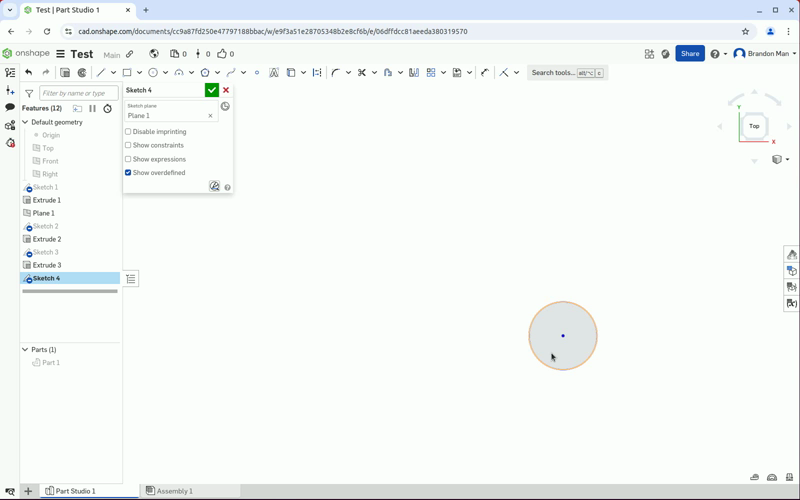
click(551, 352)
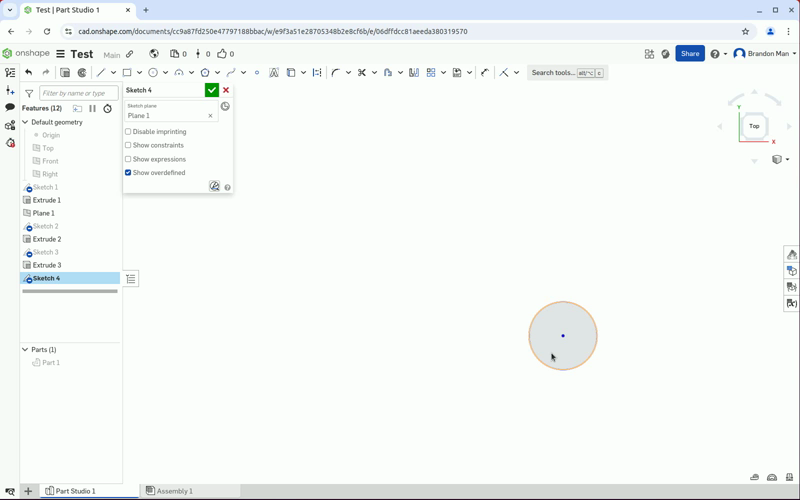
scroll(-6)
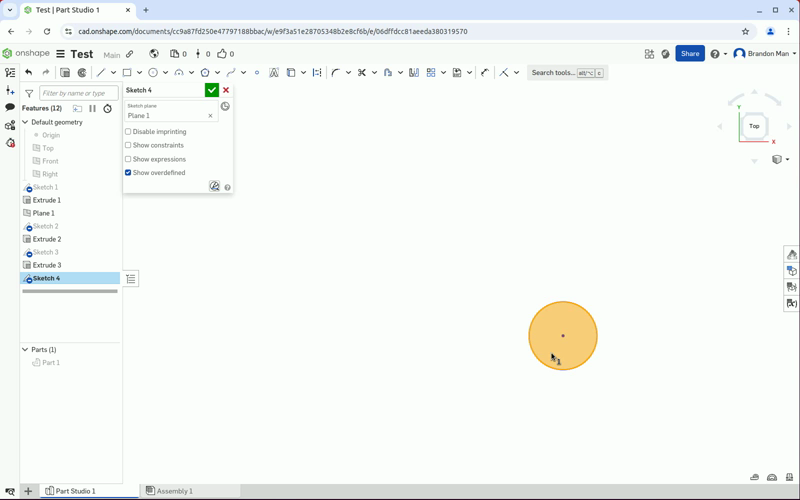
scroll(-6)
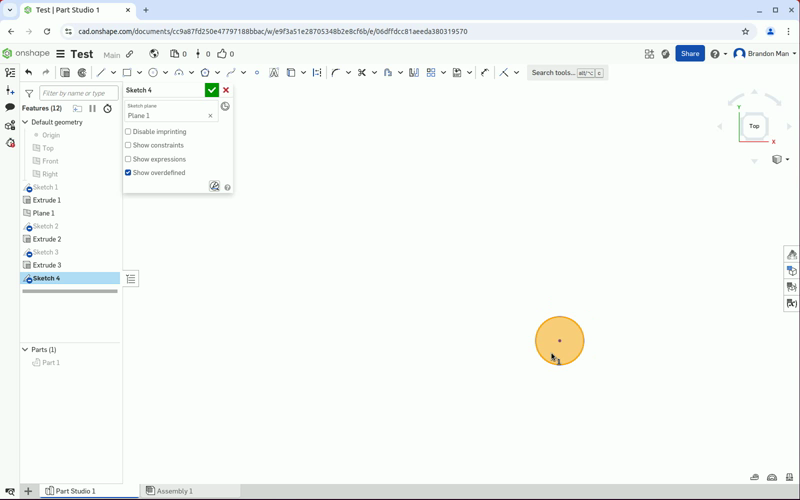
scroll(-6)
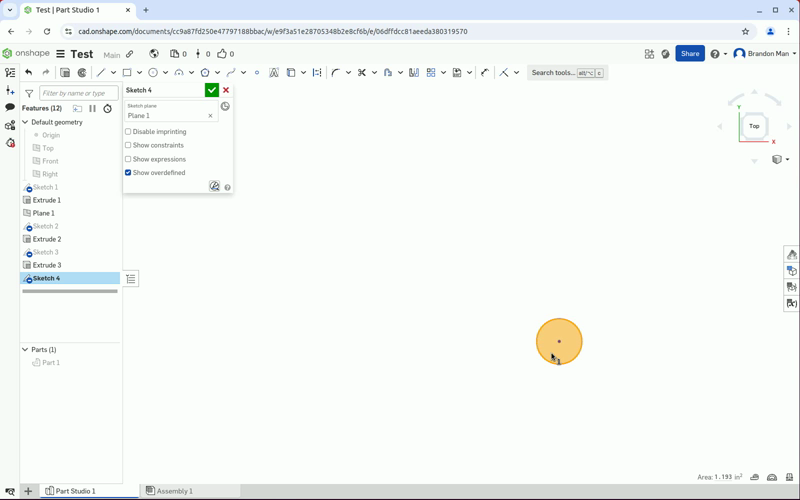
scroll(-6)
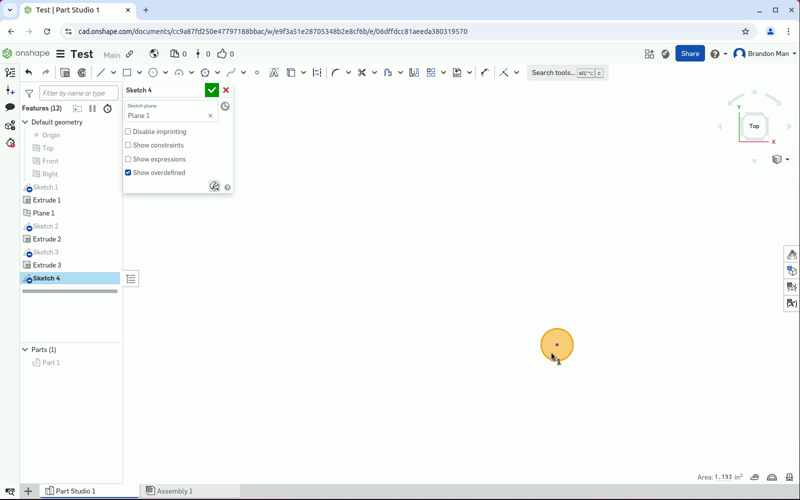
scroll(-6)
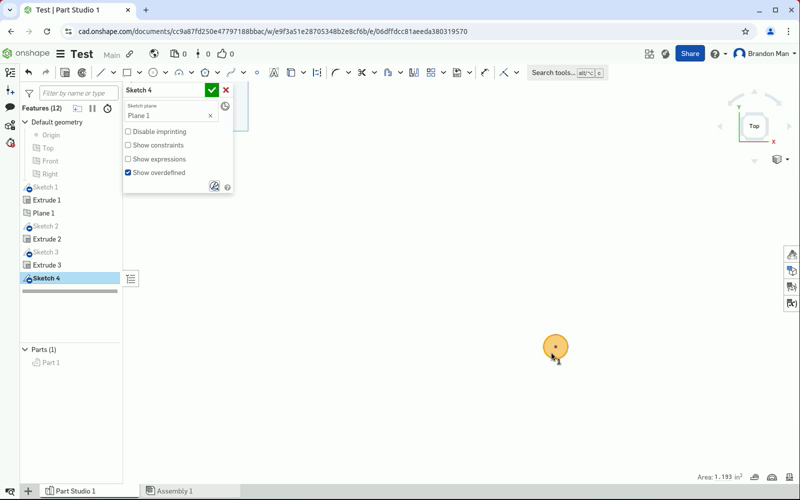
scroll(-6)
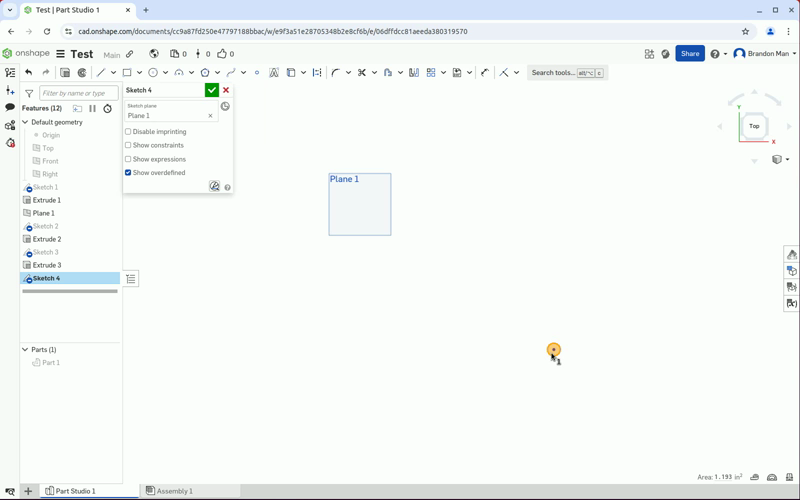
scroll(-6)
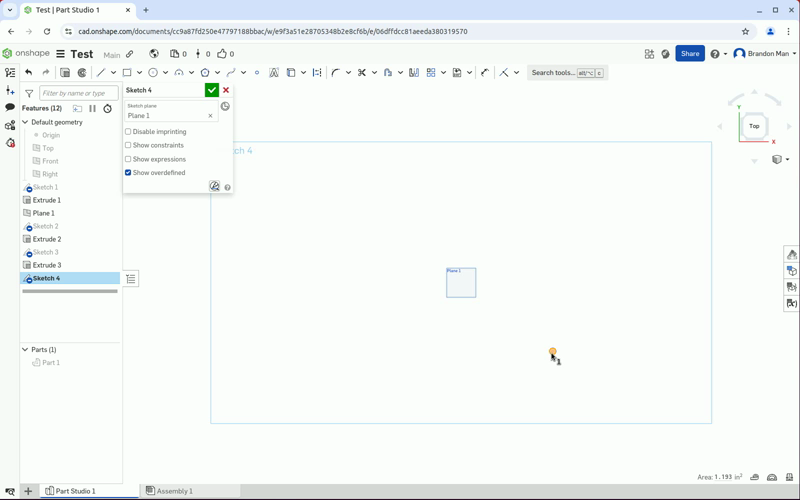
mouse_move(73, 352)
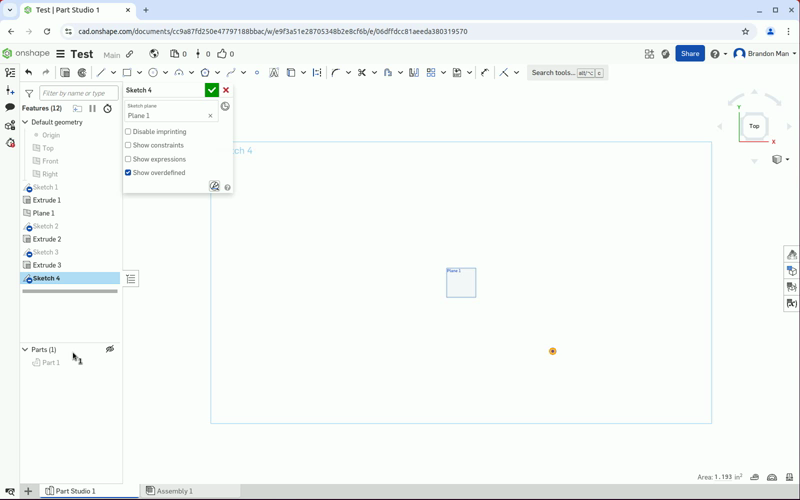
key(shift+y)
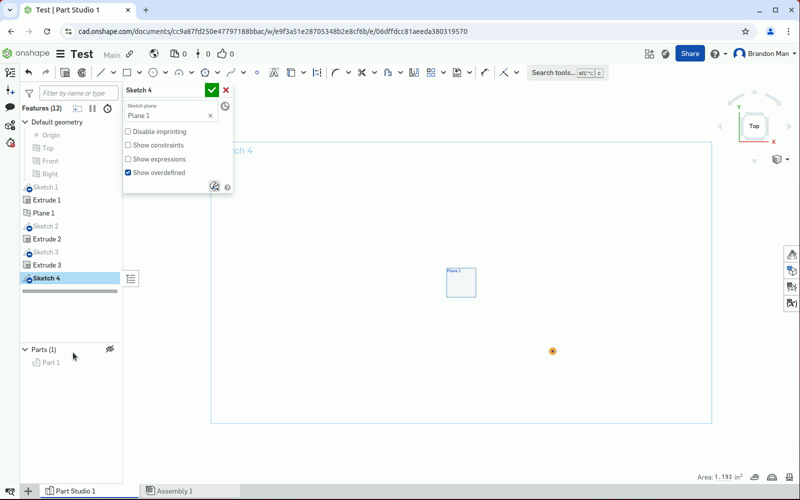
key(shift+e)
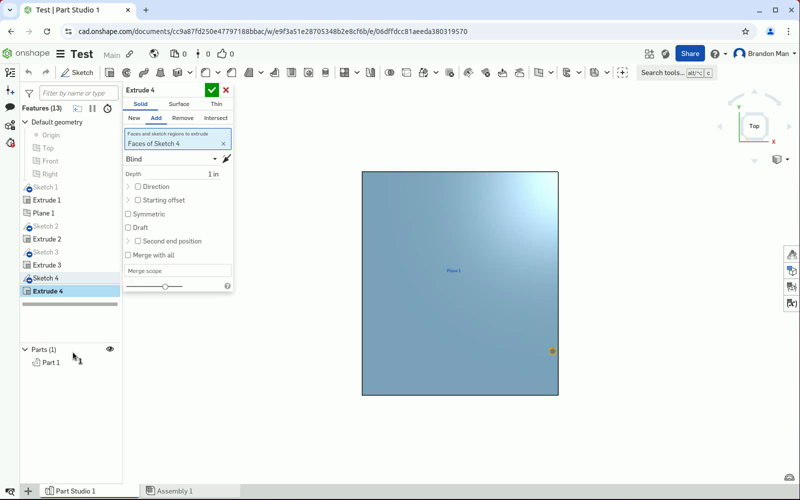
mouse_move(143, 106)
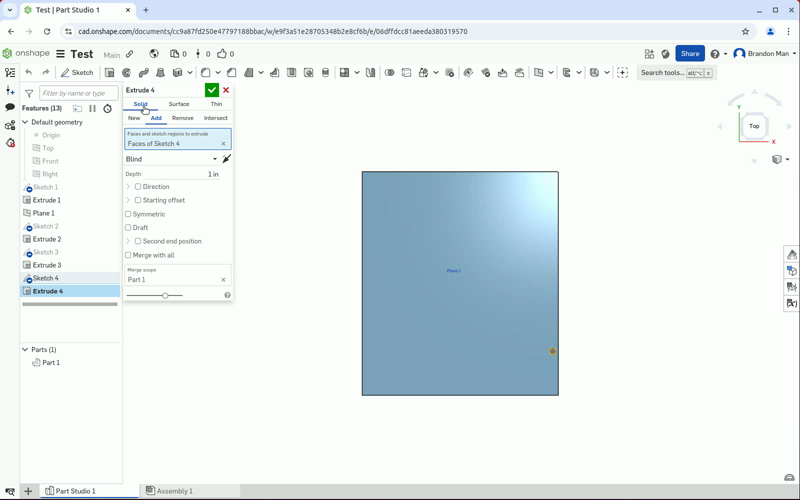
click(143, 106)
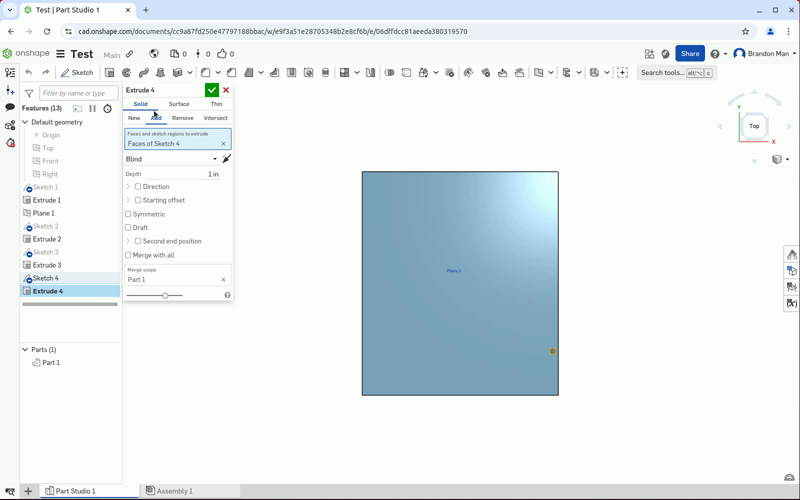
mouse_move(186, 120)
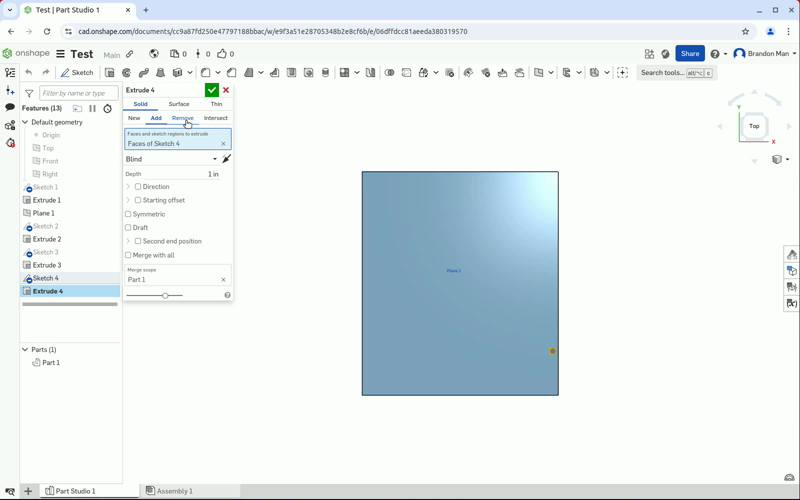
click(186, 120)
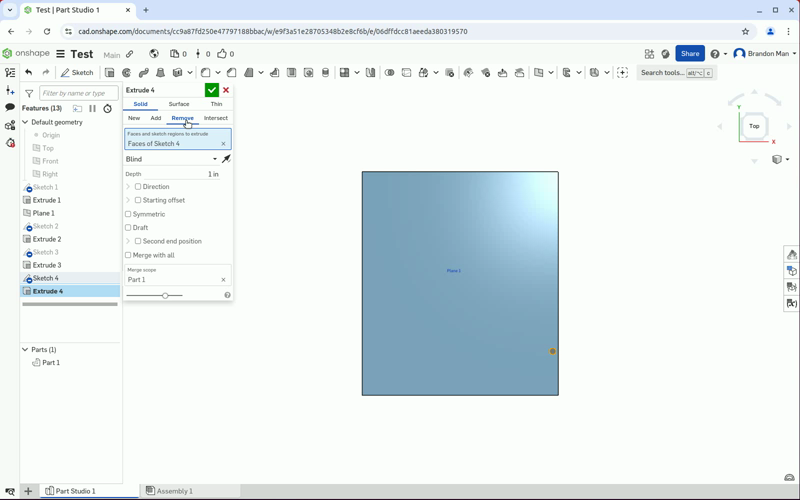
key(tab, 4)
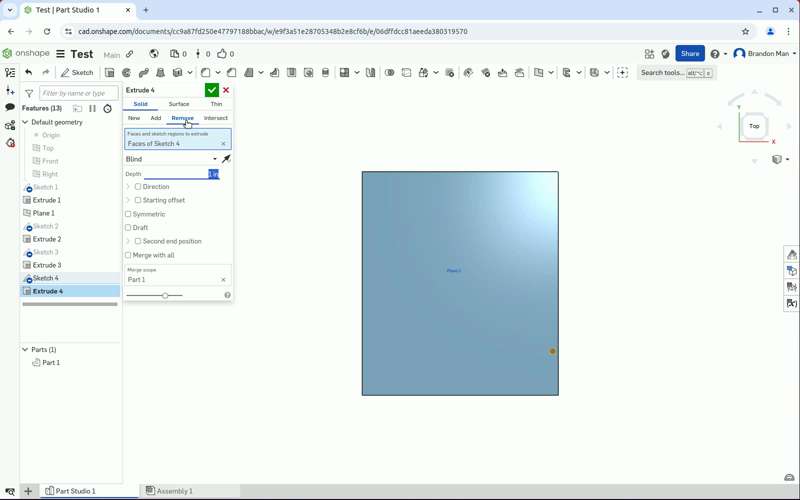
text(7.221)
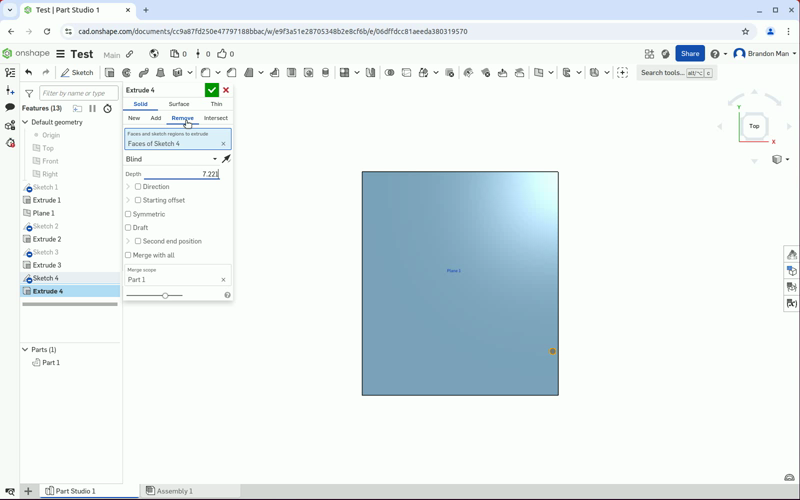
key(tab, 6)
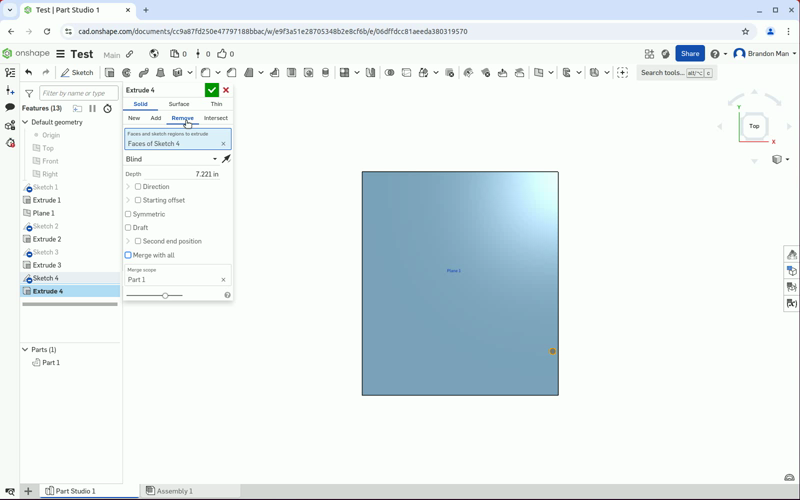
key(space)
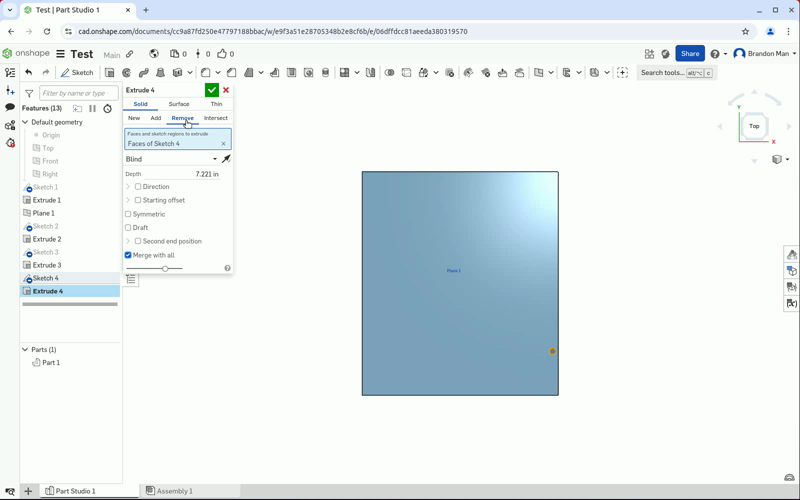
key(enter)
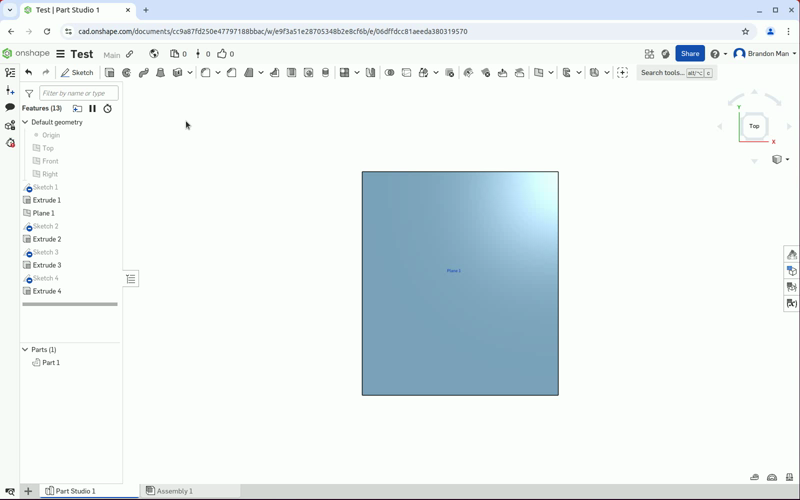
key(shift+h)
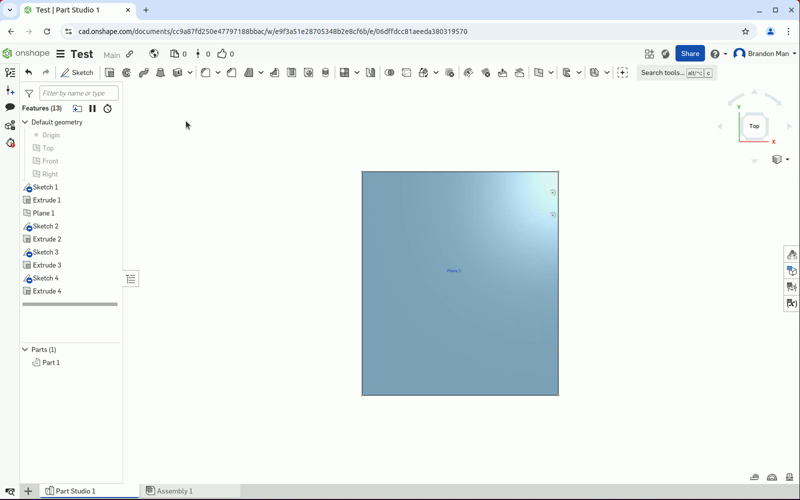
key(shift+h)
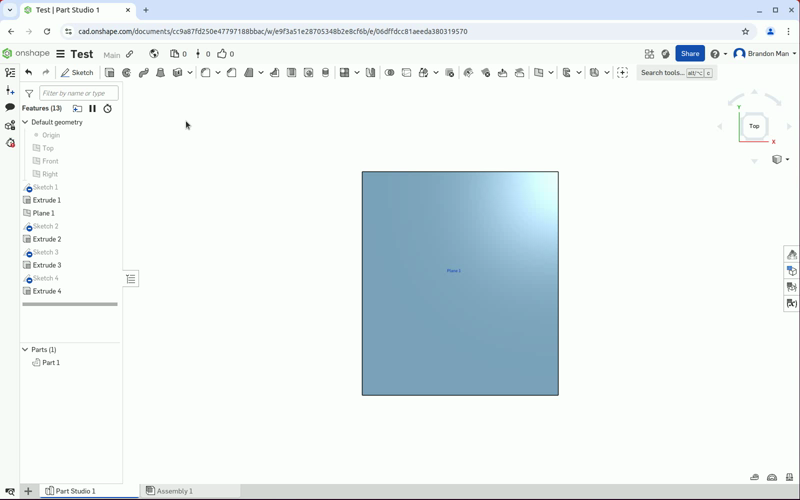
mouse_move(73, 189)
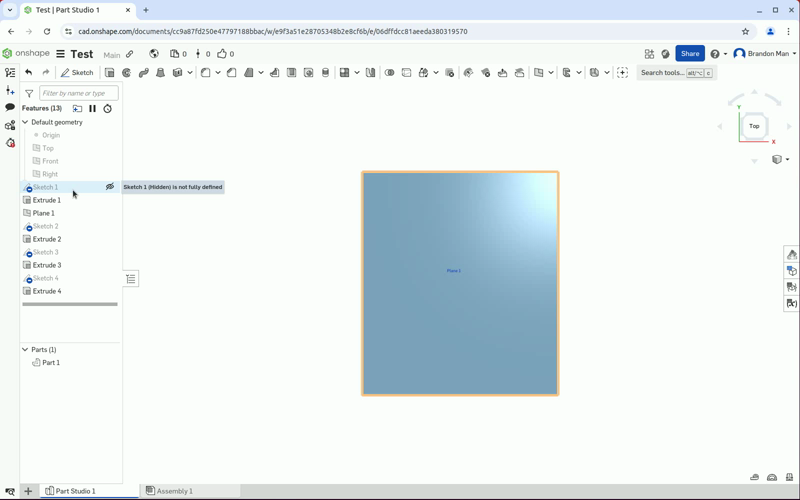
click(73, 189)
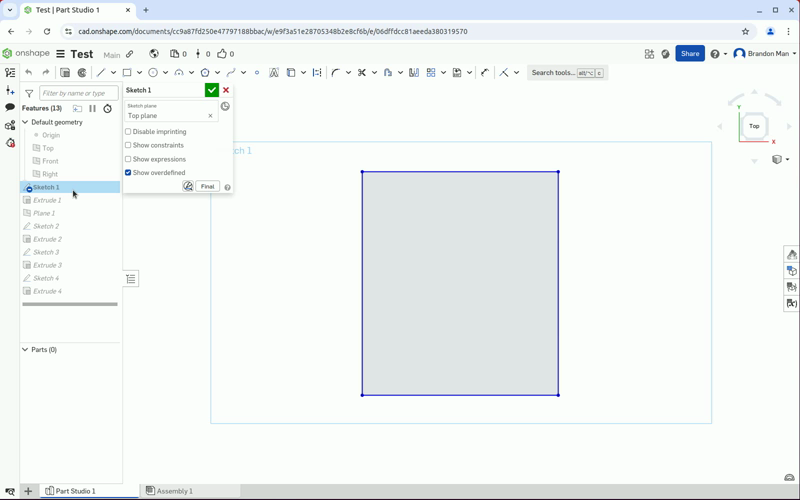
mouse_move(229, 92)
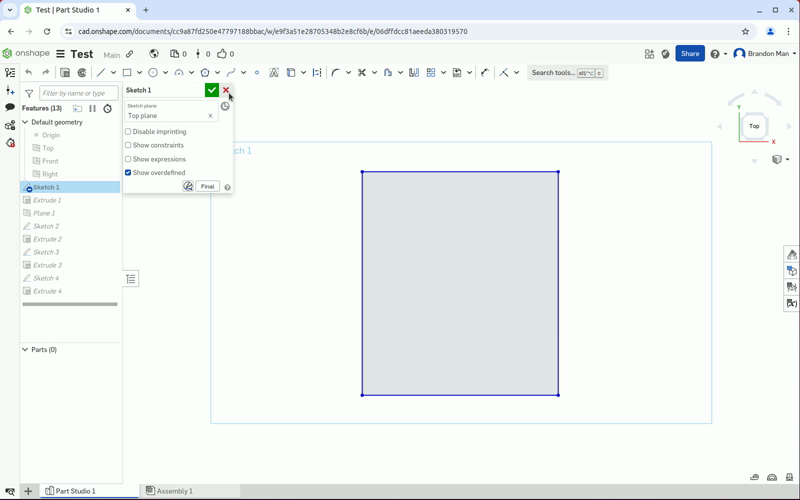
click(229, 92)
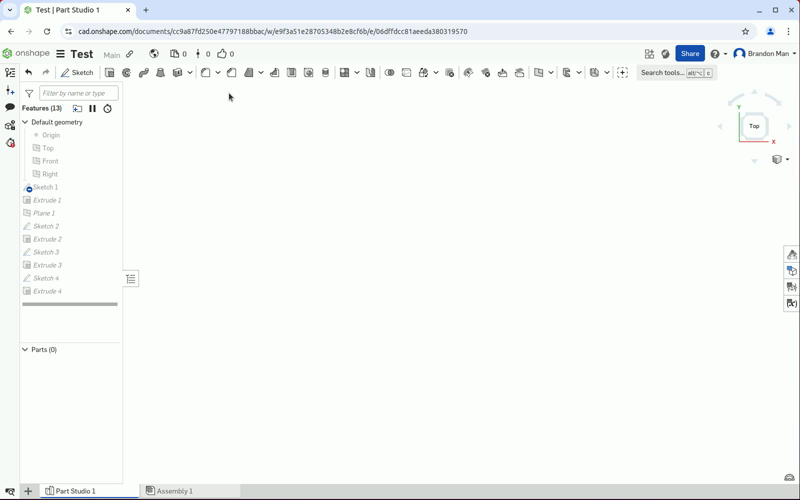
key(shift+s)
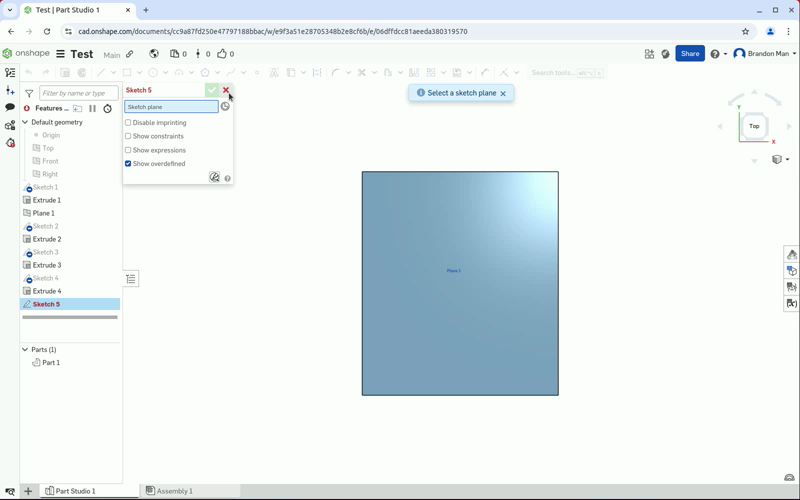
mouse_move(73, 215)
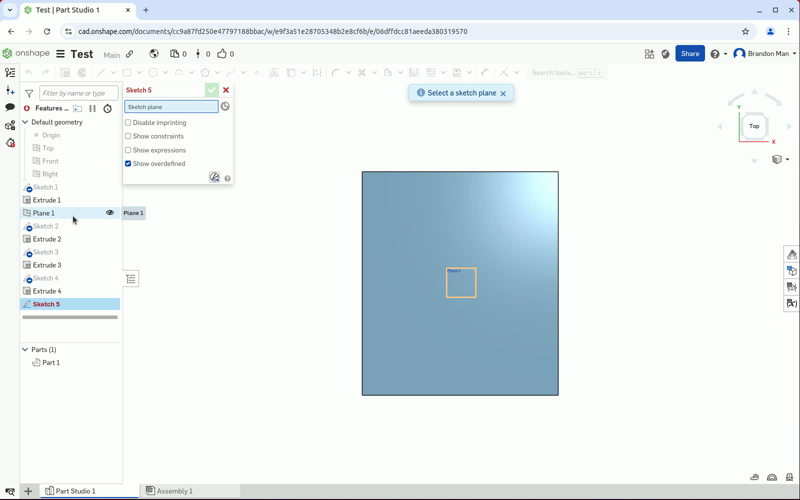
click(73, 215)
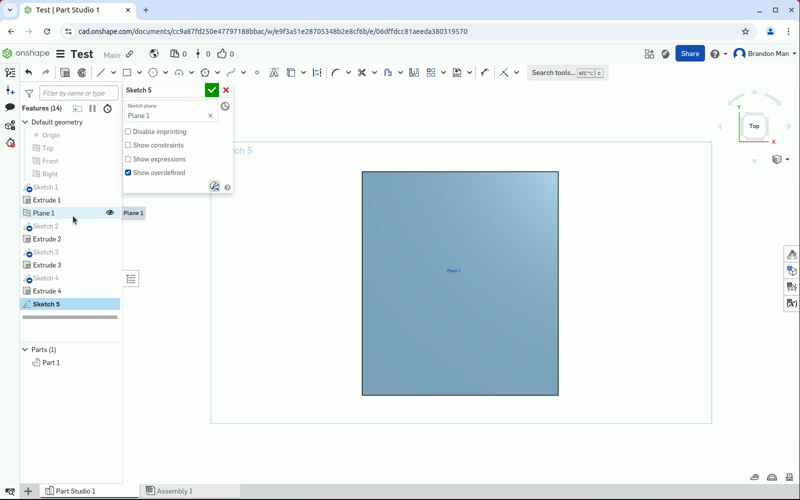
mouse_move(73, 352)
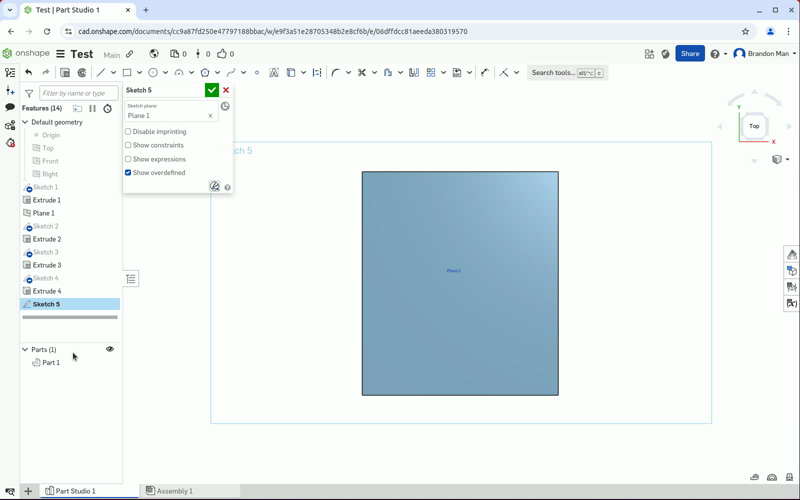
key(y)
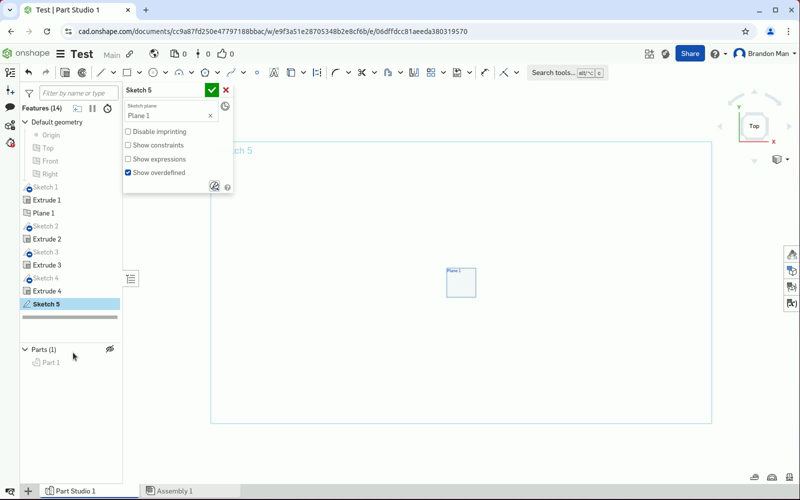
key(c)
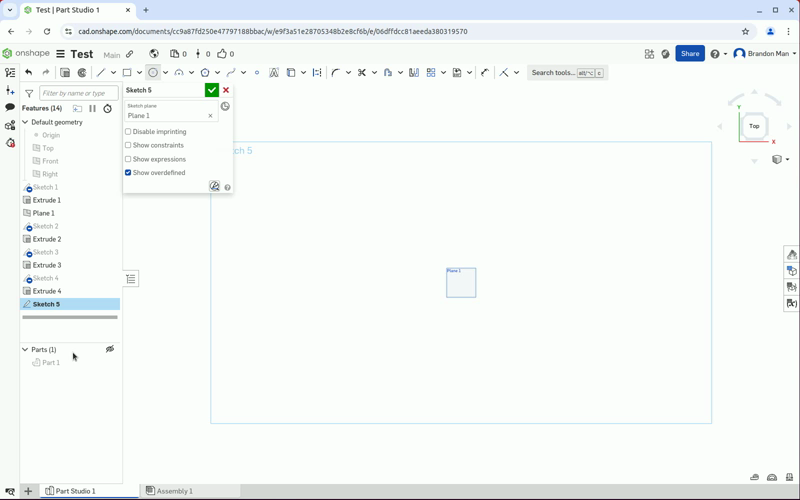
key_down(shift)
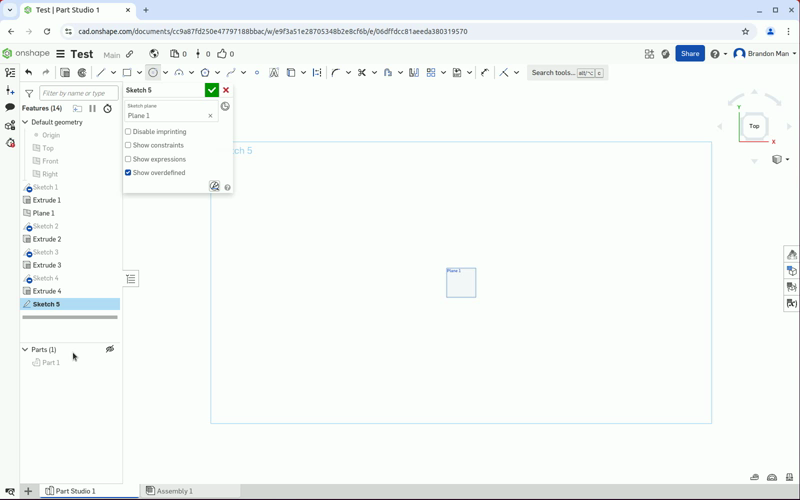
mouse_move(552, 373)
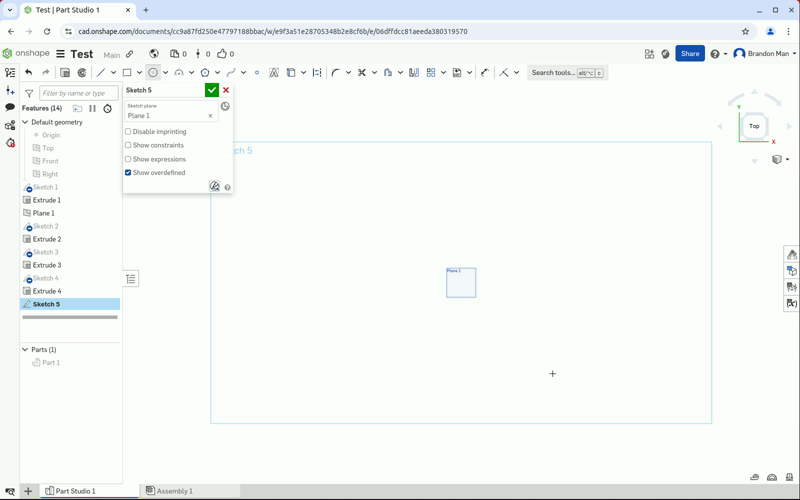
click(552, 373)
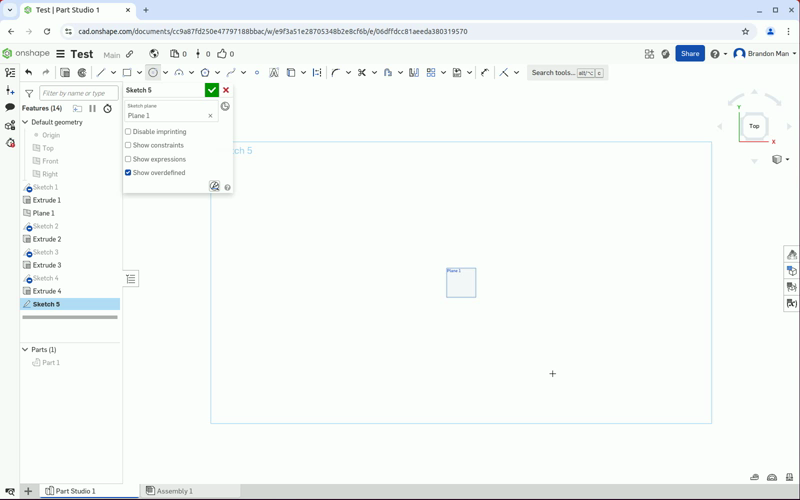
key_up(shift)
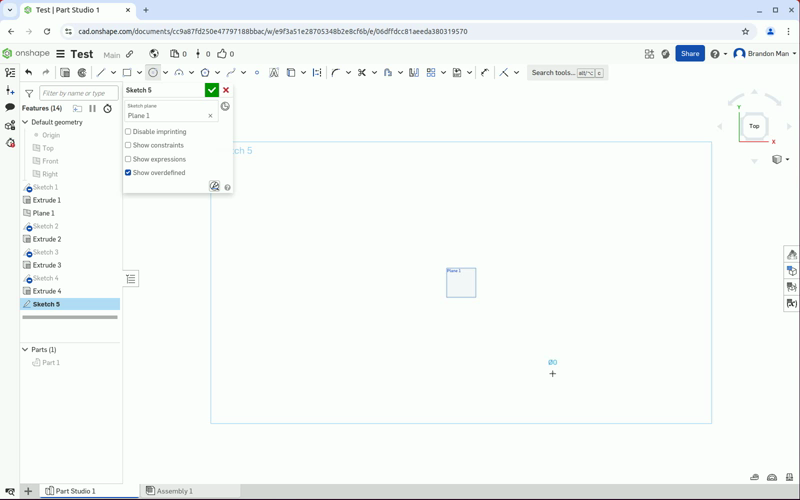
mouse_move(555, 373)
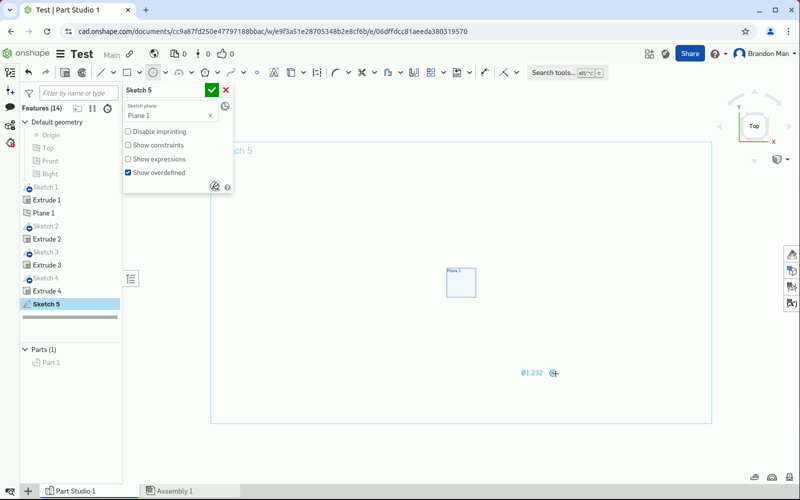
click(555, 373)
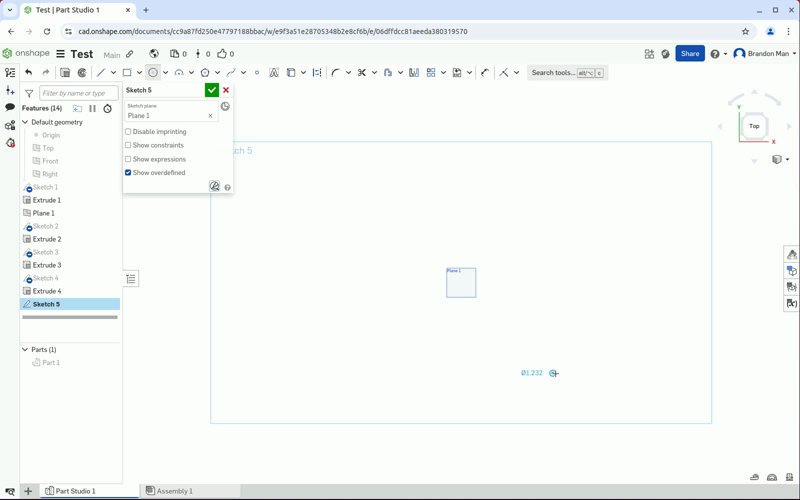
key(esc)
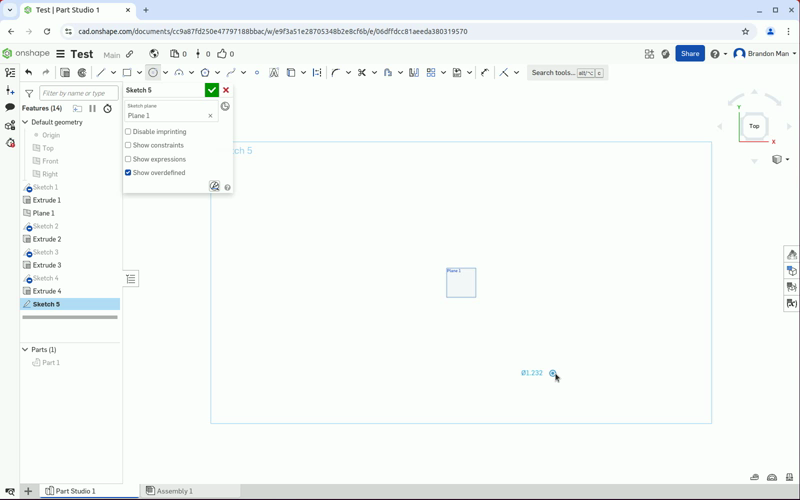
mouse_move(552, 370)
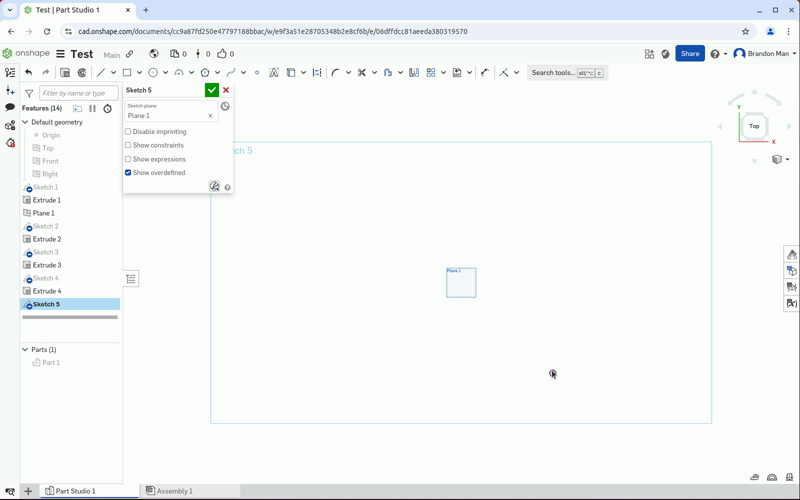
scroll(6)
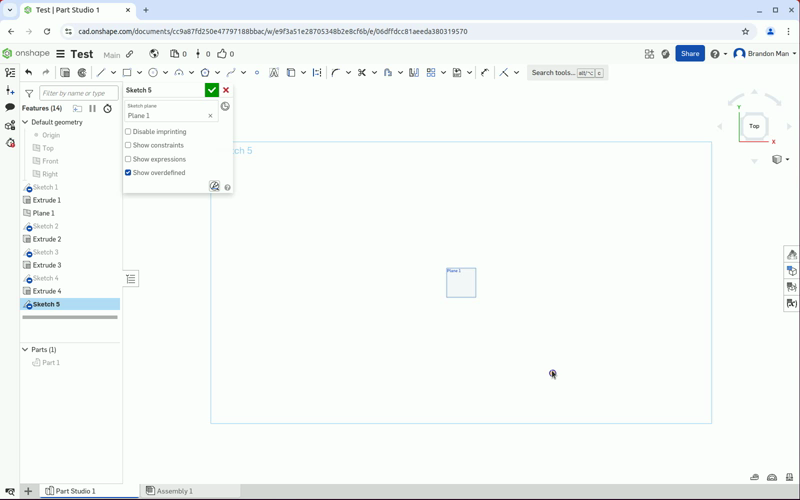
scroll(6)
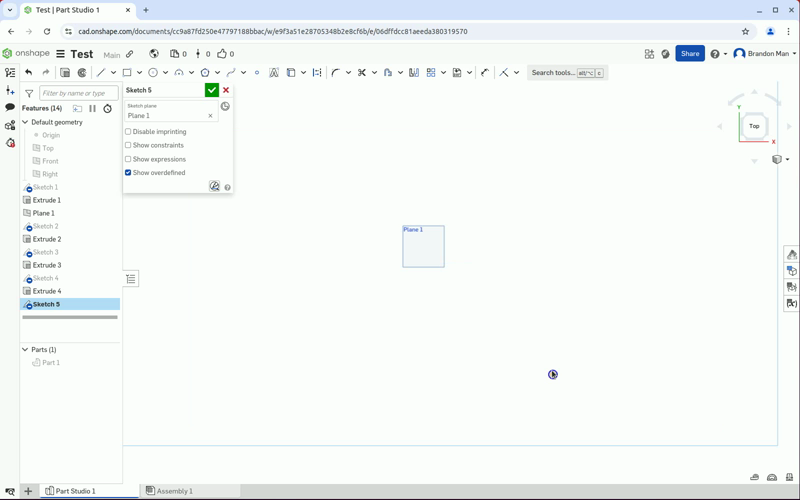
scroll(6)
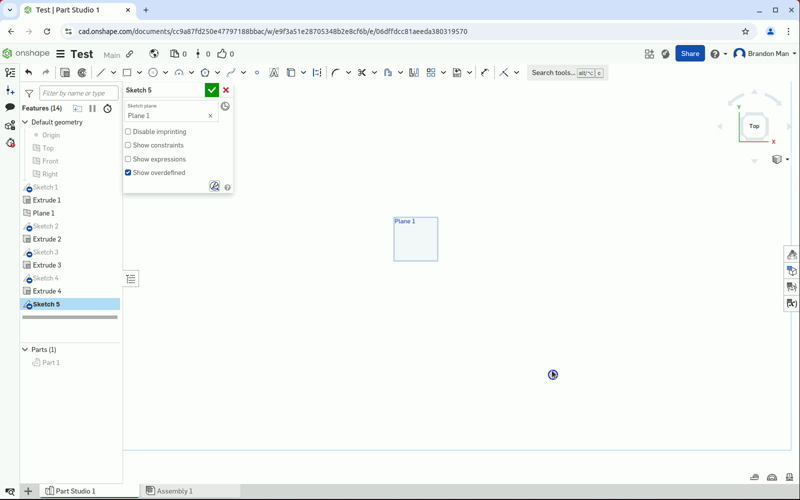
scroll(6)
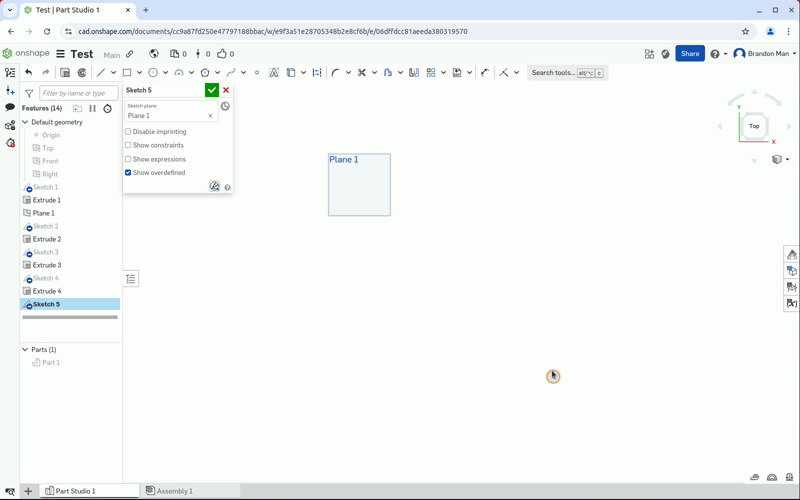
scroll(6)
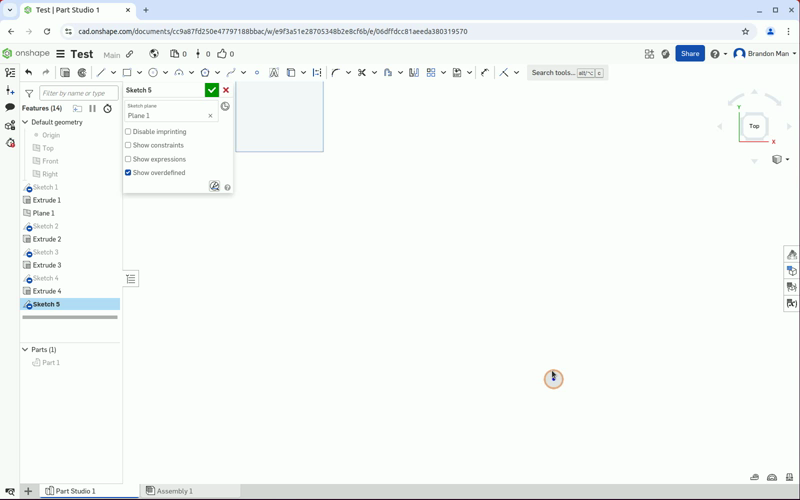
scroll(6)
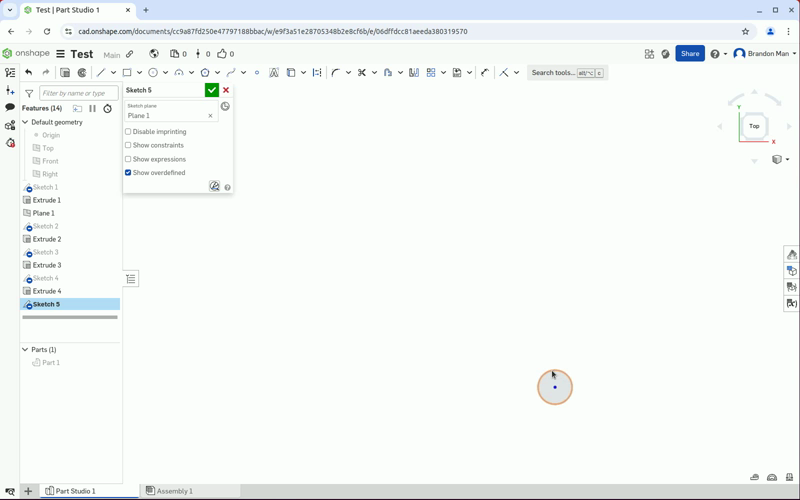
scroll(6)
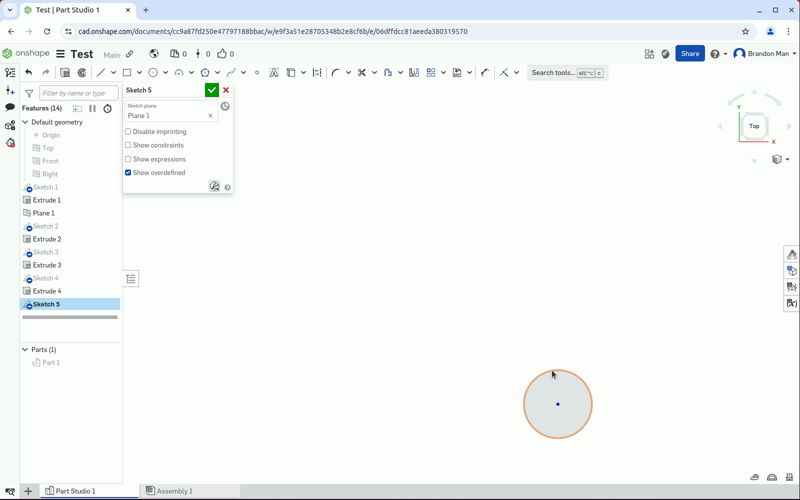
click(552, 370)
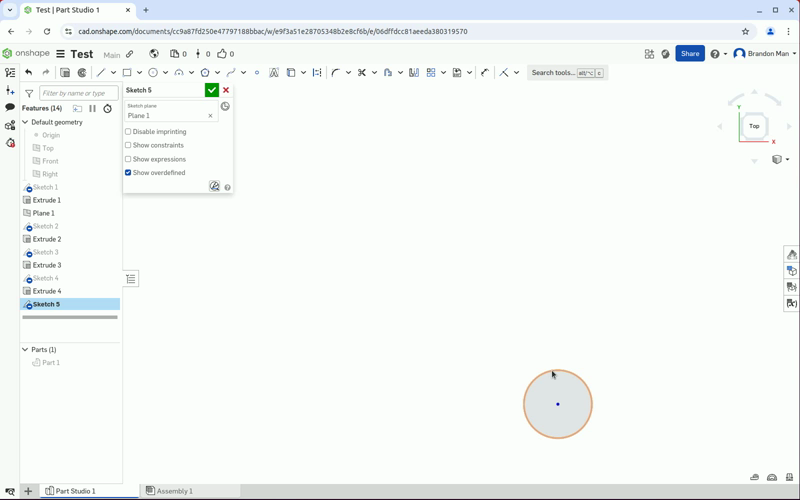
scroll(-6)
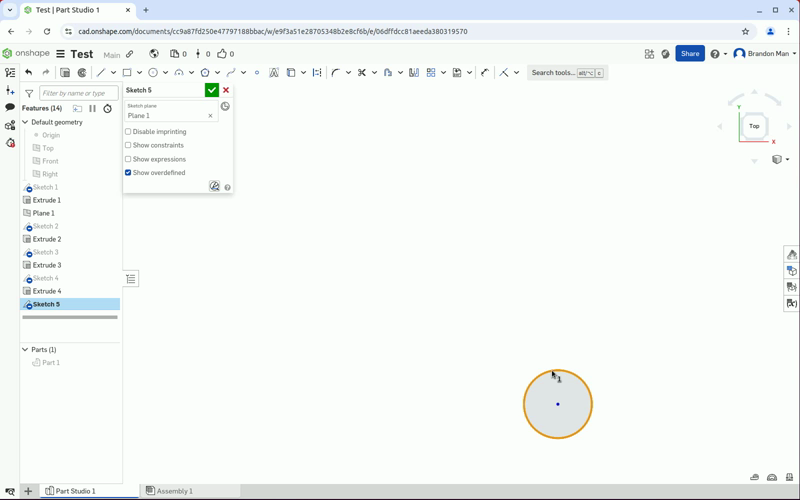
scroll(-6)
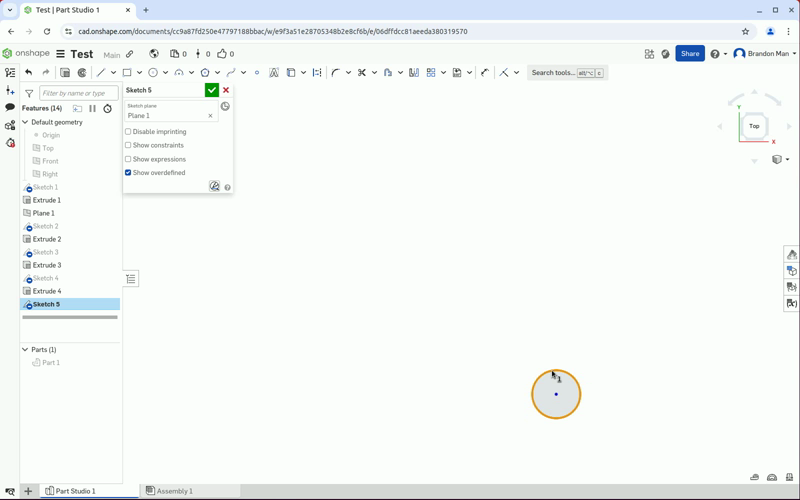
scroll(-6)
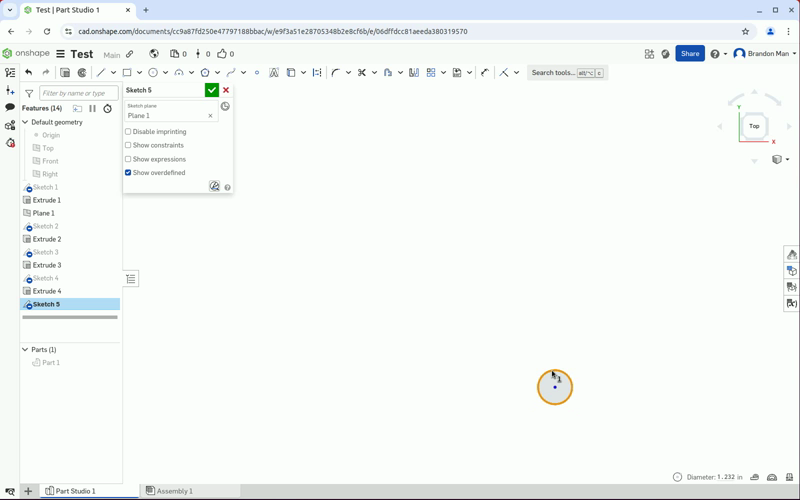
scroll(-6)
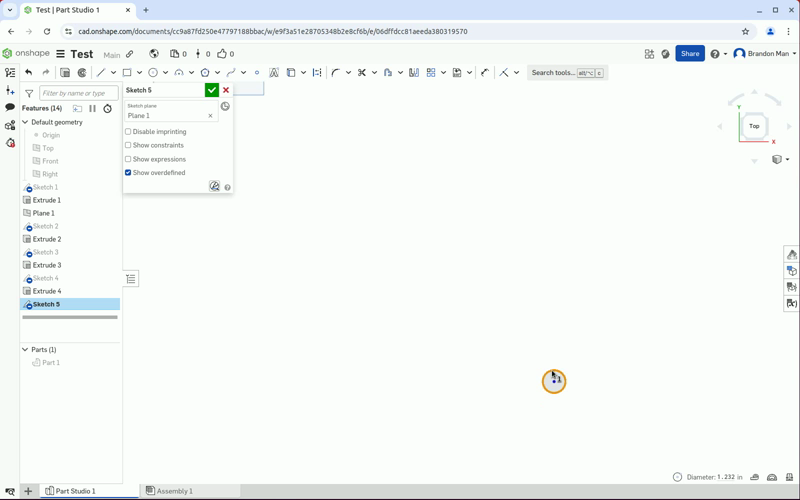
scroll(-6)
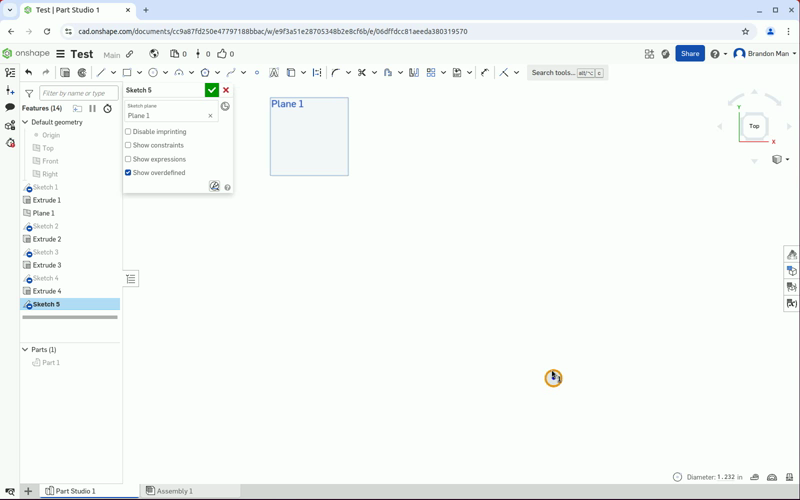
scroll(-6)
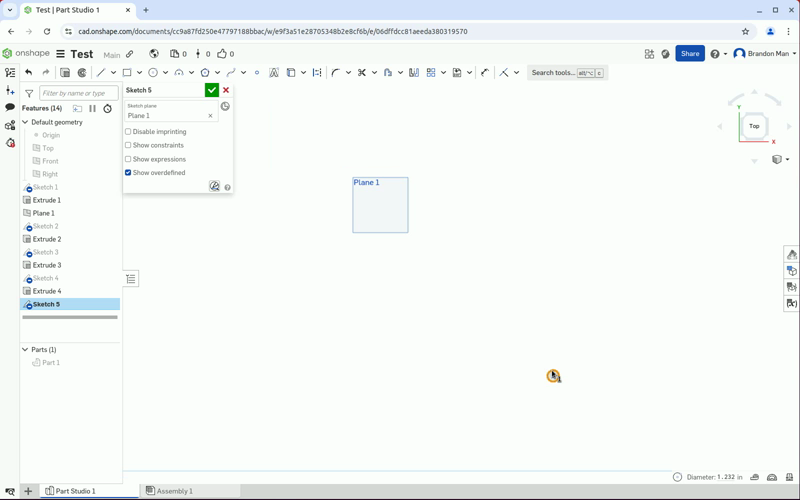
scroll(-6)
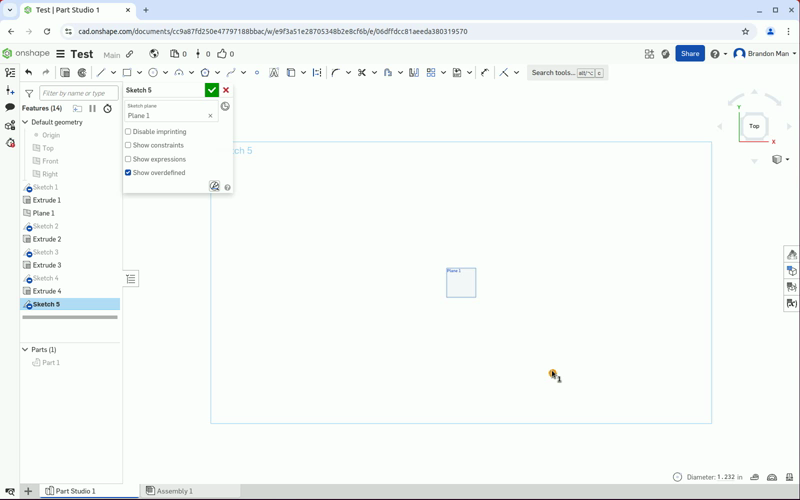
mouse_move(73, 352)
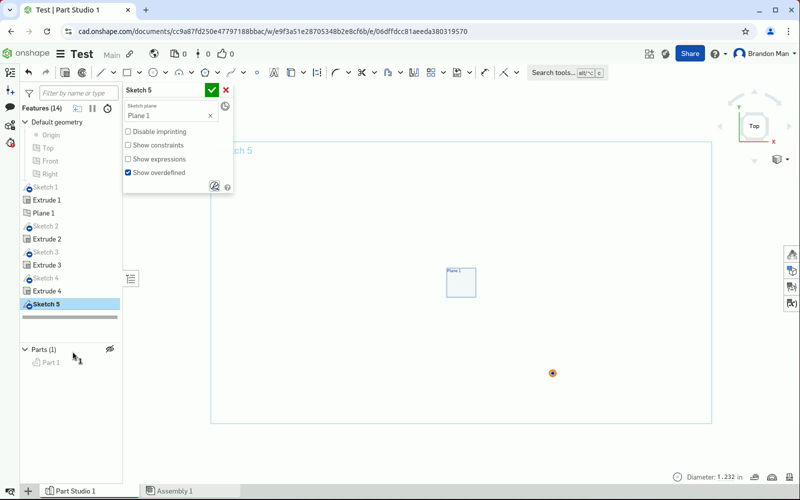
key(shift+y)
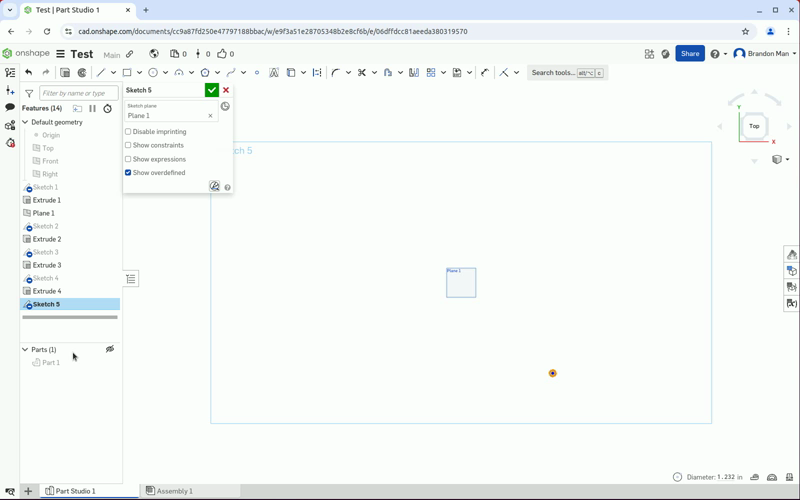
key(shift+e)
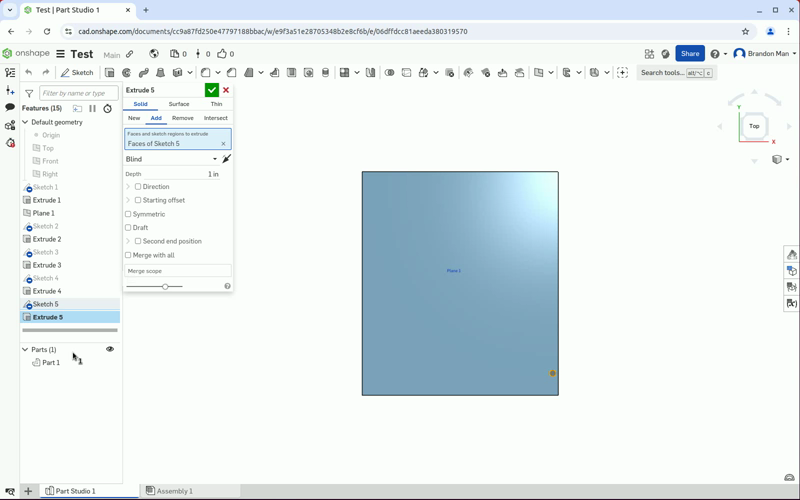
mouse_move(143, 106)
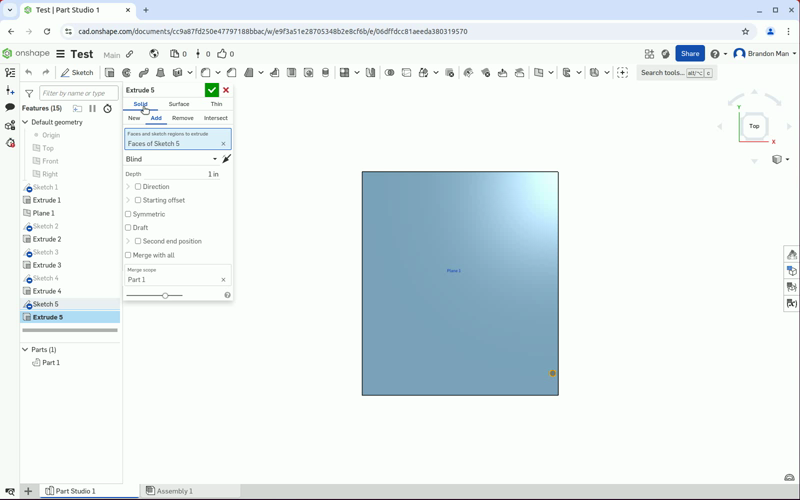
click(143, 106)
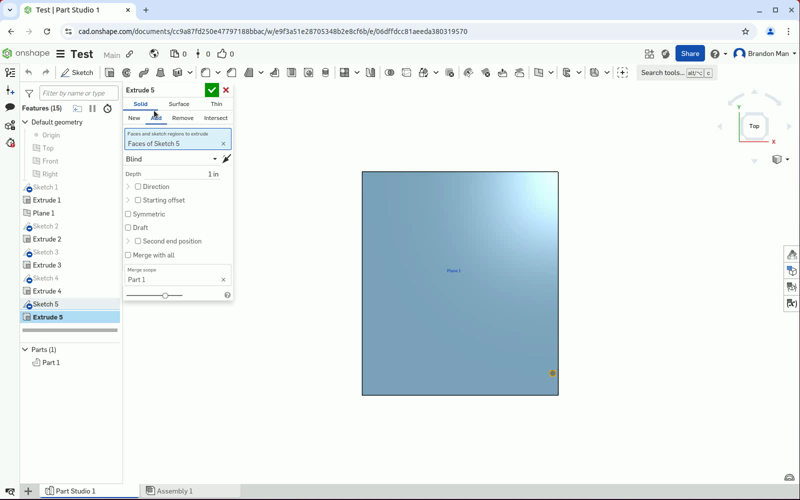
mouse_move(186, 120)
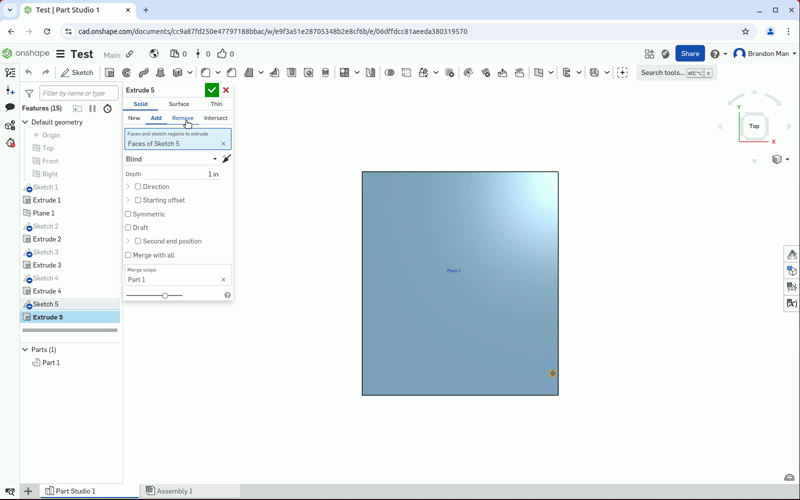
click(186, 120)
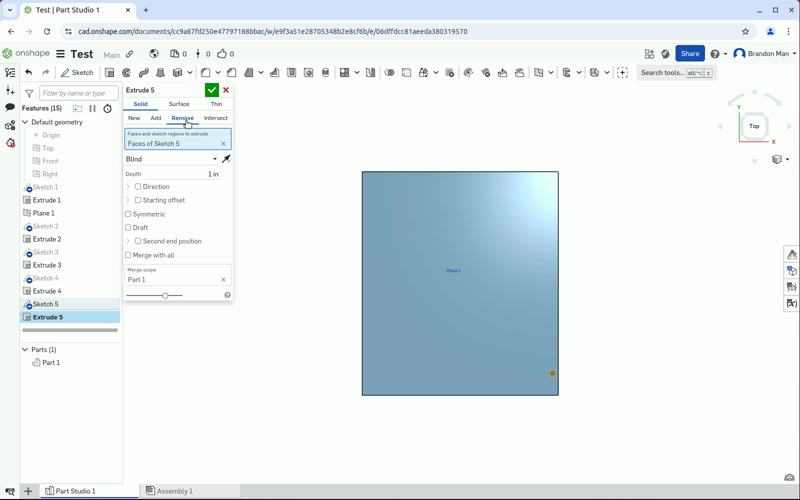
key(tab, 4)
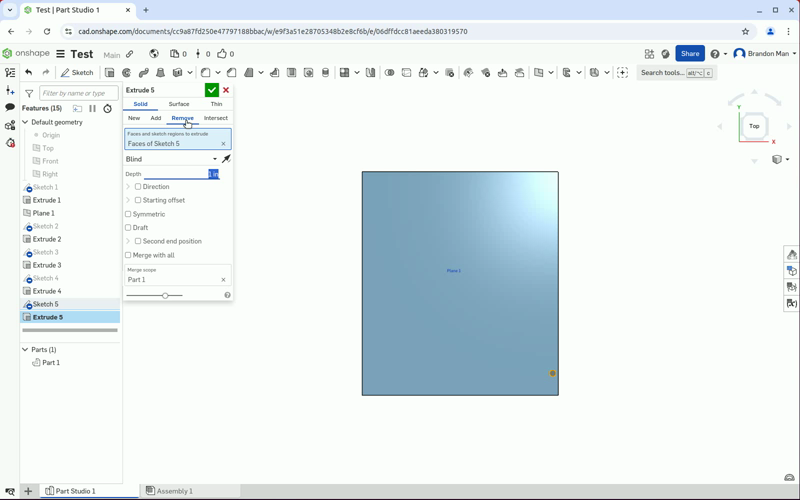
text(7.221)
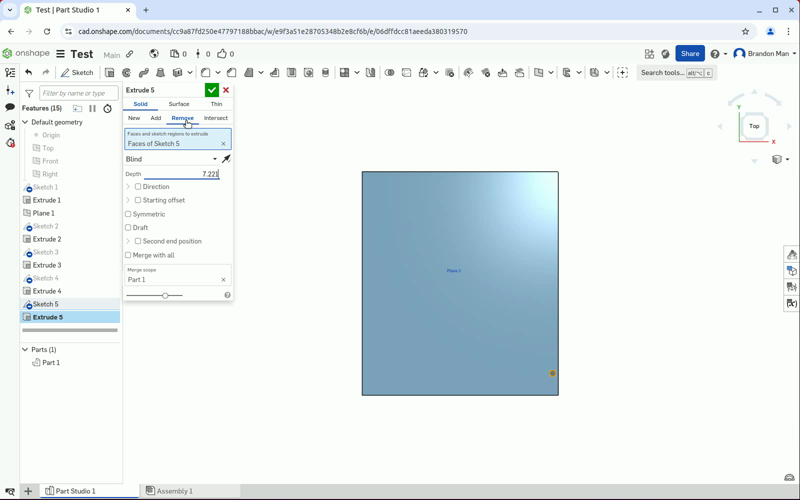
key(tab, 6)
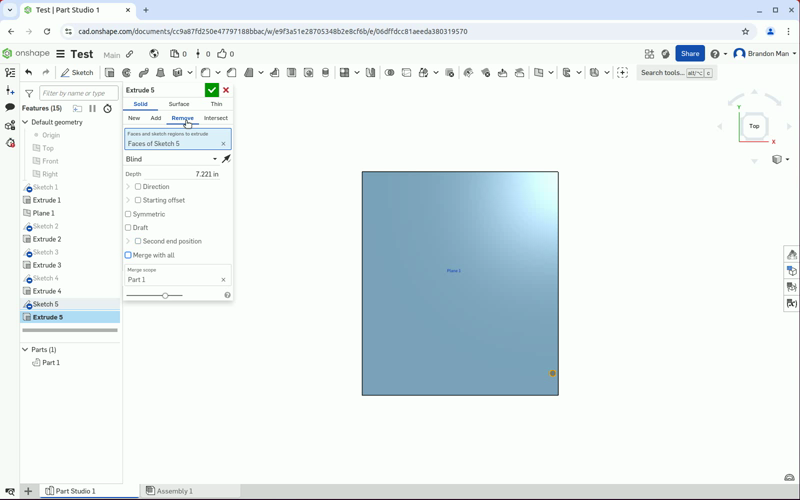
key(space)
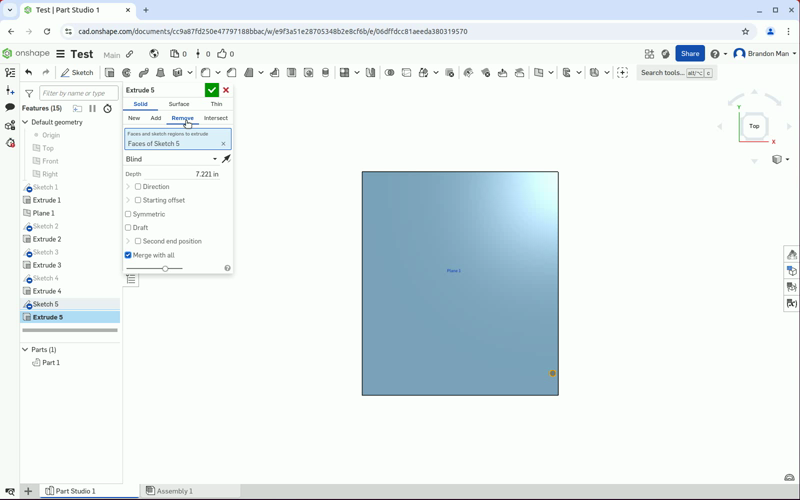
key(enter)
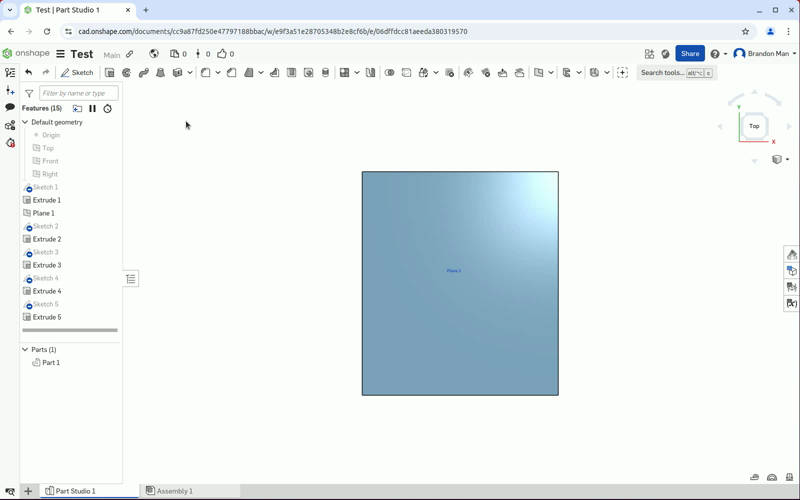
key(shift+h)
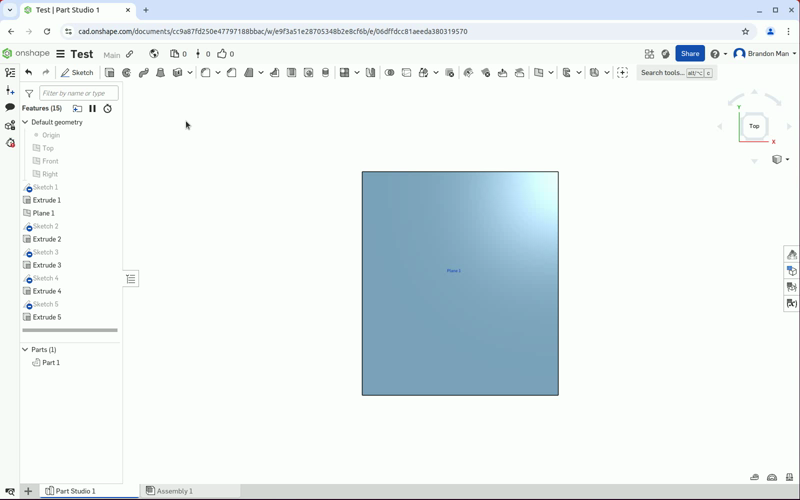
key(shift+h)
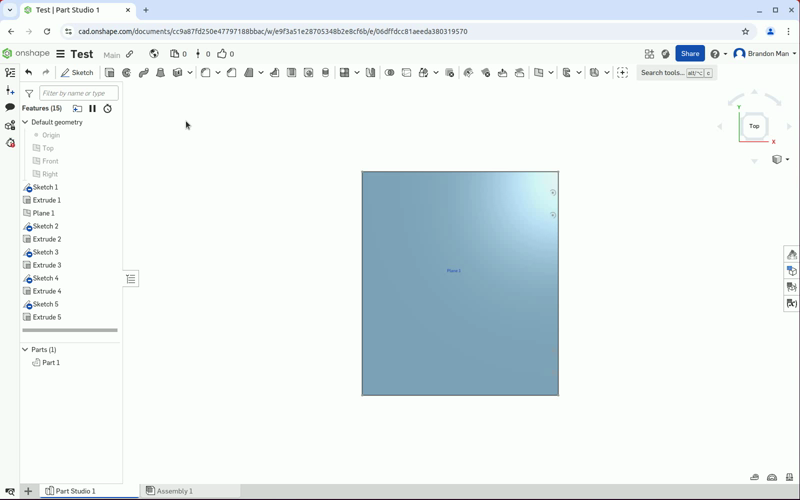
key(shift+7)
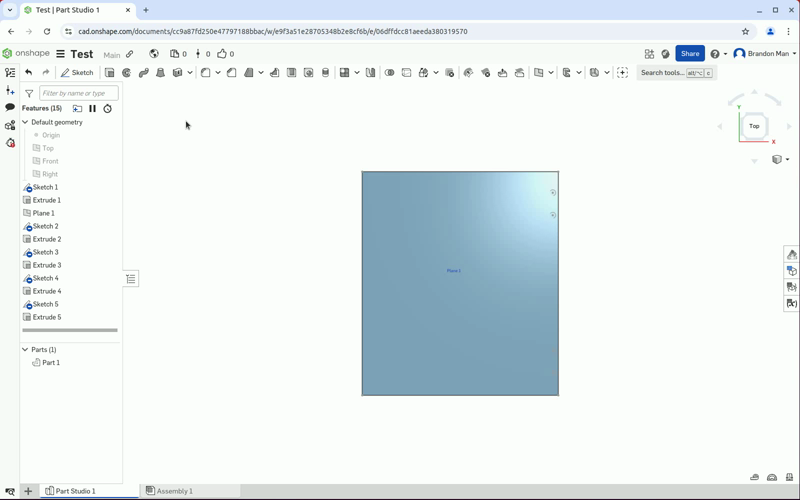
key(up, 3)
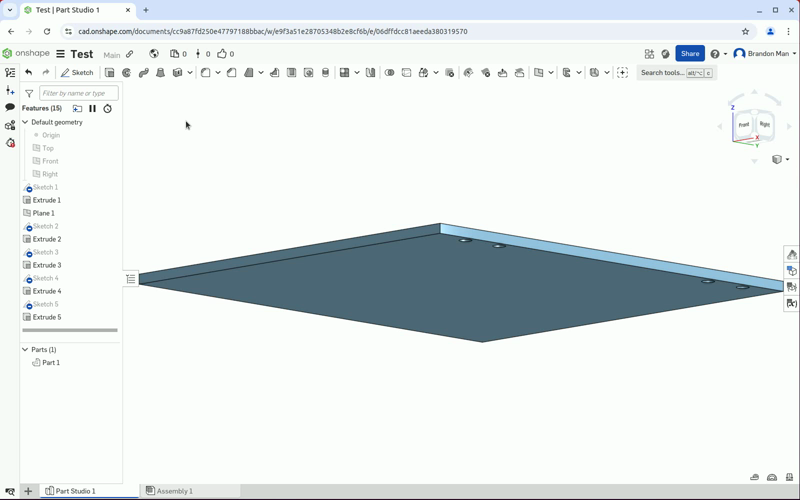
key(left, 3)
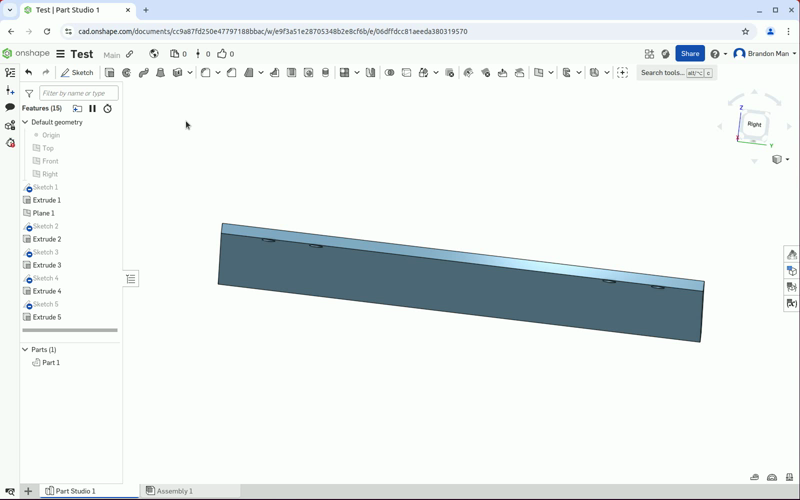
key(right, 3)
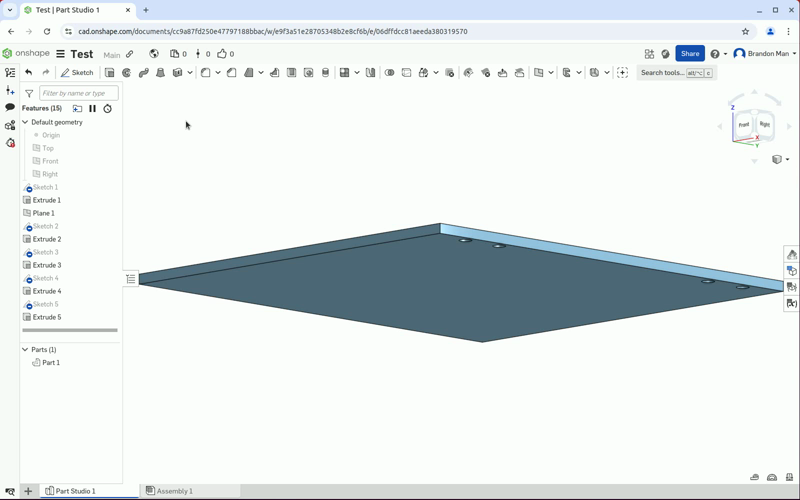
key(down, 3)
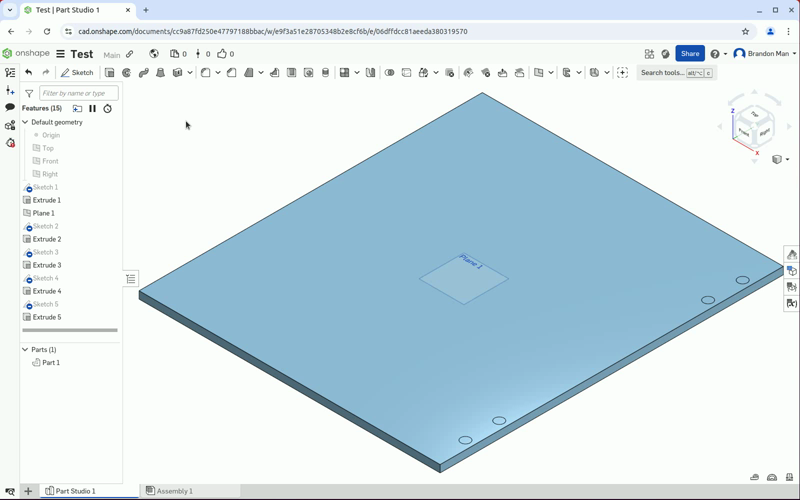
mouse_move(73, 189)
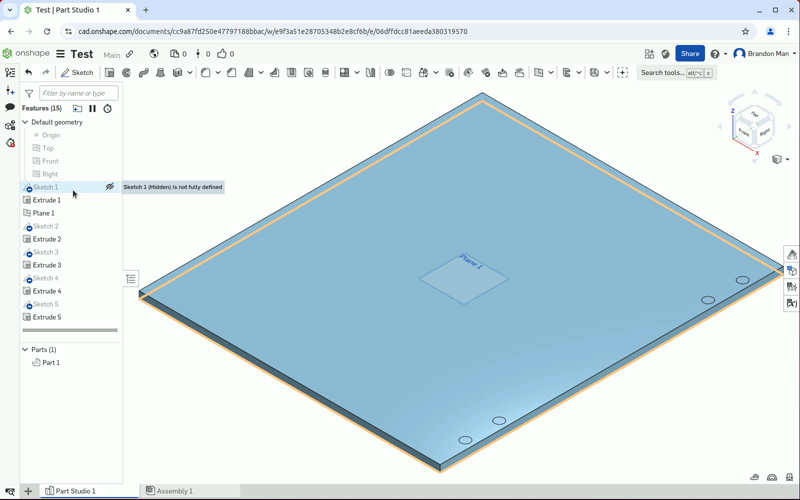
click(73, 189)